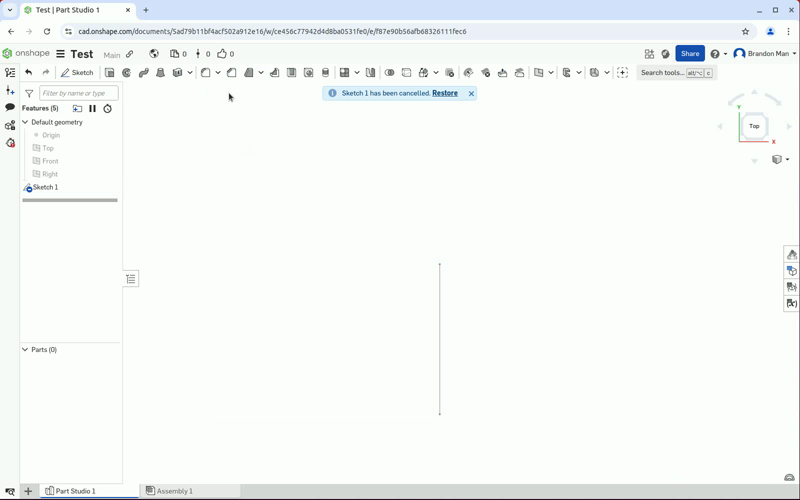
key(shift+h)
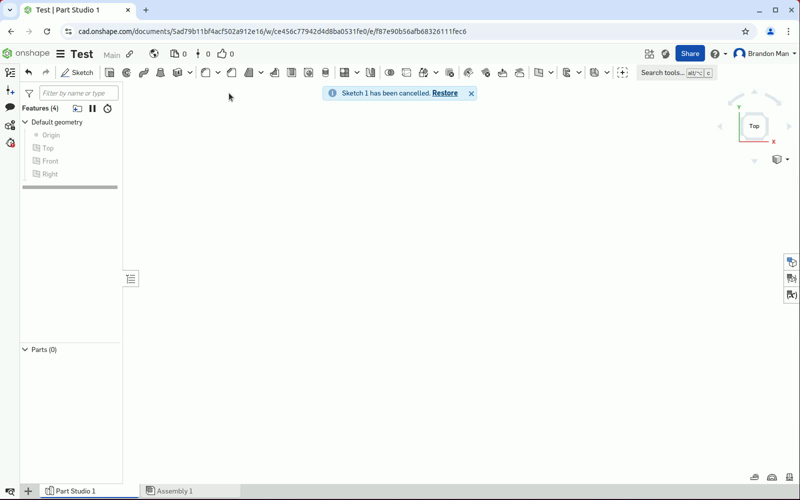
mouse_move(73, 352)
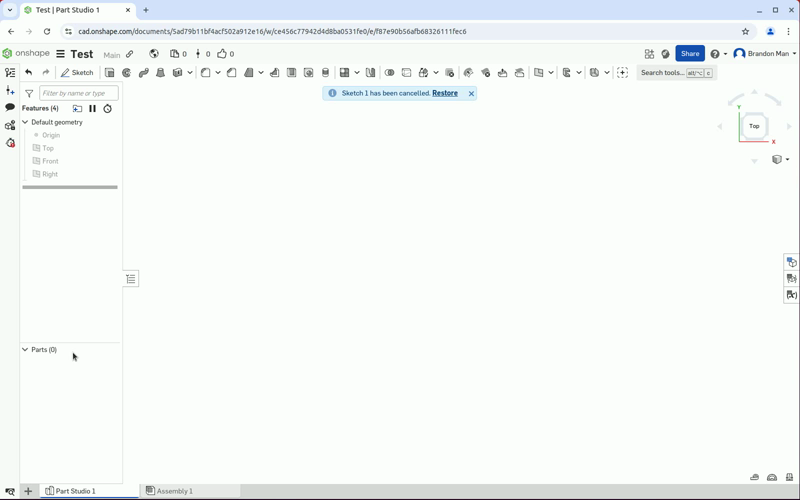
key(y)
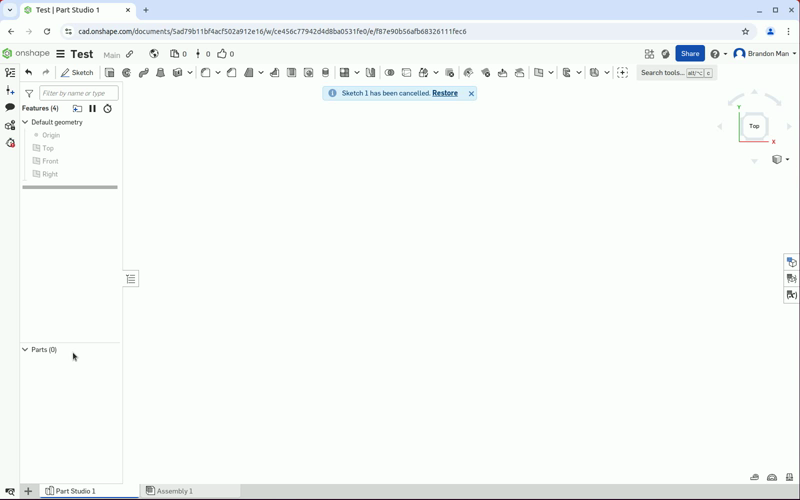
key(shift+p)
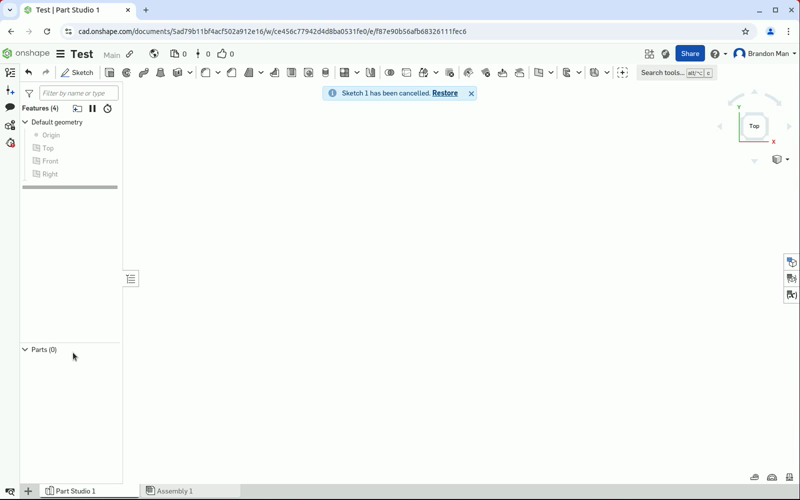
key(space)
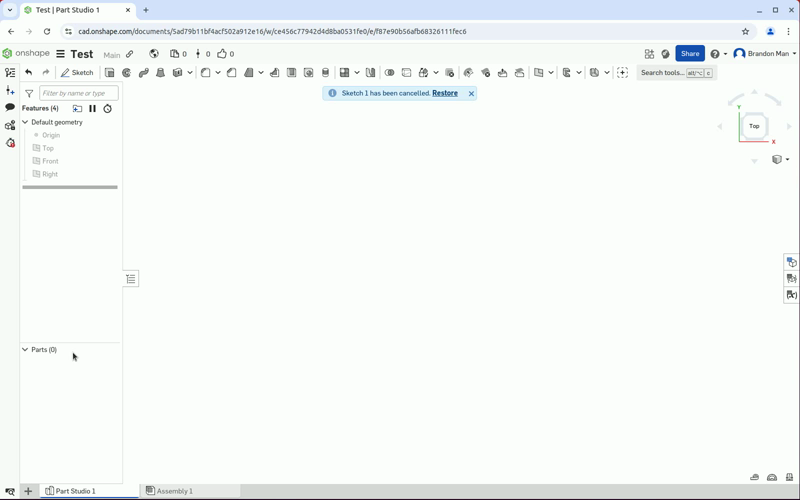
key_down(shift)
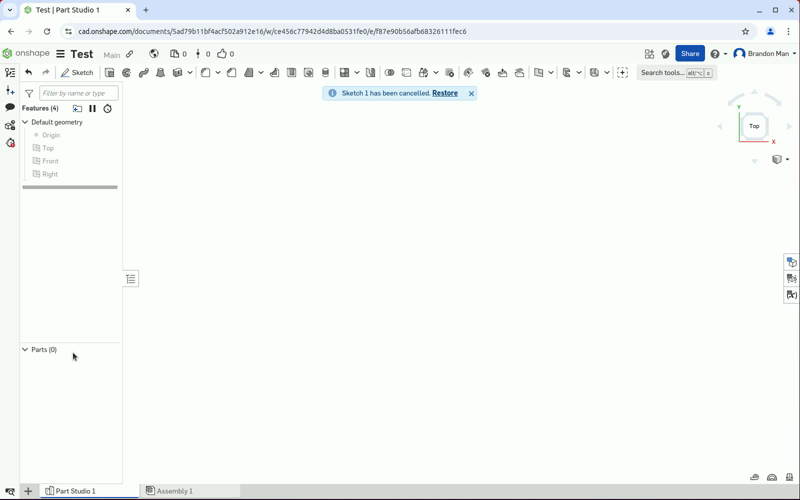
key(up)
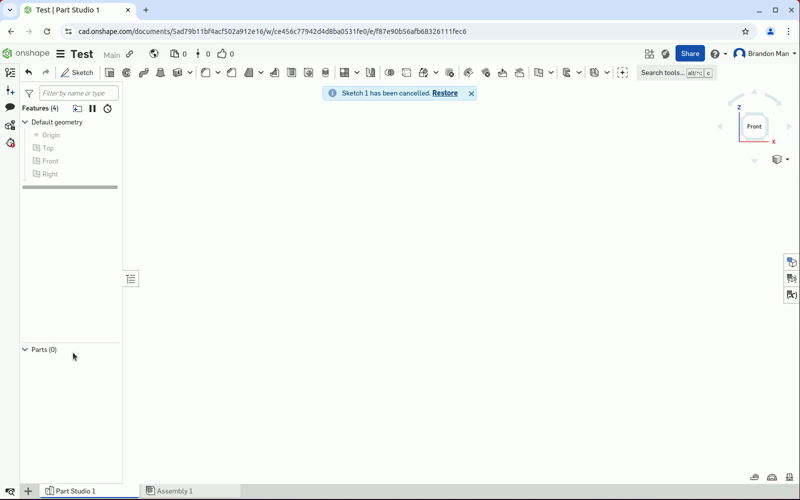
key_up(shift)
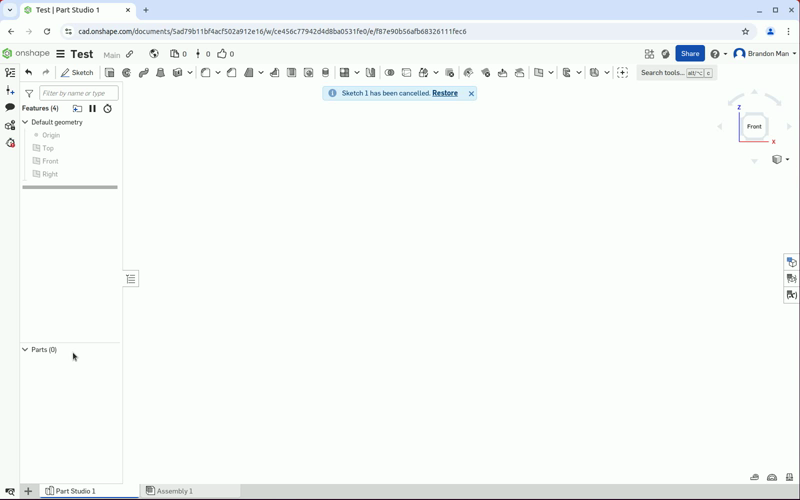
mouse_move(73, 352)
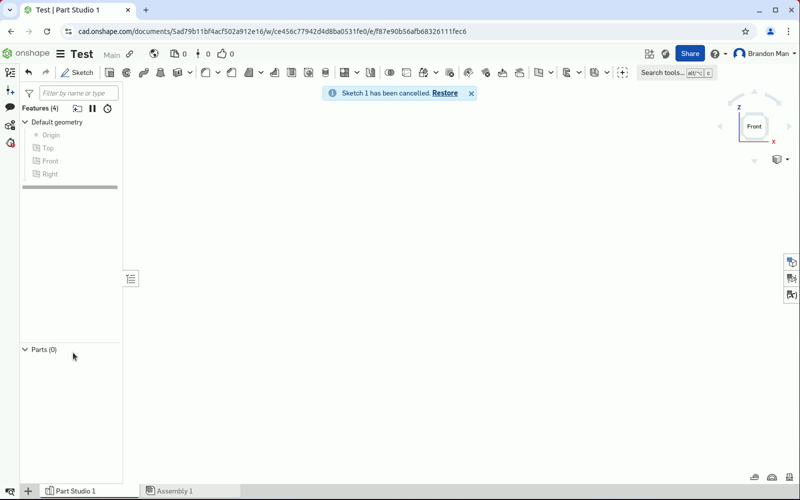
key(shift+y)
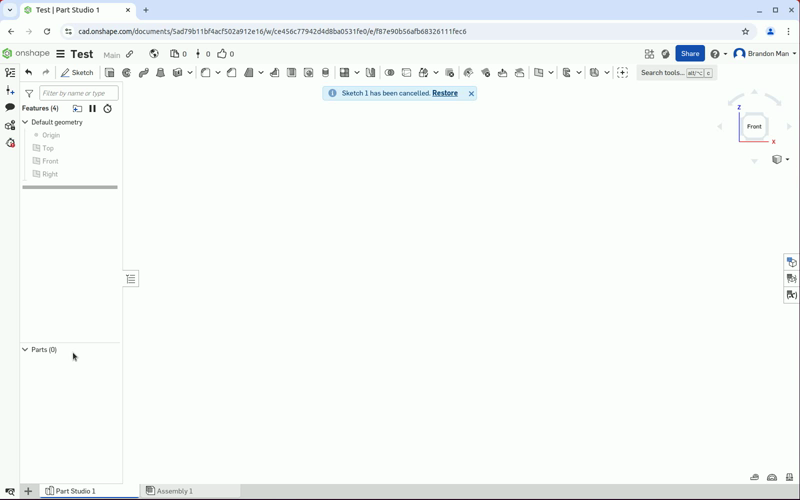
key(shift+s)
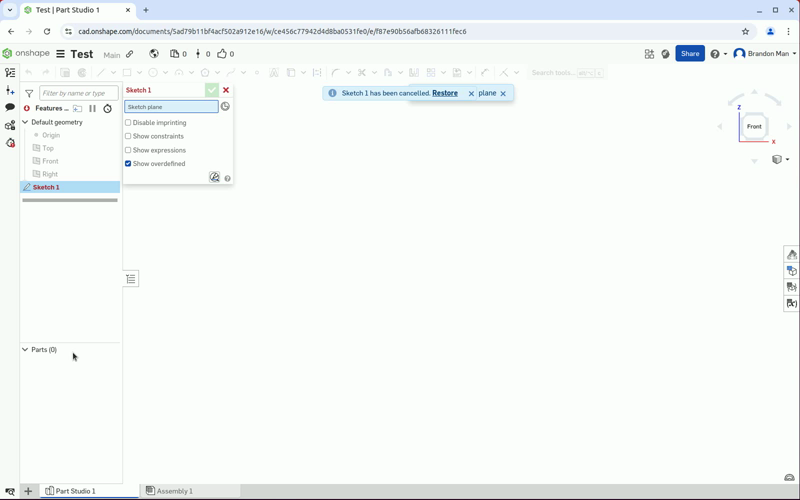
mouse_move(73, 163)
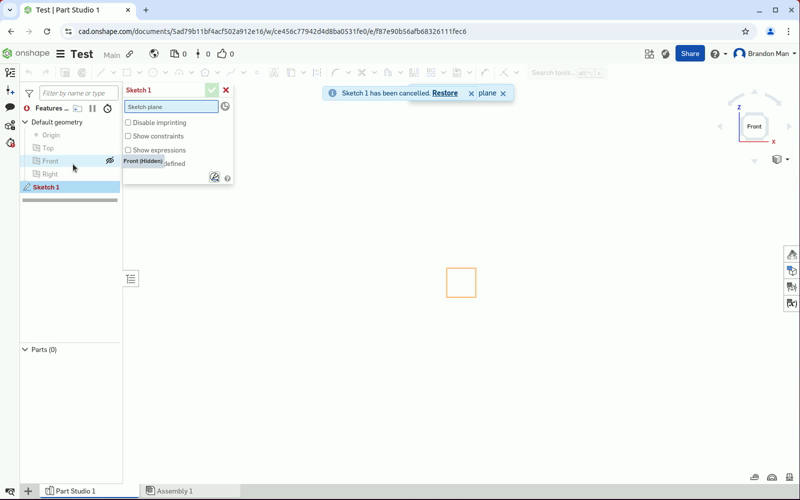
click(73, 163)
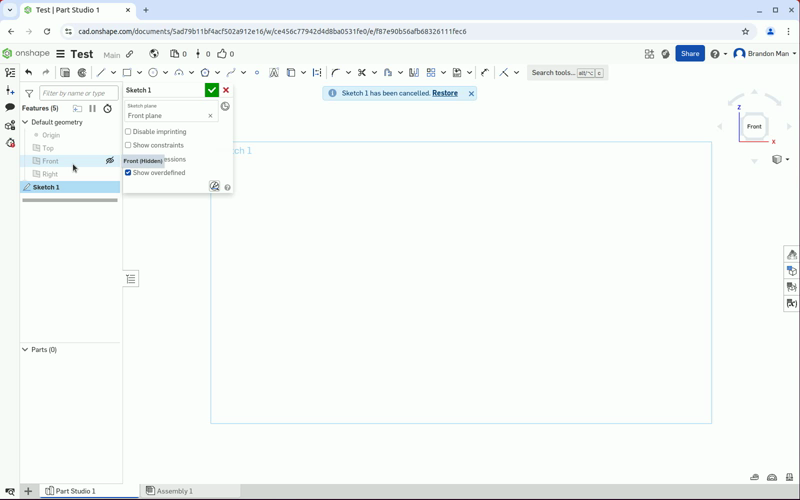
mouse_move(73, 352)
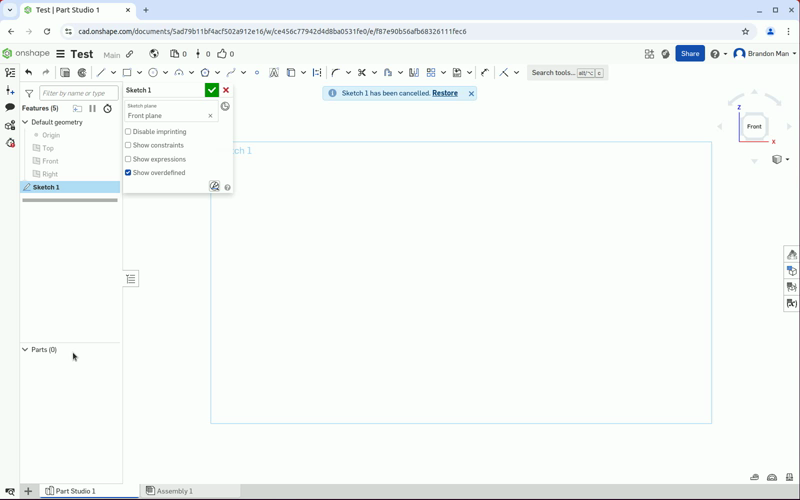
key(y)
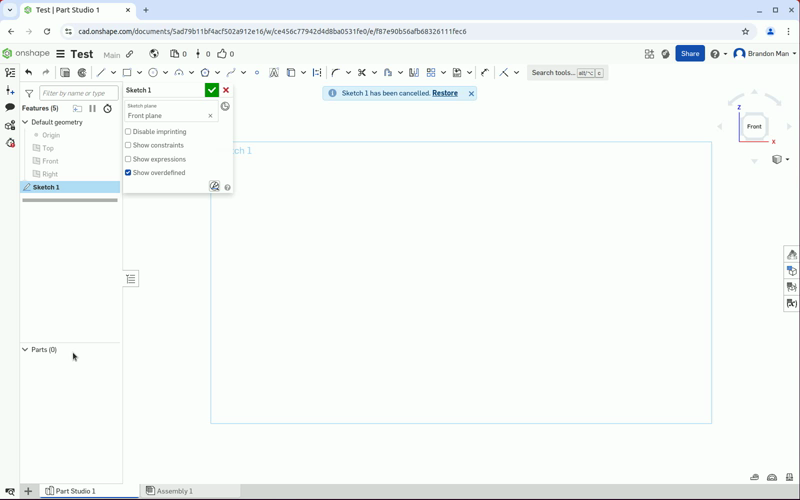
key(l)
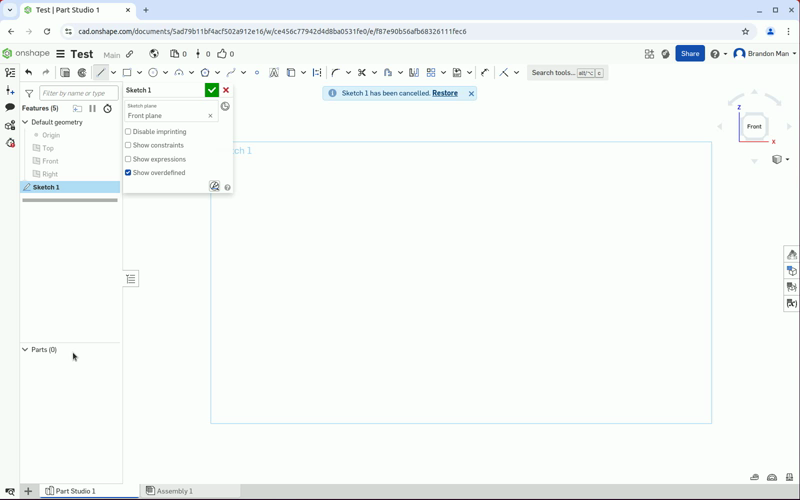
key_down(shift)
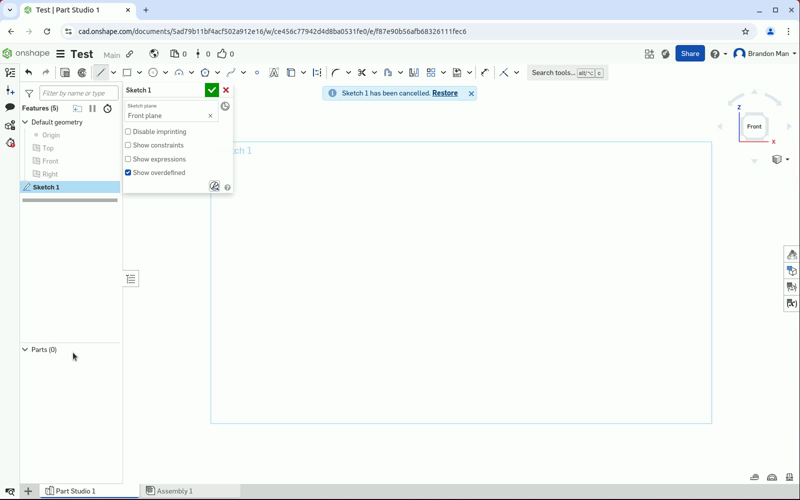
mouse_move(458, 290)
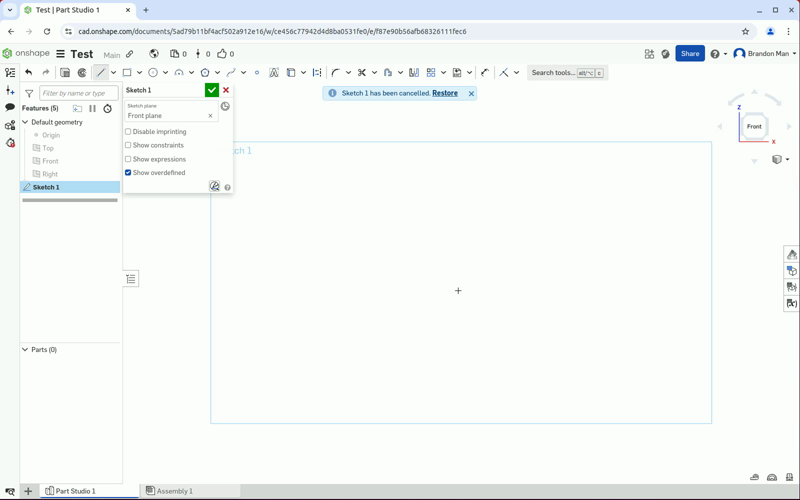
click(458, 290)
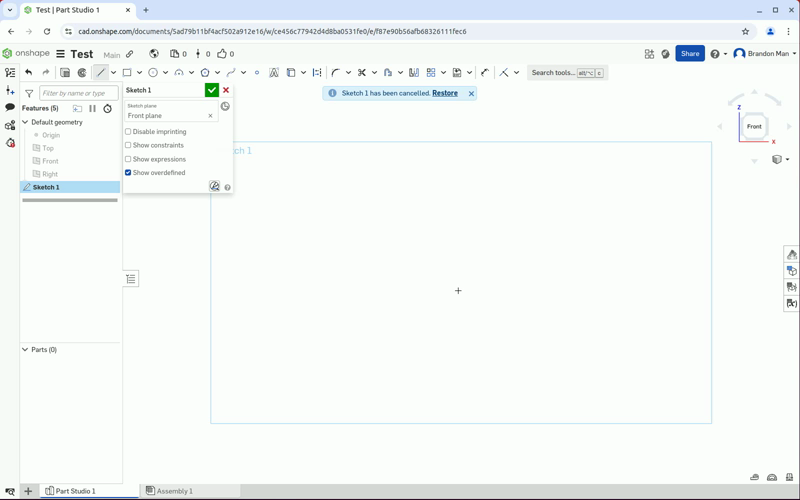
key_up(shift)
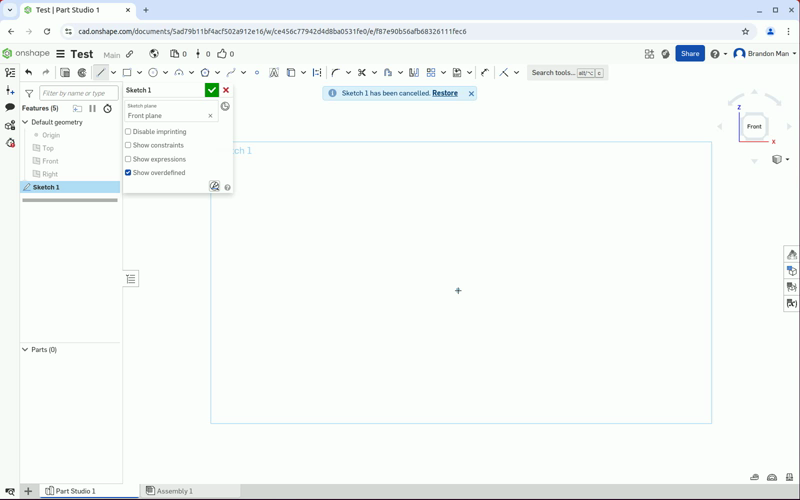
key_down(shift)
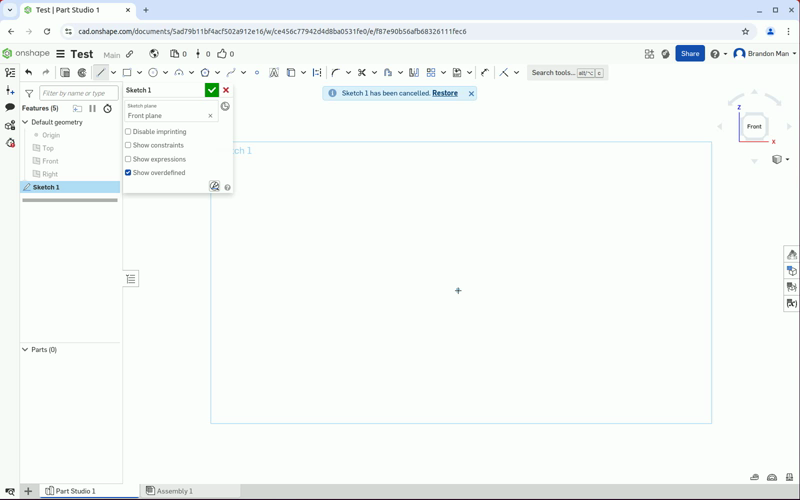
mouse_move(488, 290)
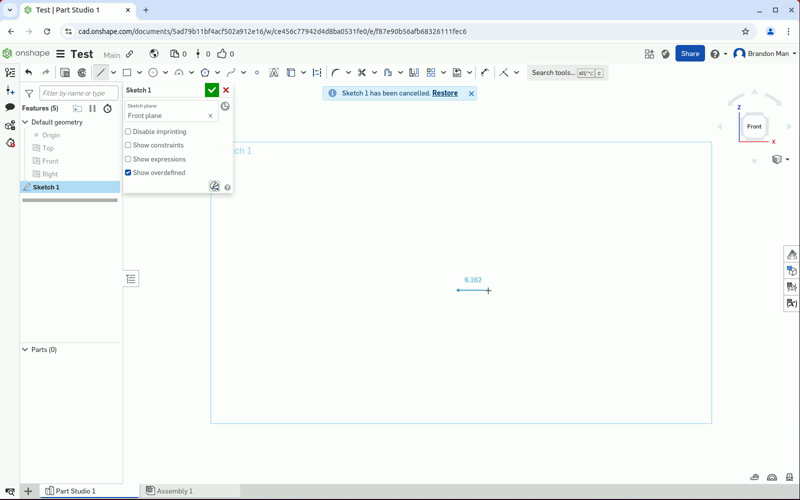
mouse_move(460, 290)
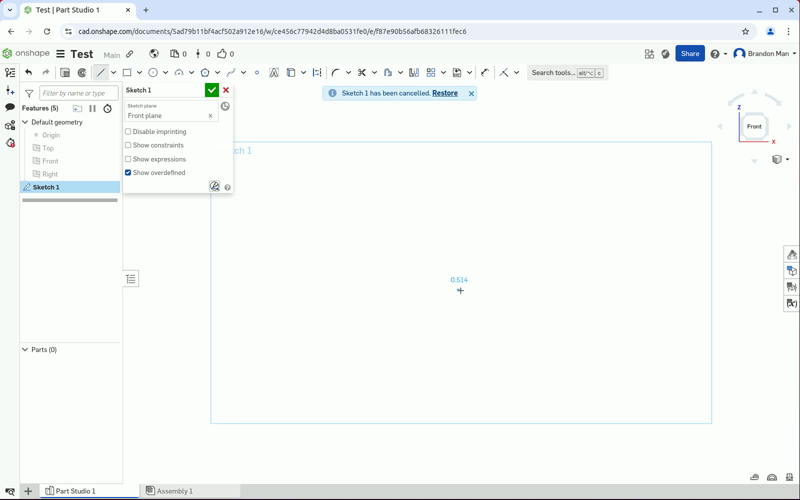
scroll(6)
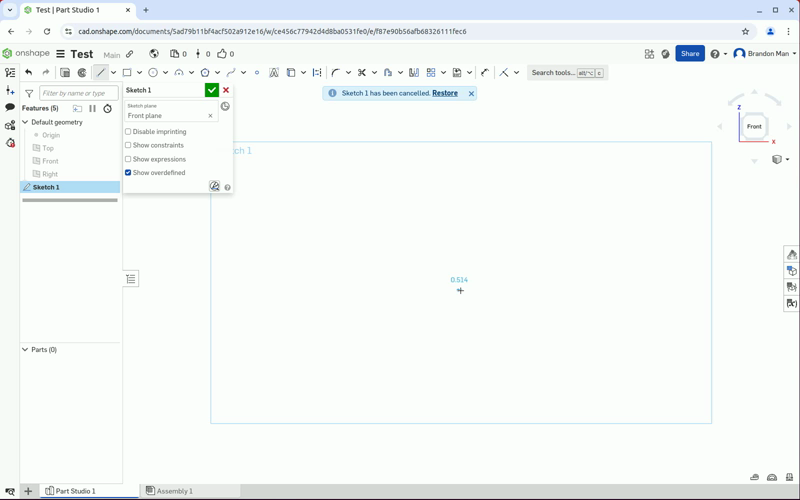
scroll(6)
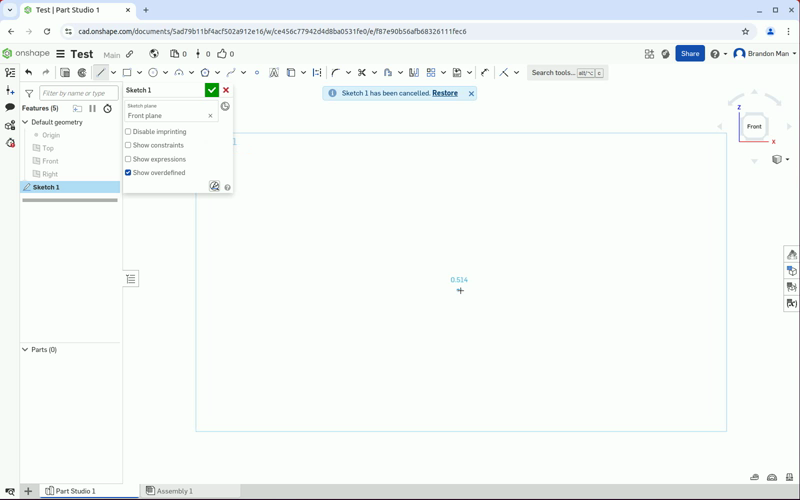
scroll(6)
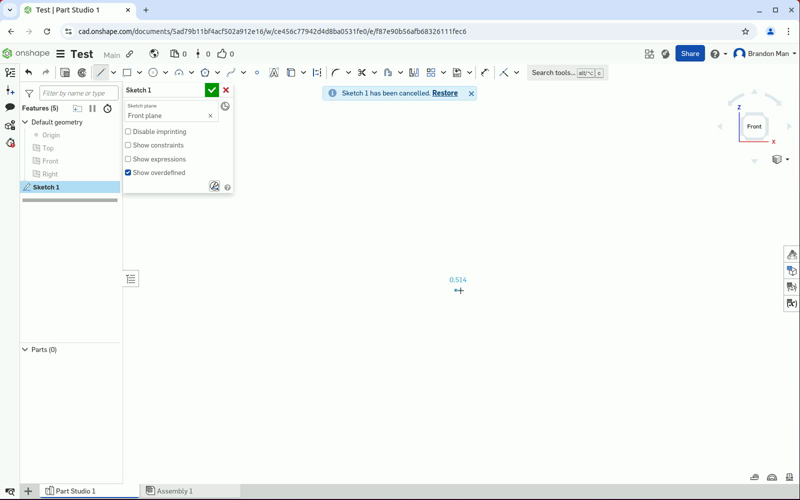
scroll(6)
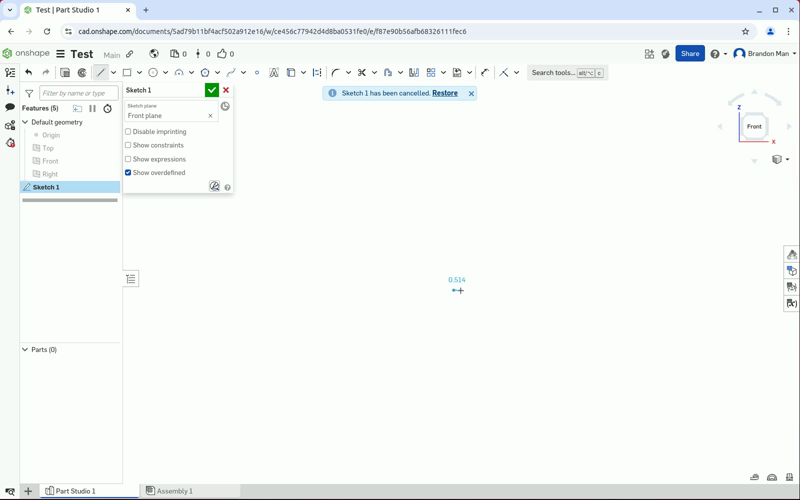
scroll(6)
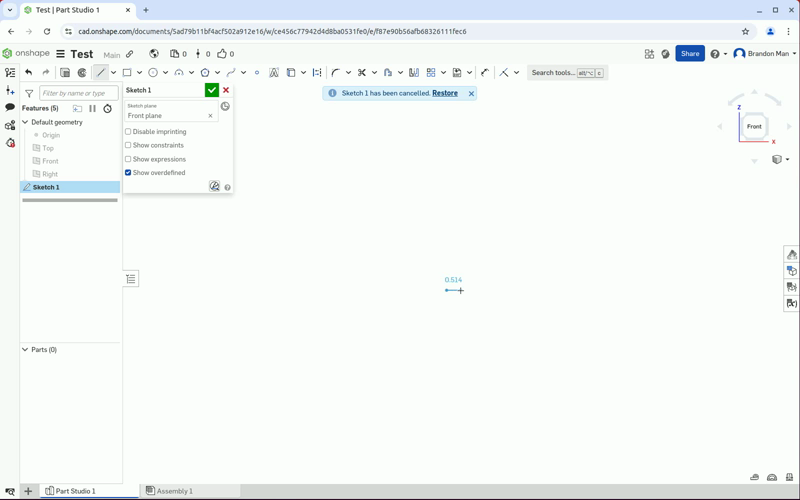
scroll(6)
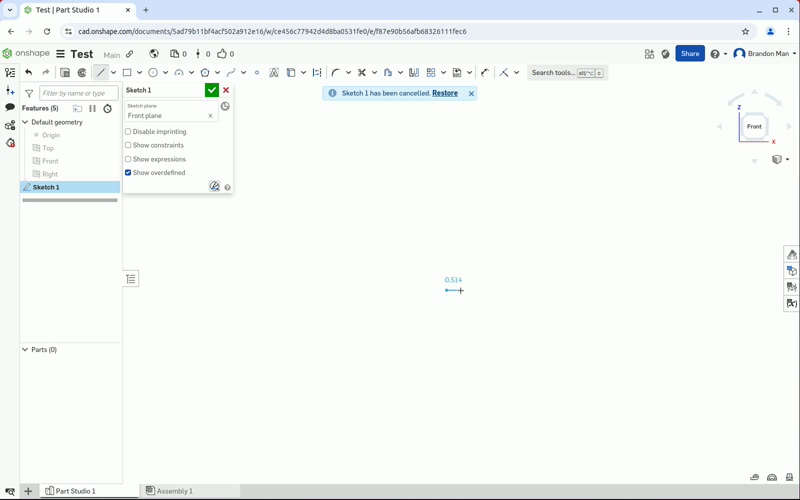
scroll(6)
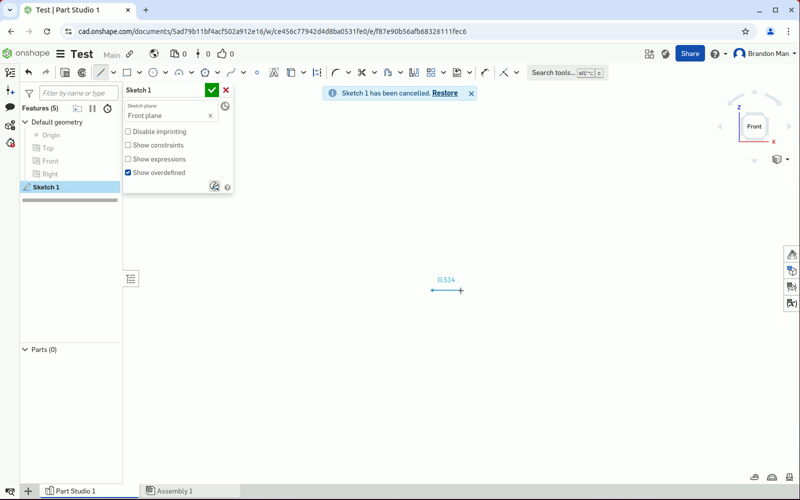
click(460, 290)
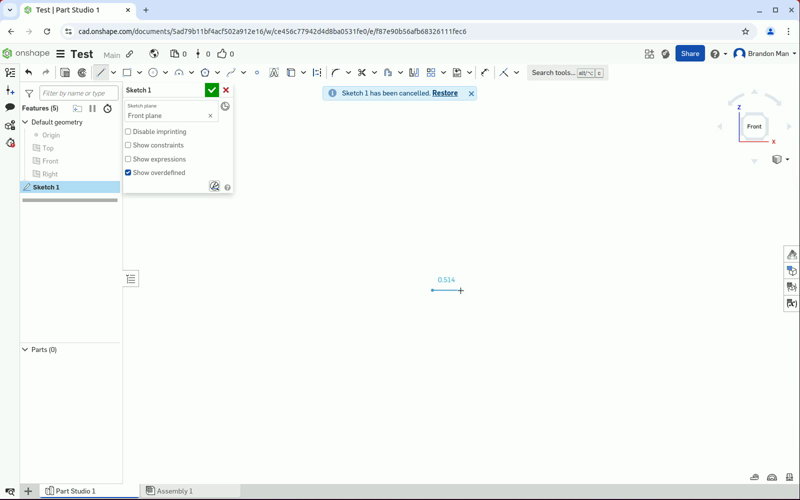
scroll(-6)
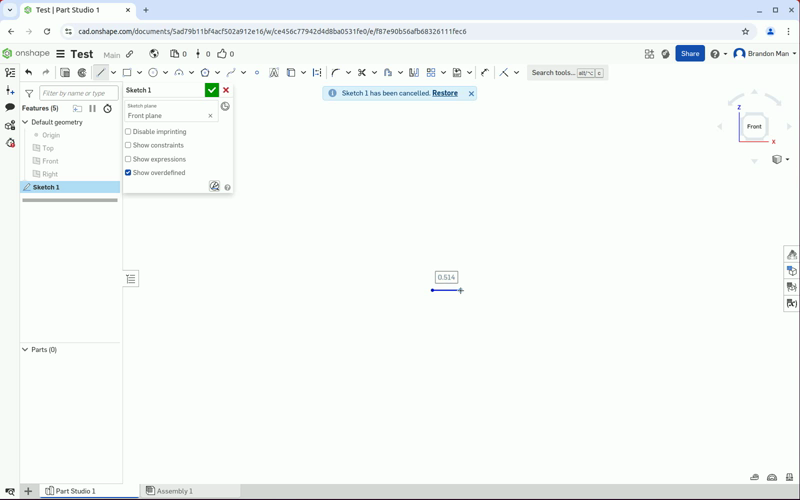
scroll(-6)
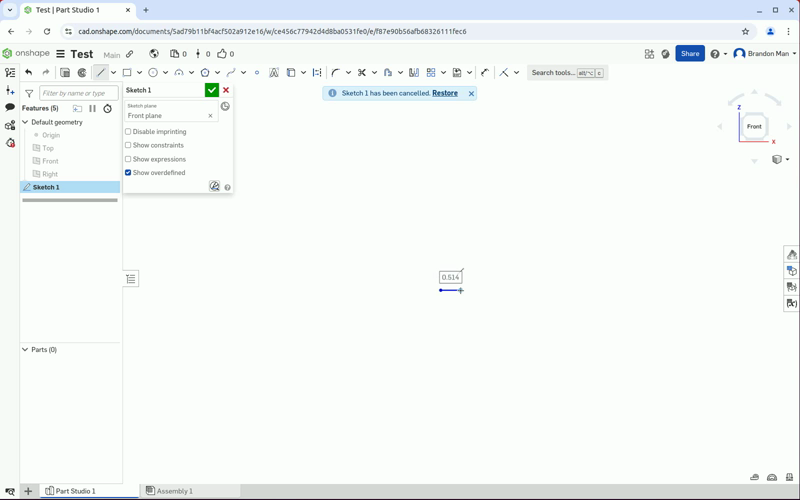
scroll(-6)
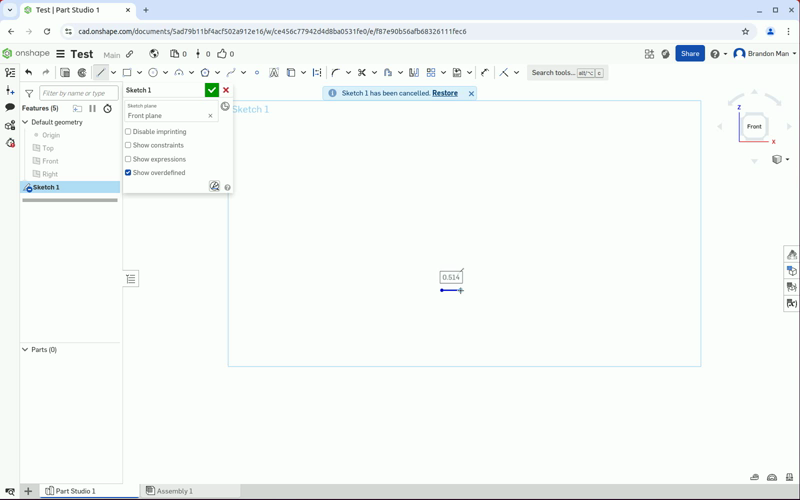
scroll(-6)
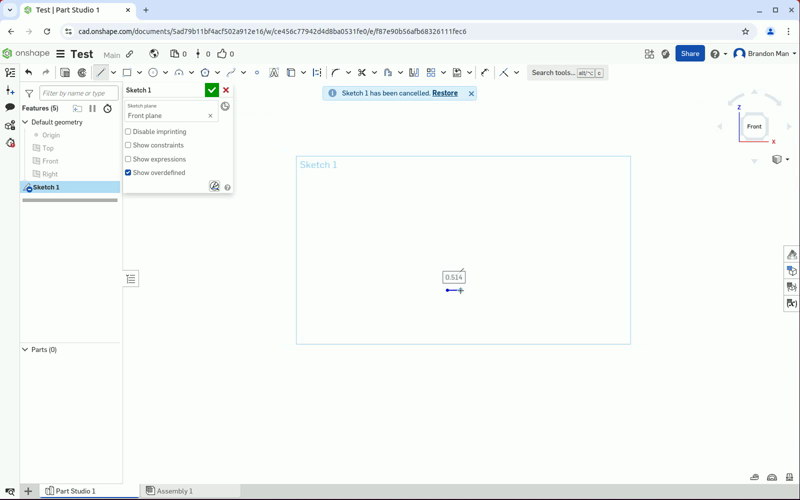
scroll(-6)
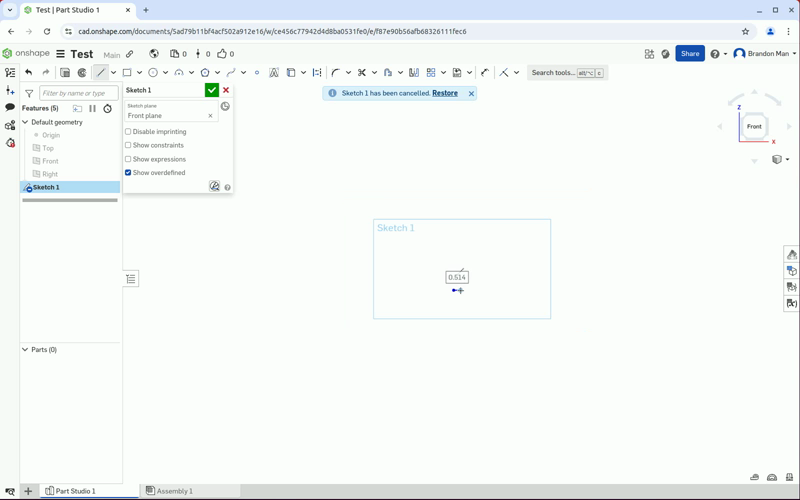
scroll(-6)
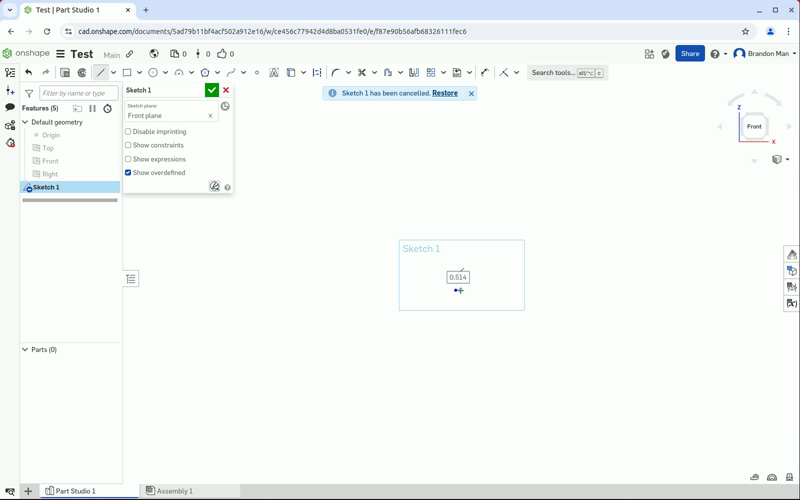
scroll(-6)
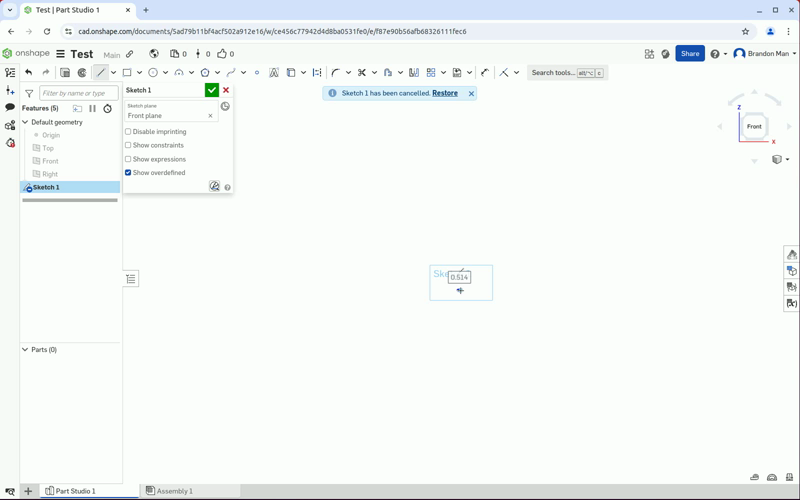
key_up(shift)
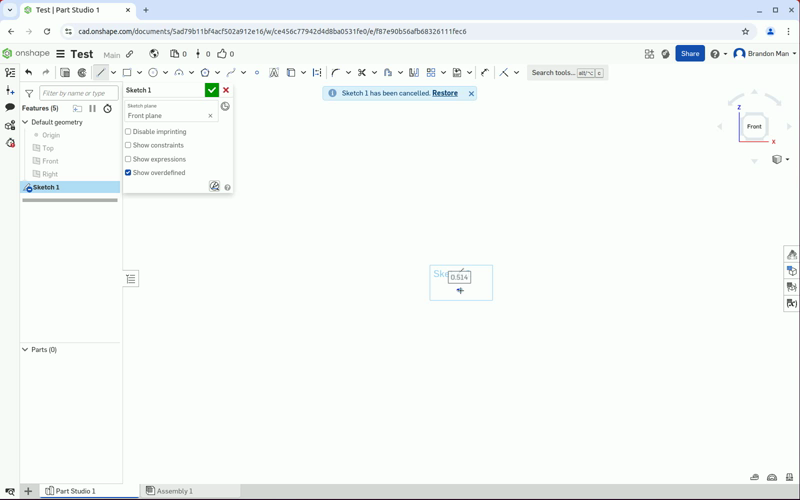
key_down(shift)
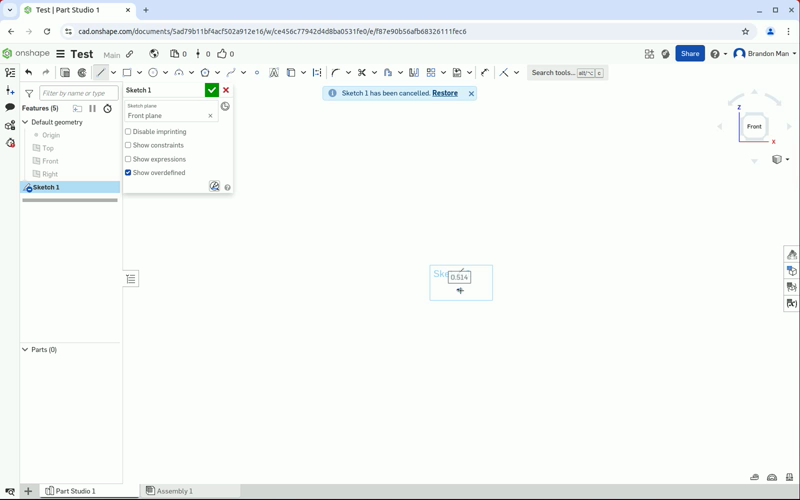
mouse_move(490, 290)
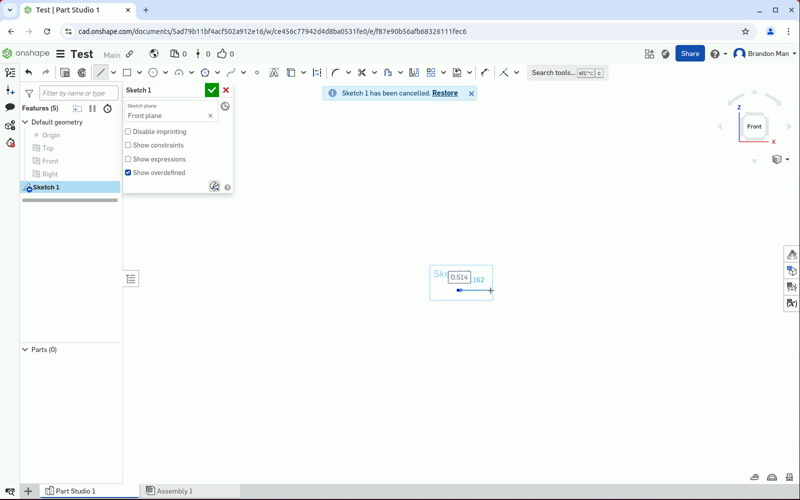
mouse_move(460, 287)
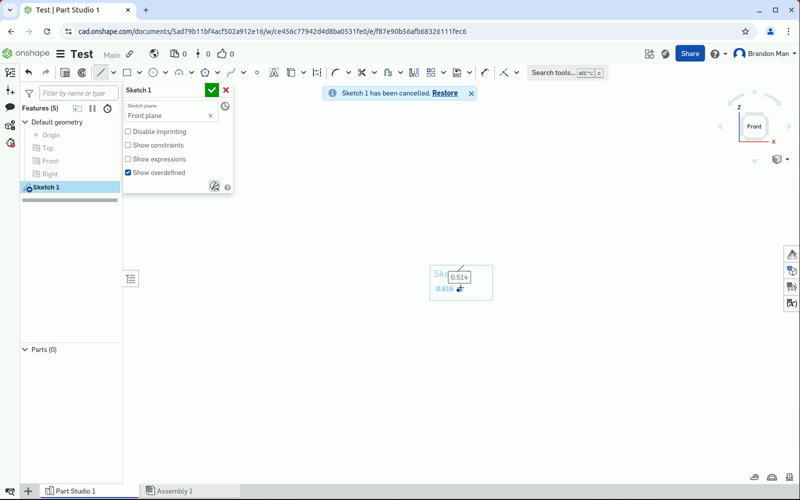
scroll(6)
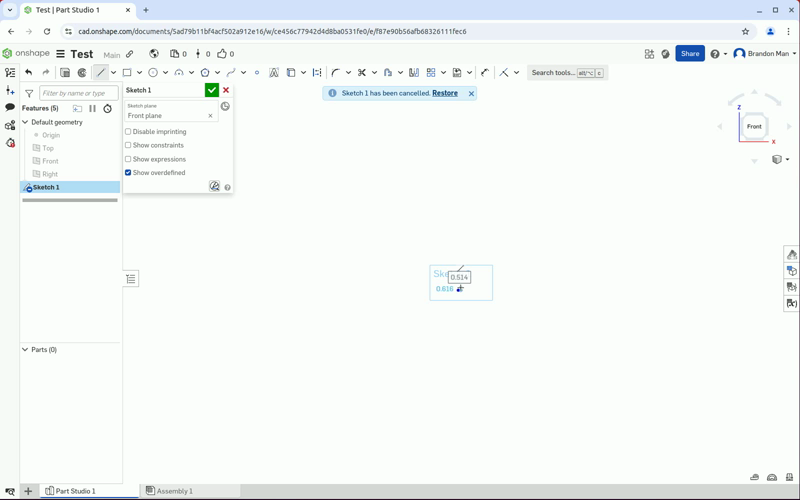
scroll(6)
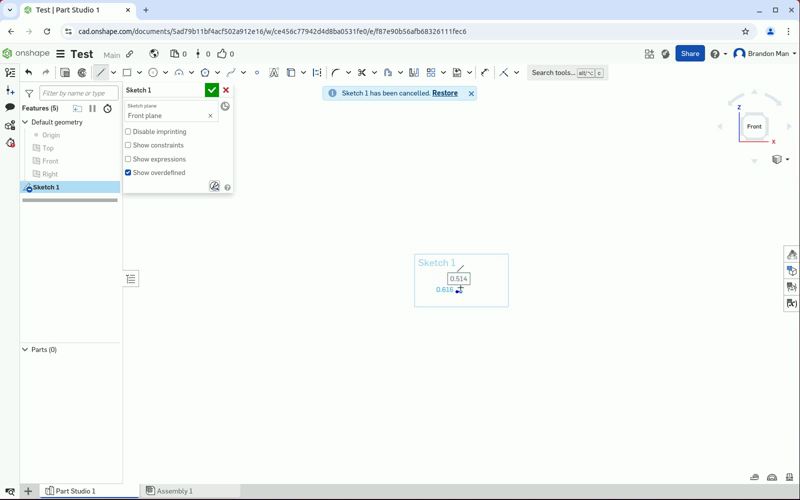
scroll(6)
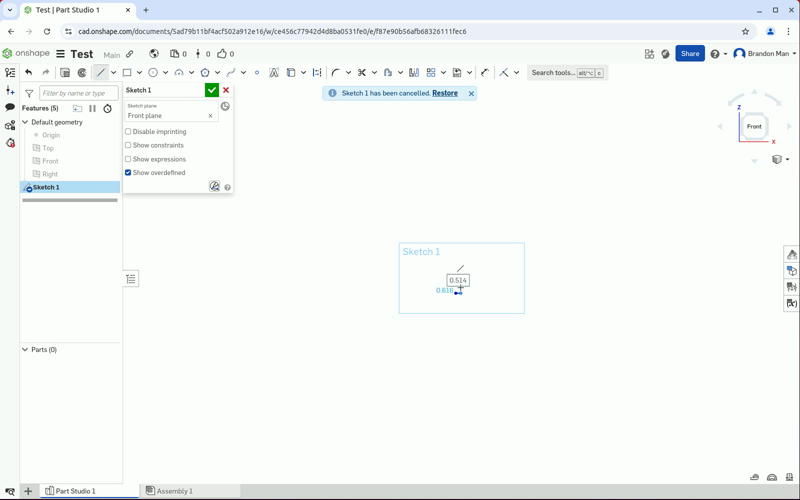
scroll(6)
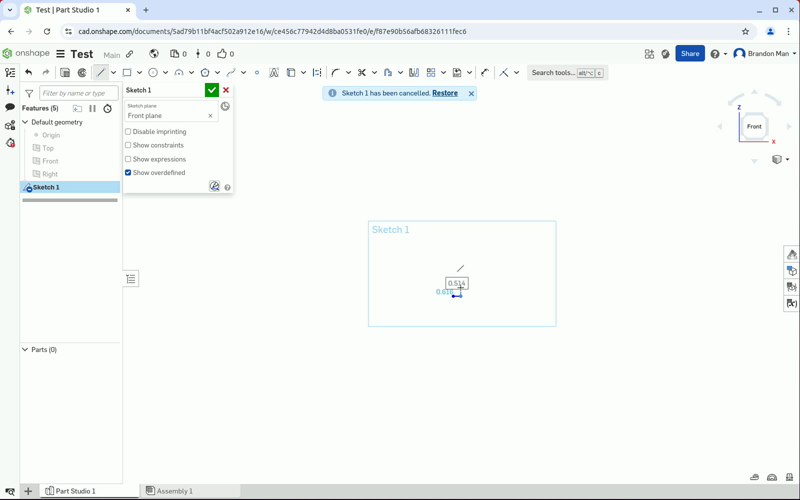
scroll(6)
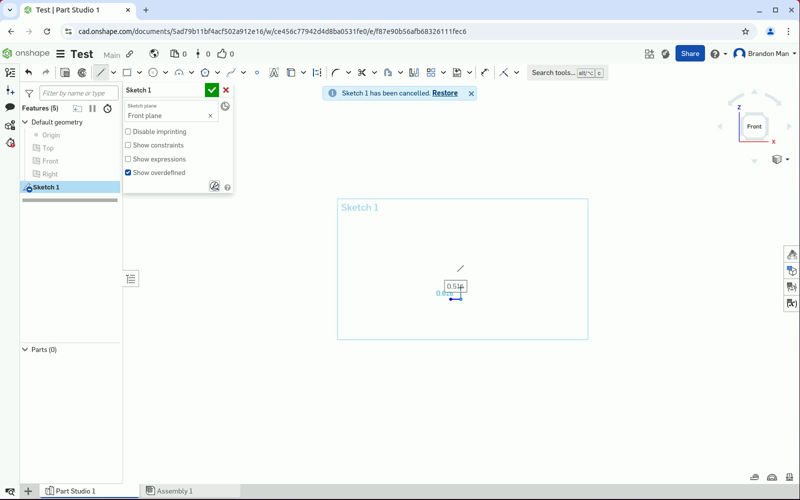
scroll(6)
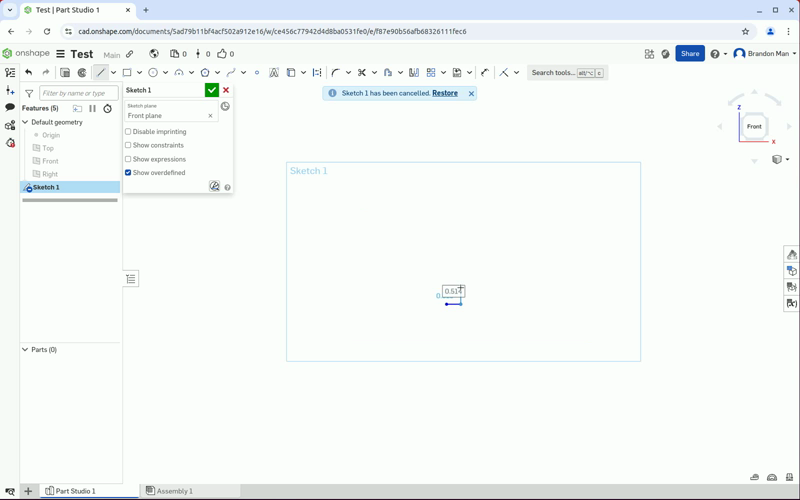
scroll(6)
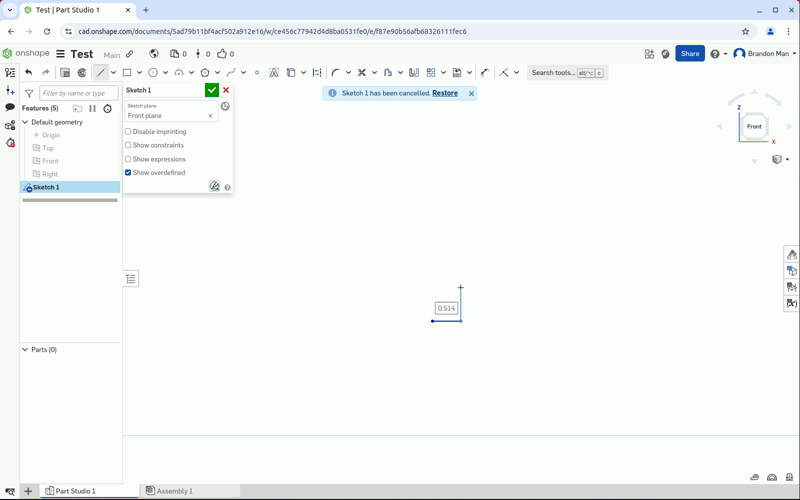
click(460, 287)
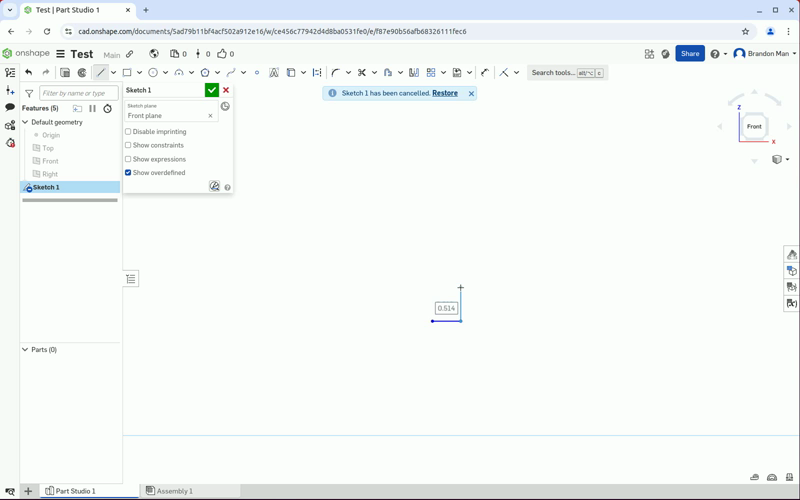
scroll(-6)
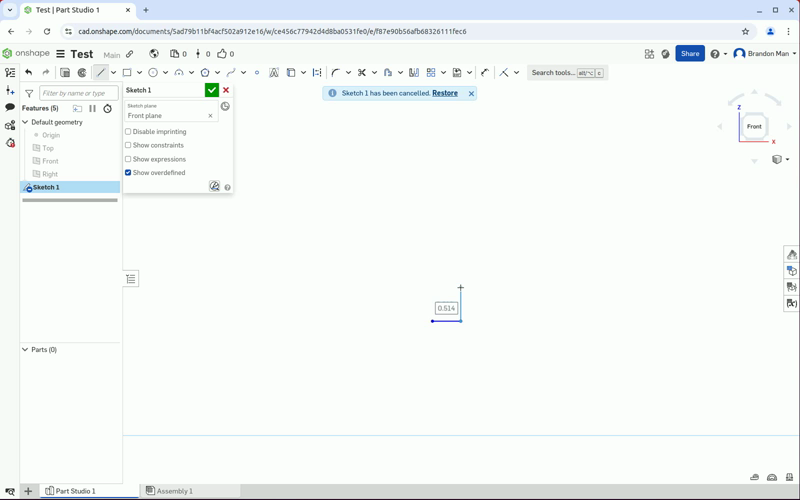
scroll(-6)
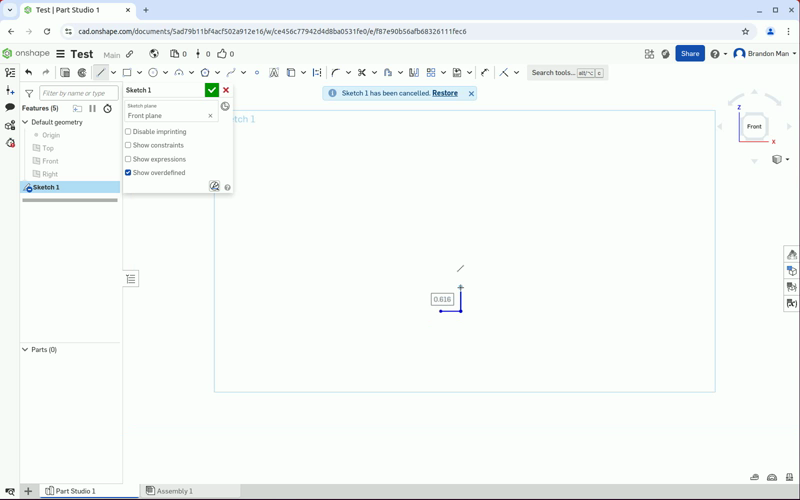
scroll(-6)
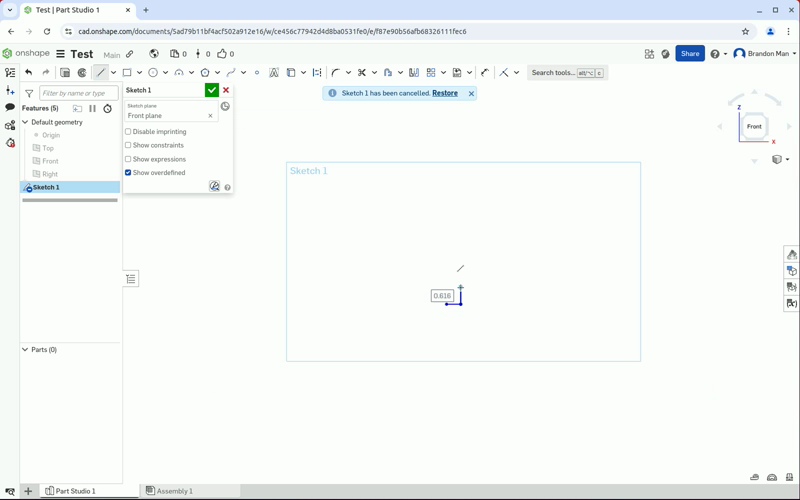
scroll(-6)
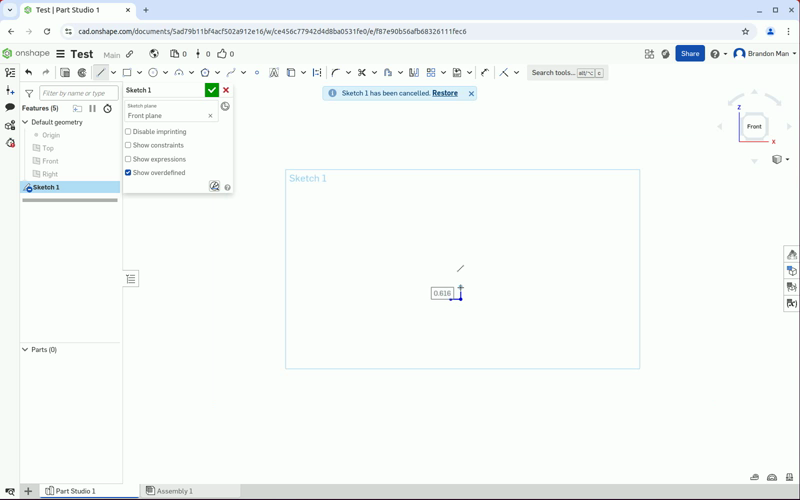
scroll(-6)
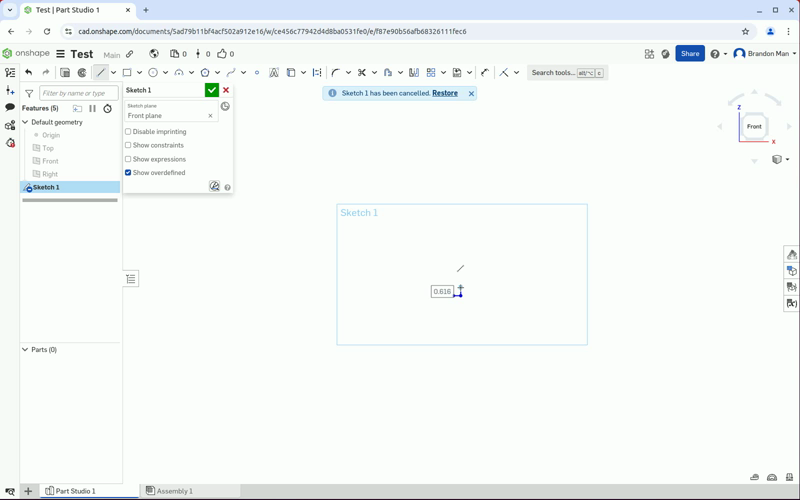
scroll(-6)
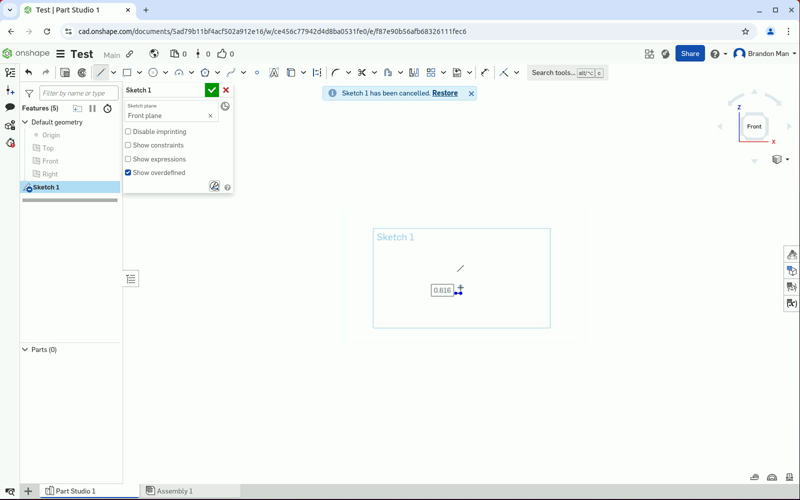
scroll(-6)
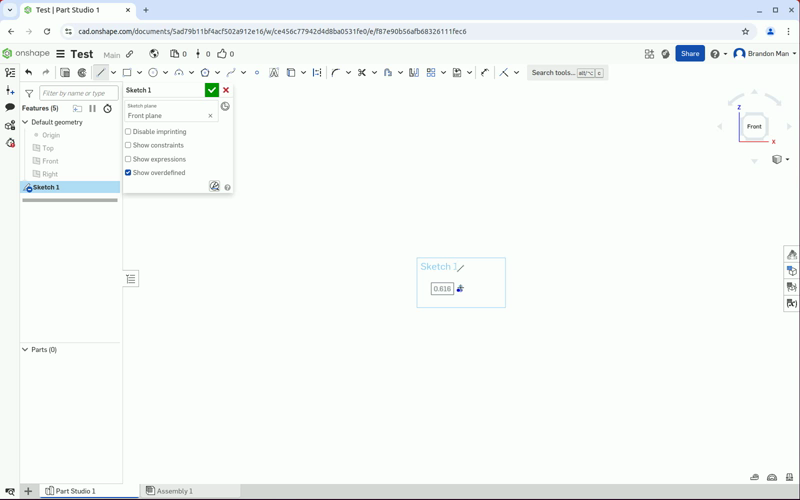
key_up(shift)
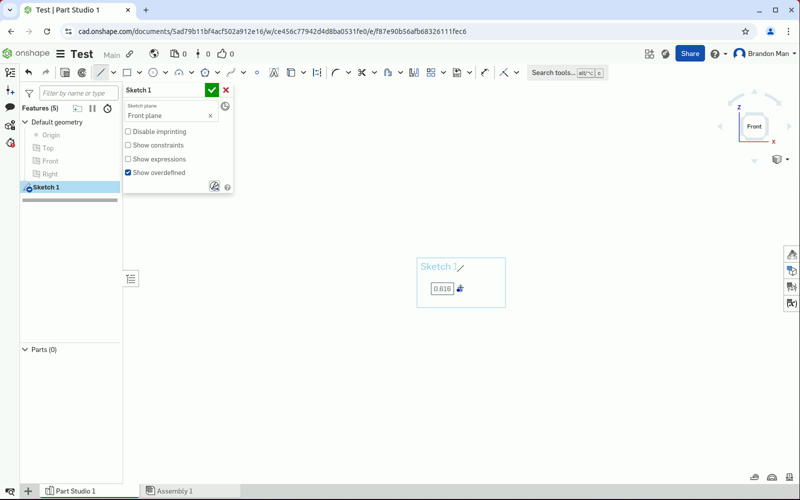
key_down(shift)
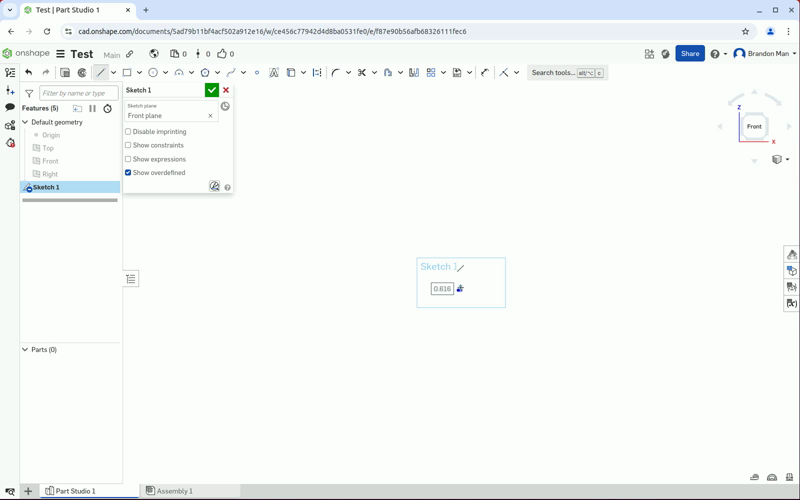
mouse_move(490, 287)
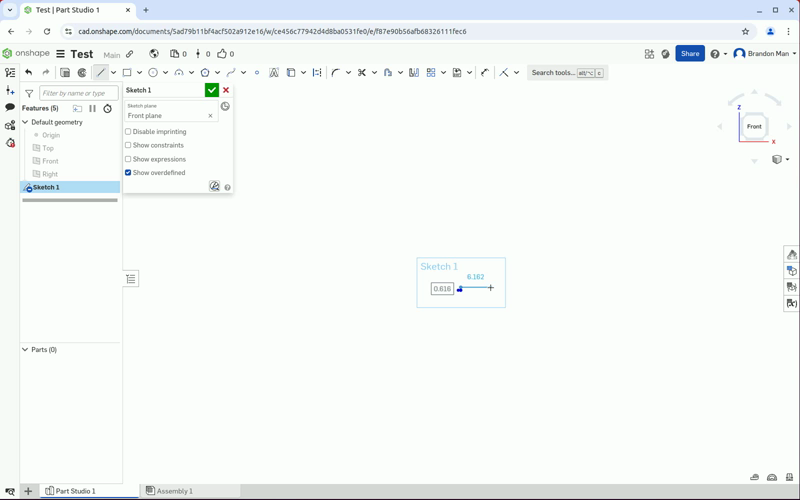
mouse_move(463, 287)
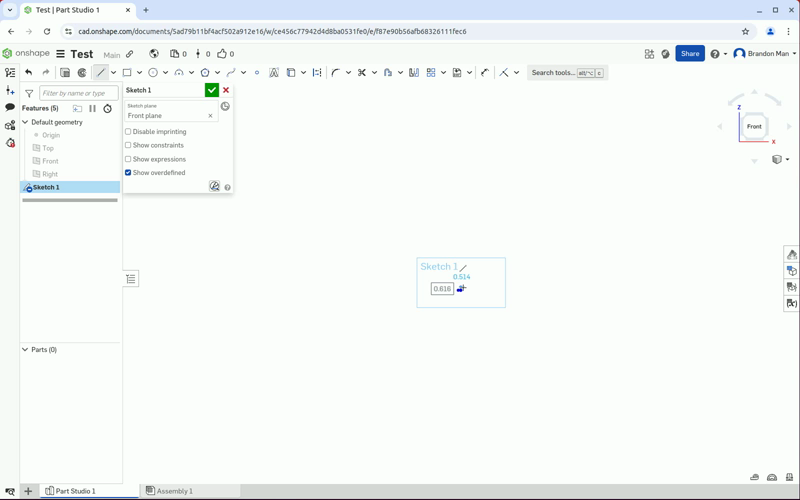
scroll(6)
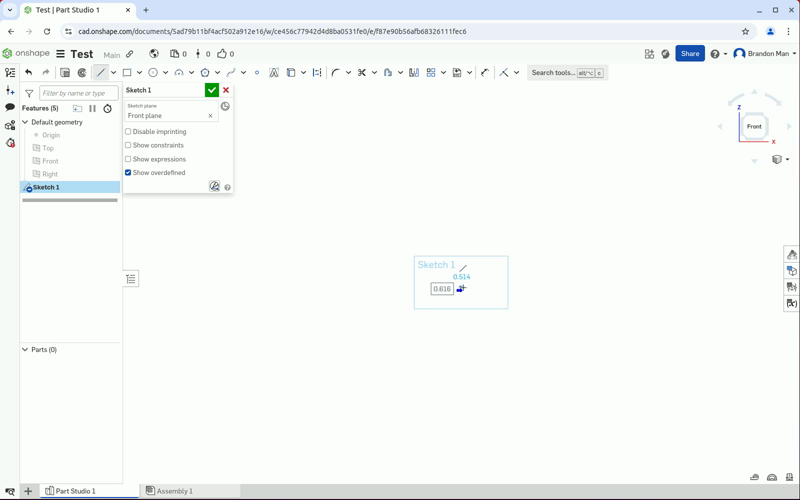
scroll(6)
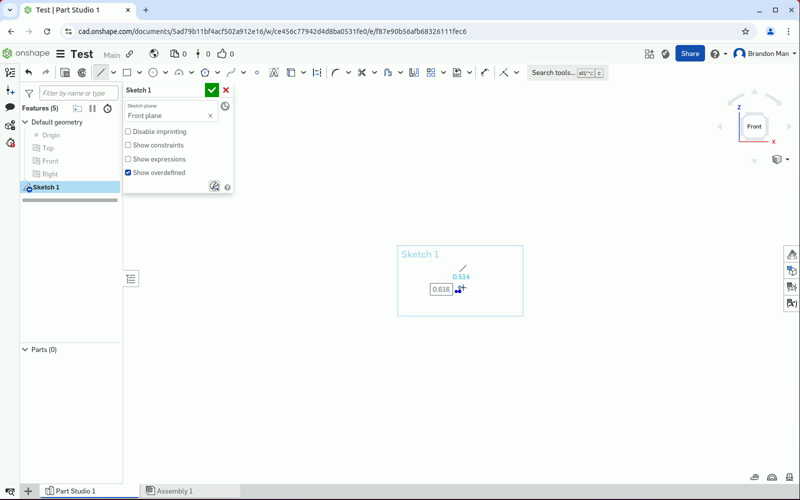
scroll(6)
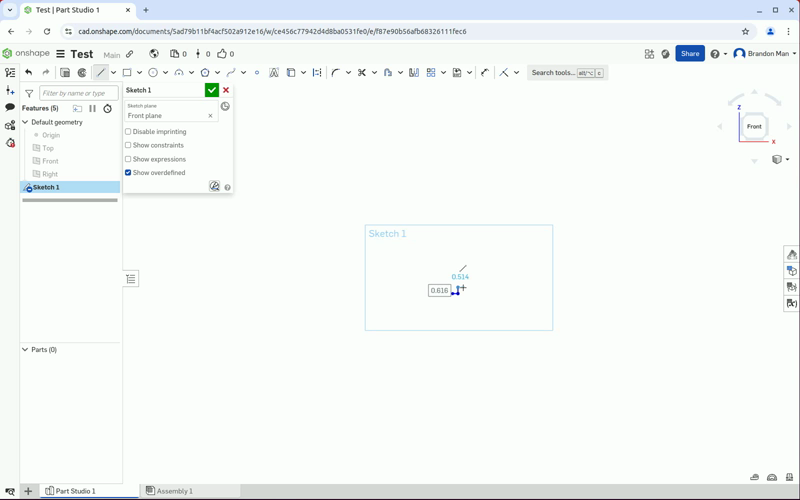
scroll(6)
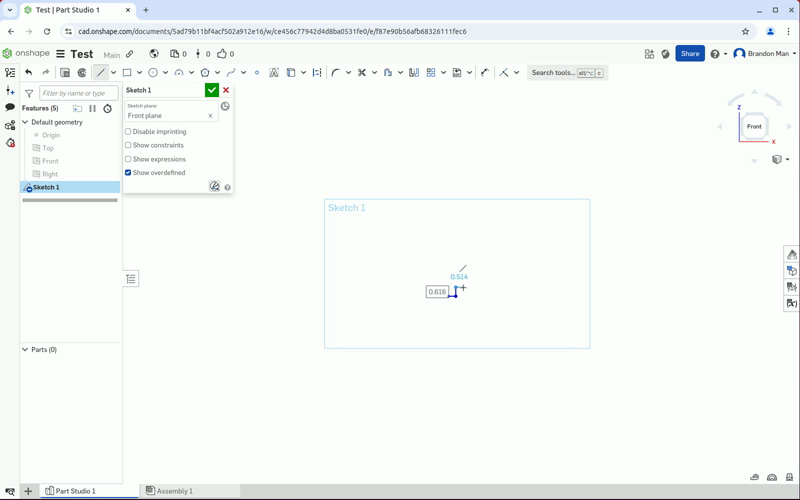
scroll(6)
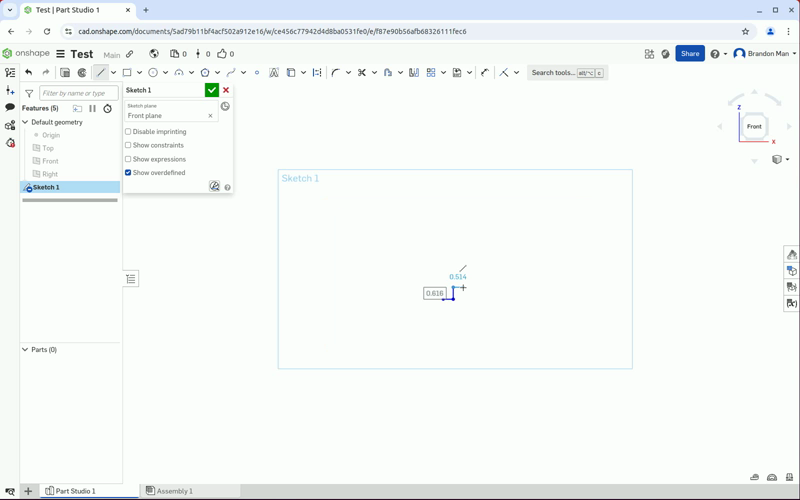
scroll(6)
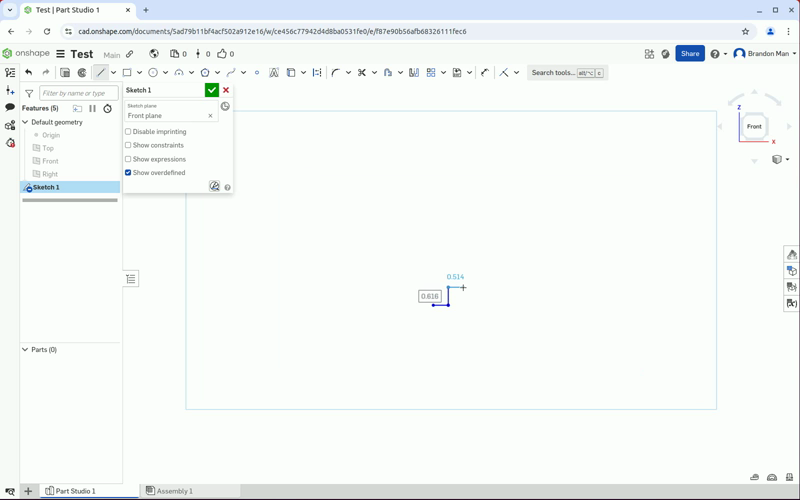
scroll(6)
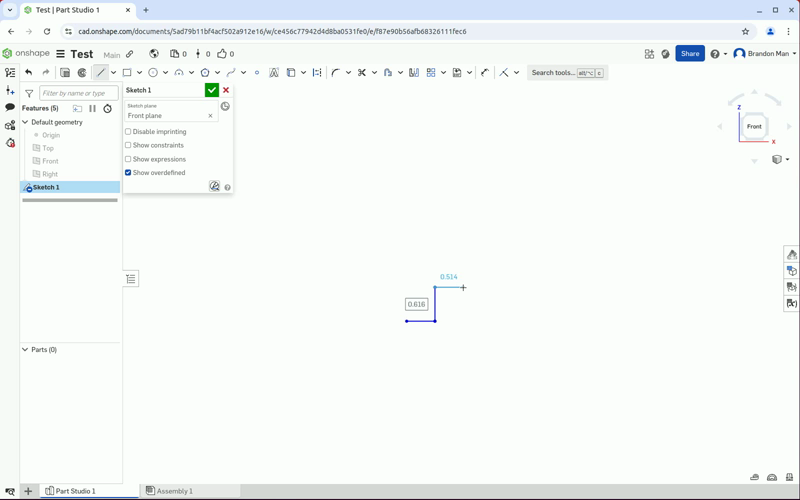
click(463, 287)
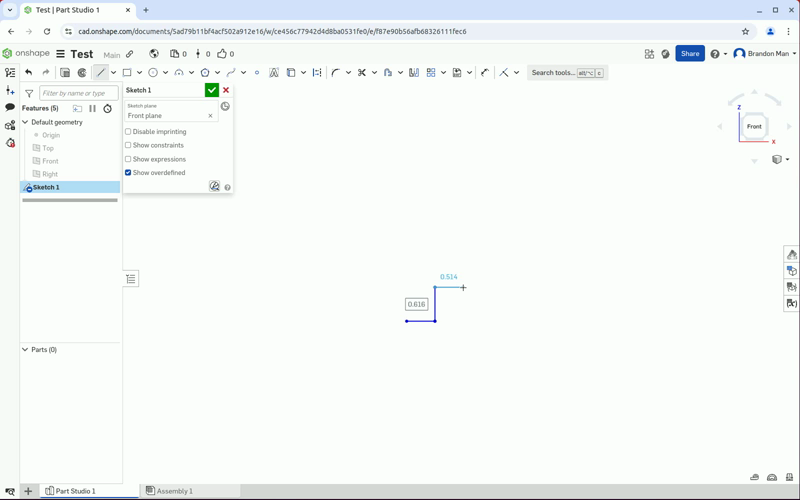
scroll(-6)
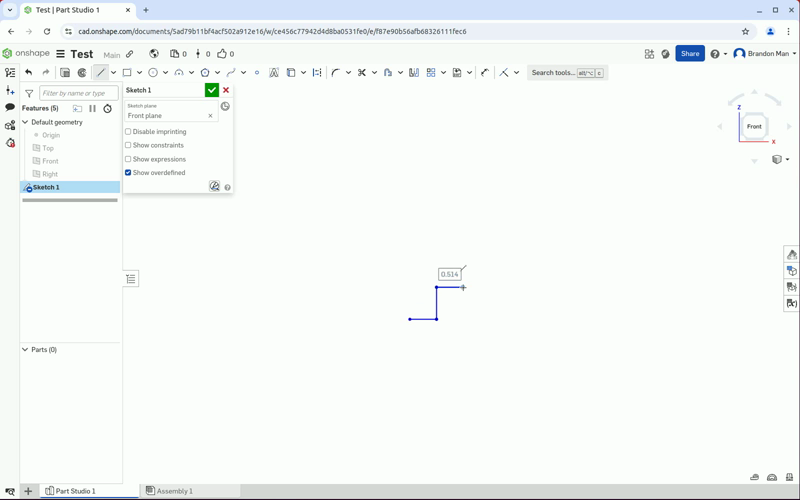
scroll(-6)
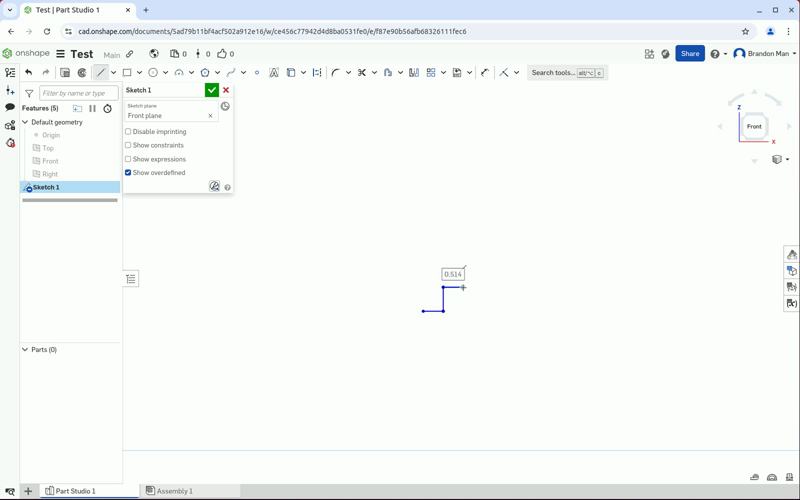
scroll(-6)
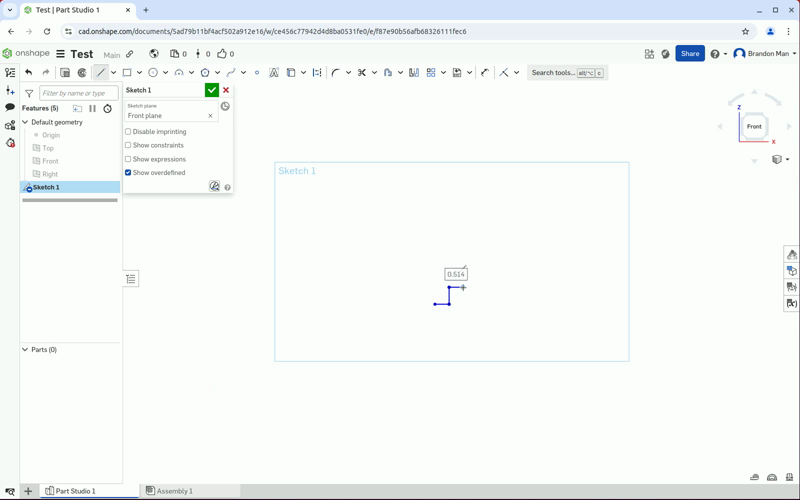
scroll(-6)
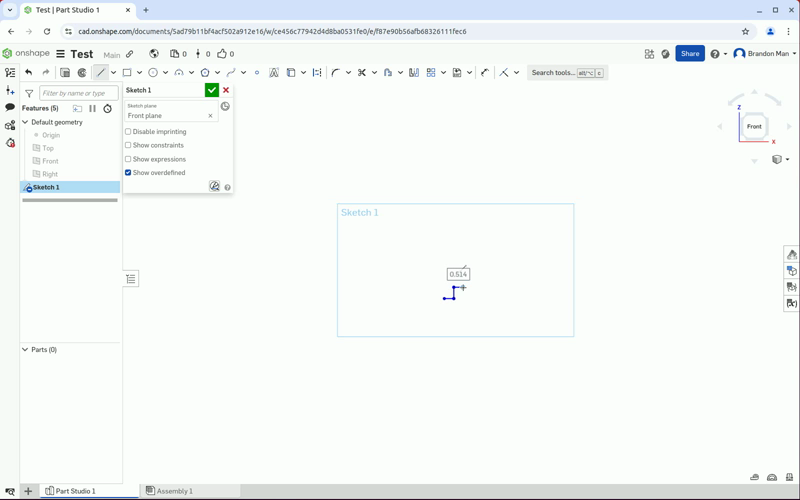
scroll(-6)
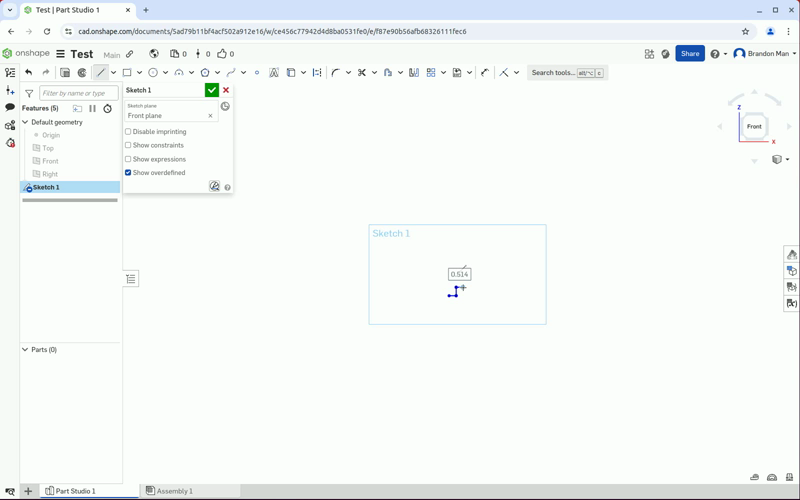
scroll(-6)
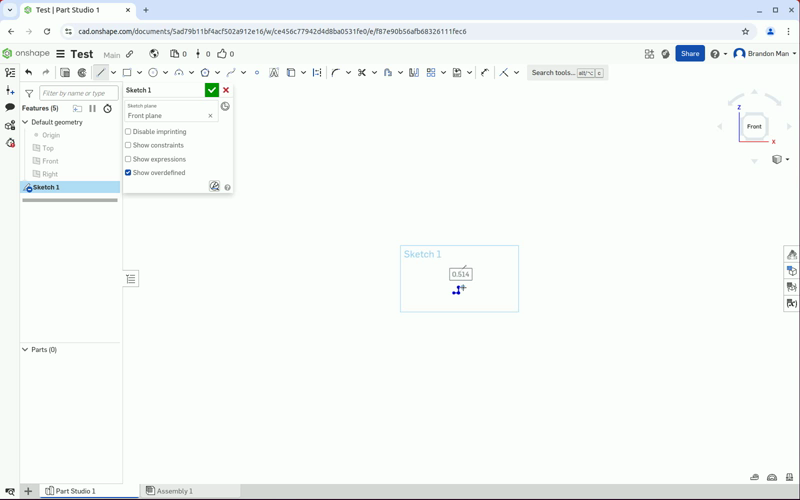
scroll(-6)
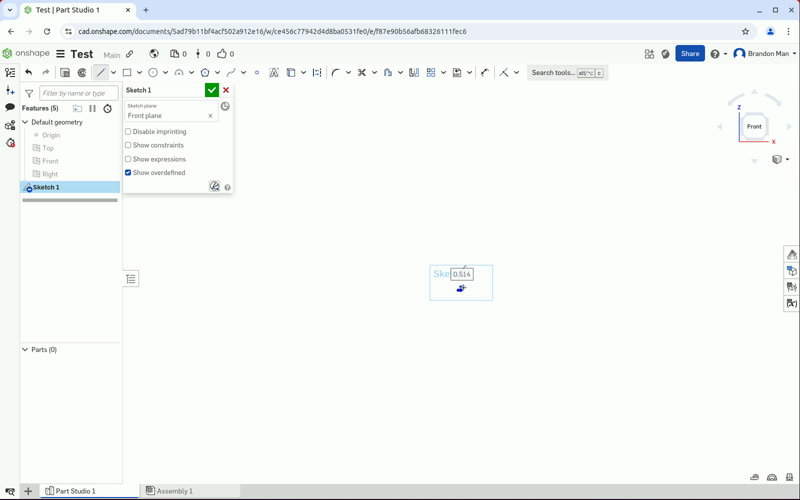
key_up(shift)
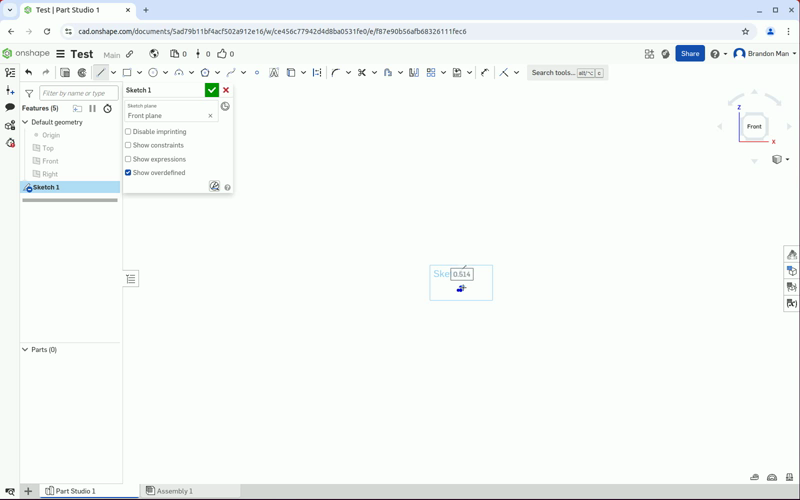
key_down(shift)
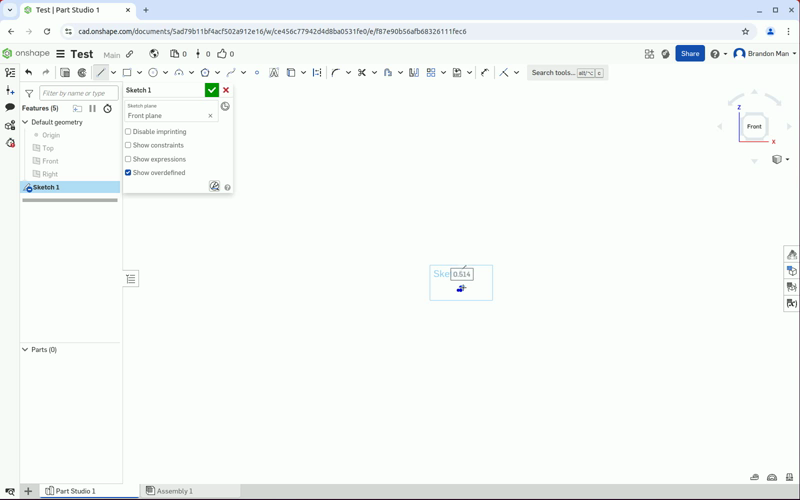
mouse_move(493, 287)
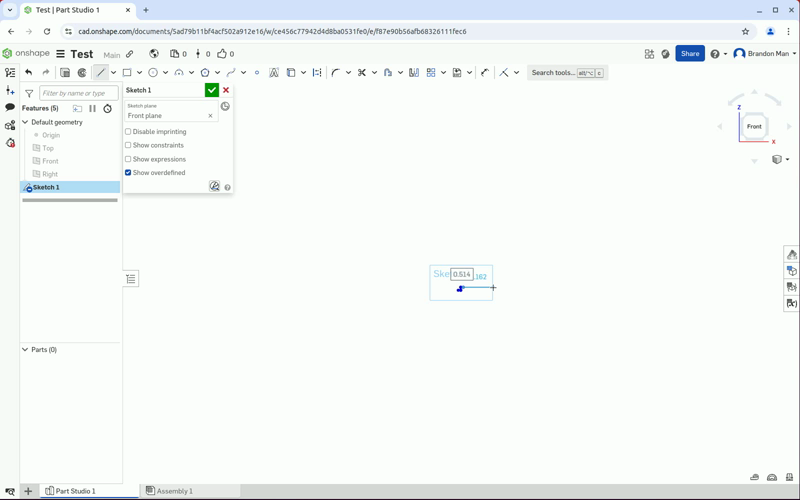
mouse_move(463, 277)
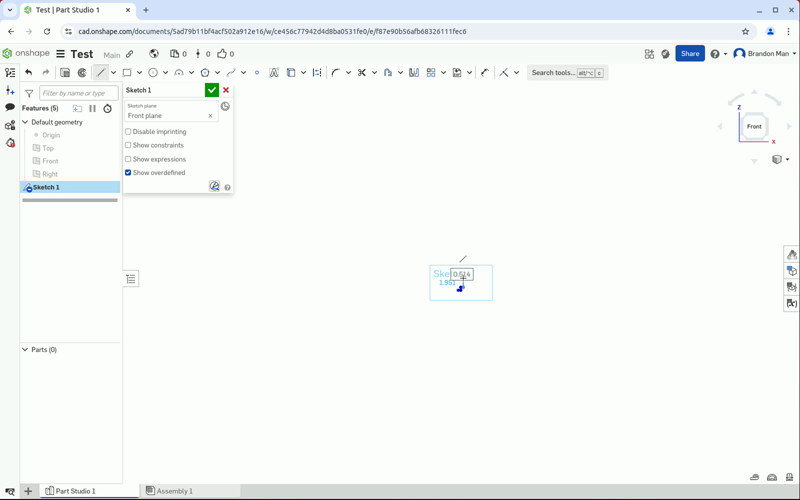
click(463, 277)
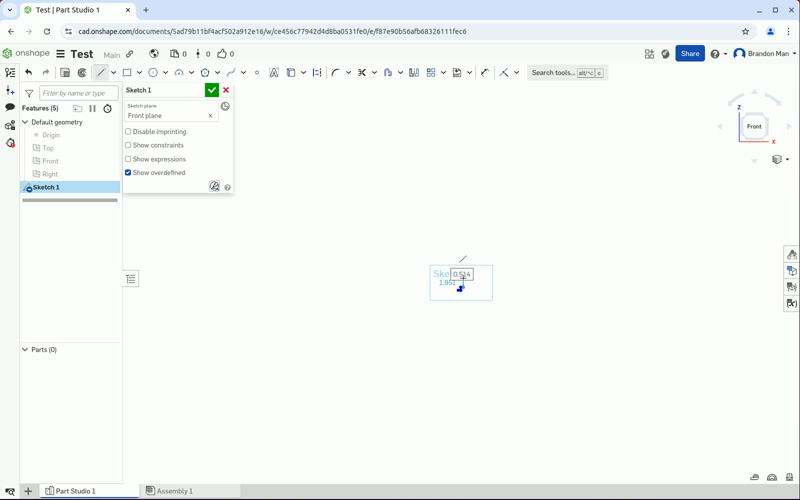
key_up(shift)
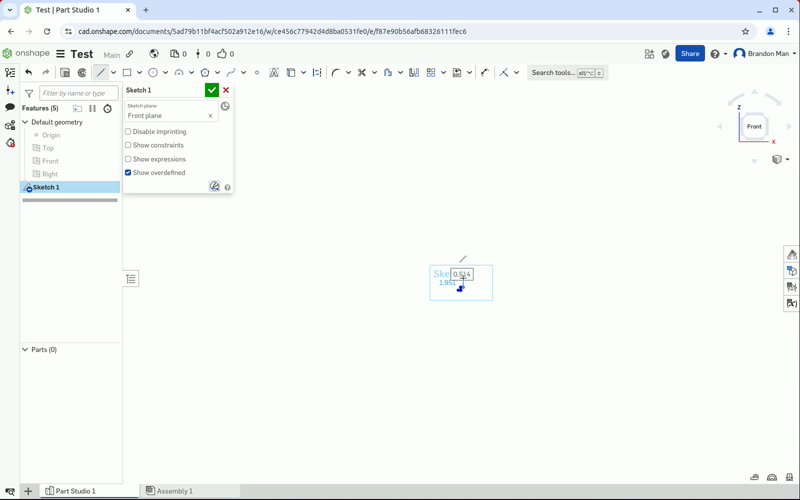
key_down(shift)
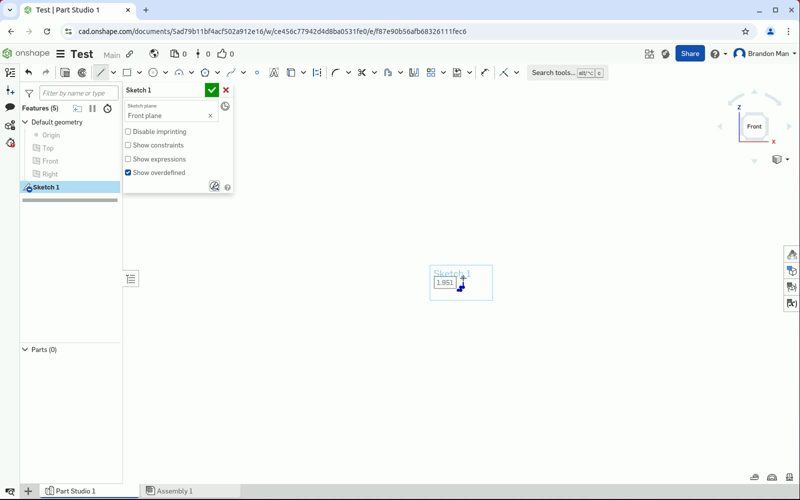
mouse_move(493, 277)
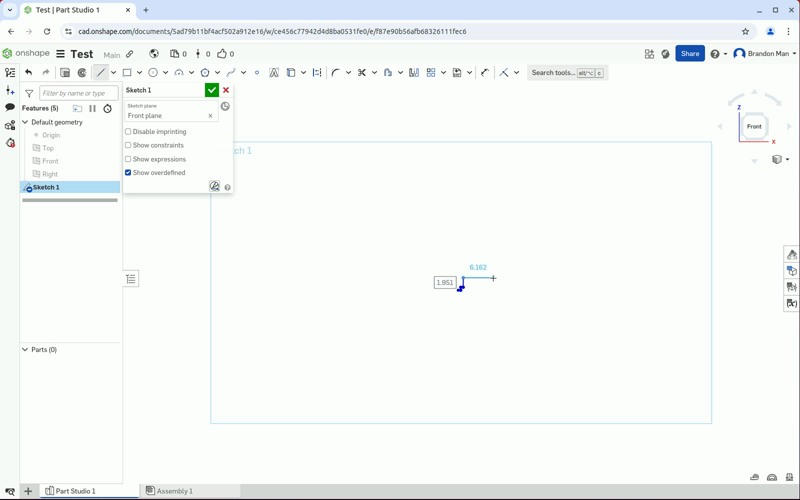
mouse_move(460, 277)
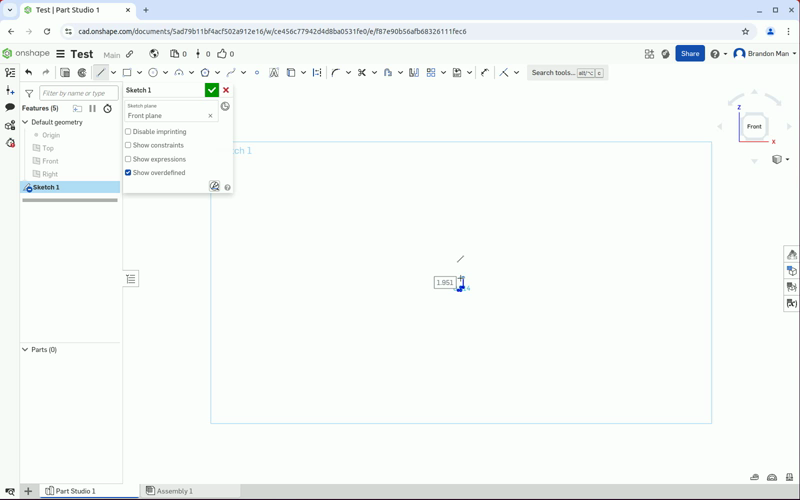
scroll(6)
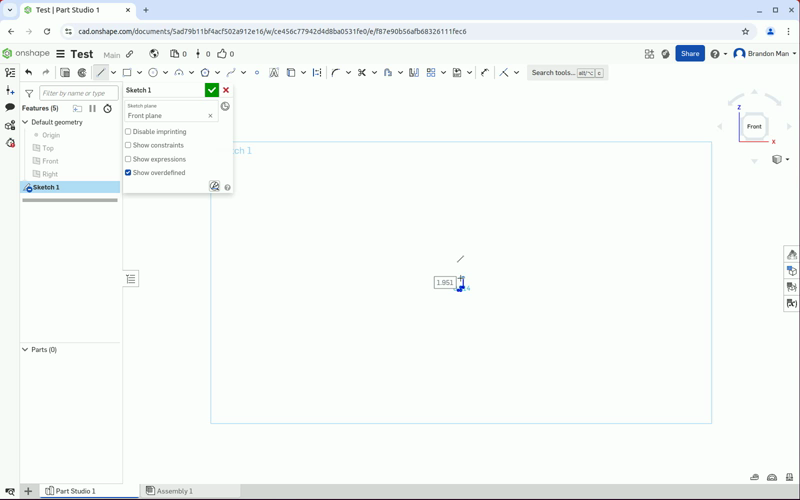
scroll(6)
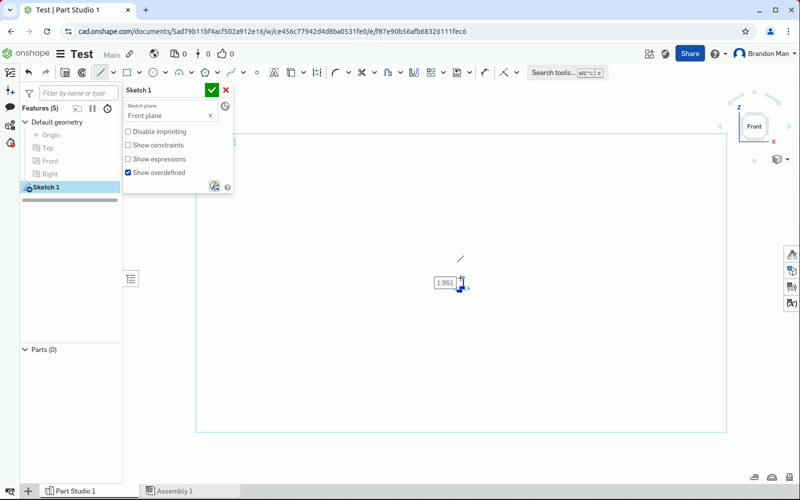
scroll(6)
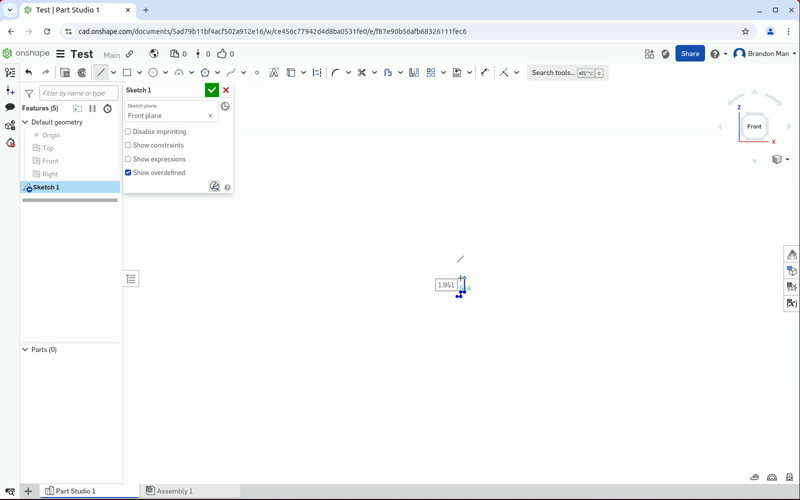
scroll(6)
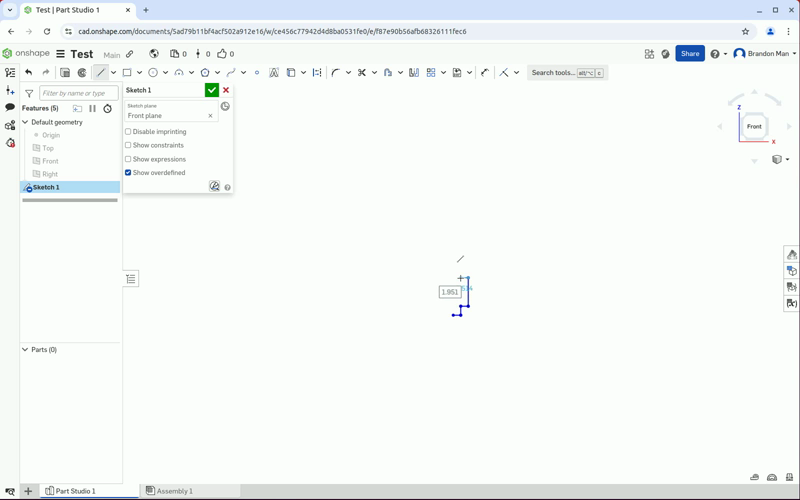
scroll(6)
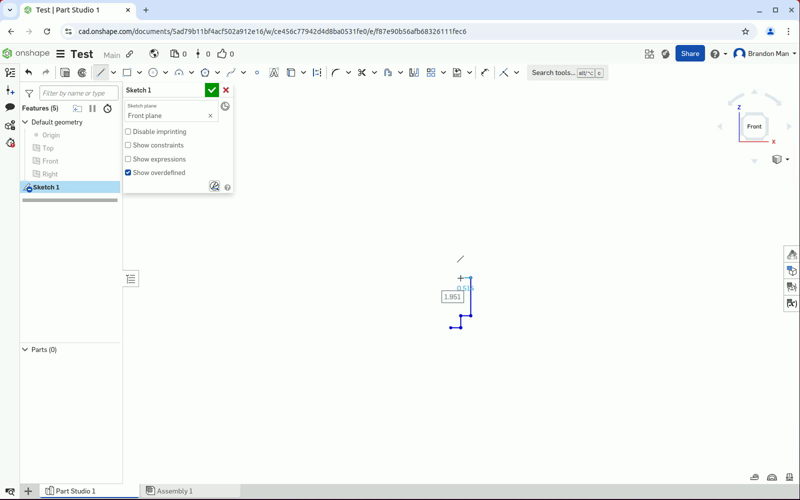
scroll(6)
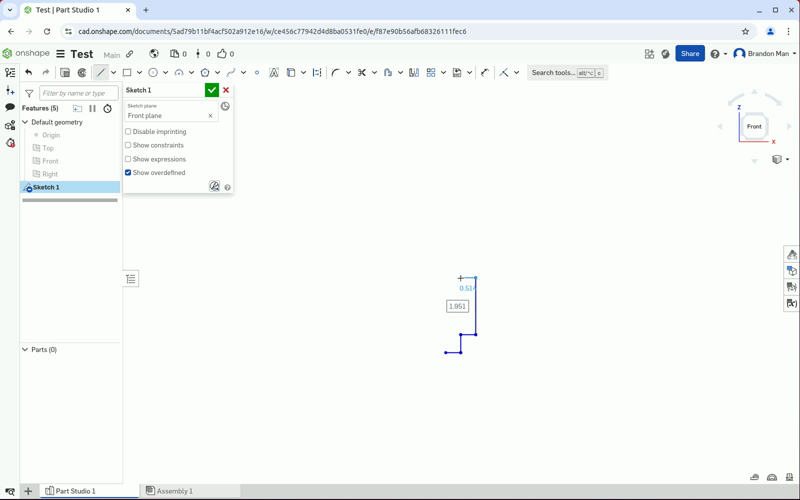
scroll(6)
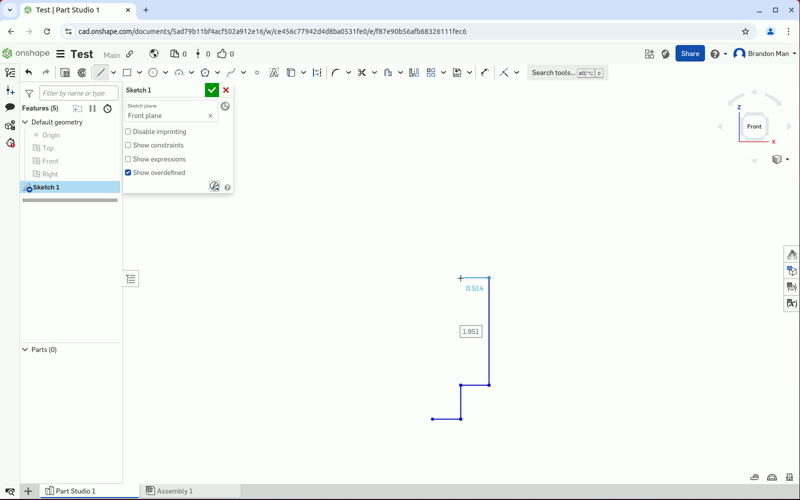
click(460, 277)
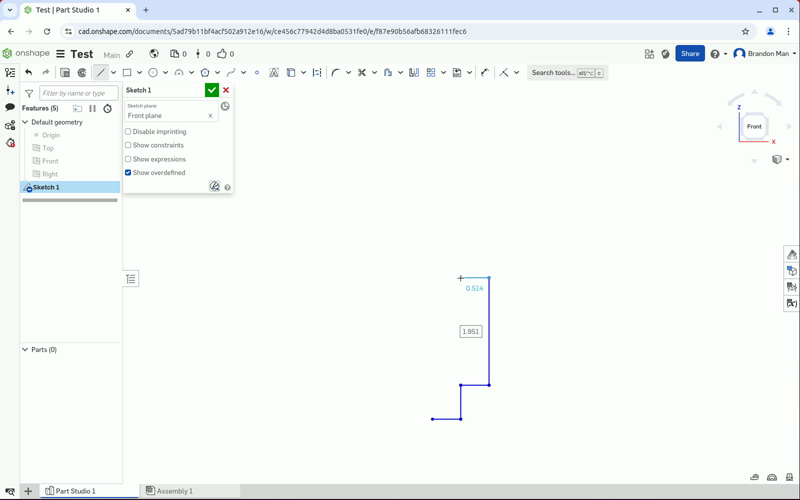
scroll(-6)
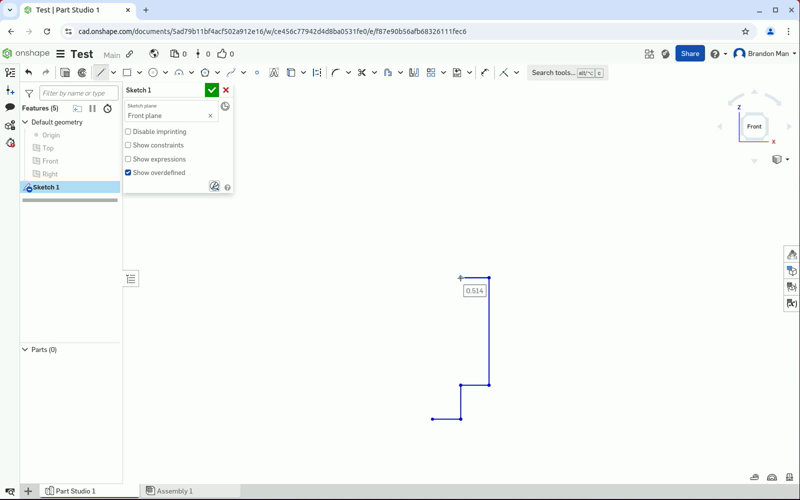
scroll(-6)
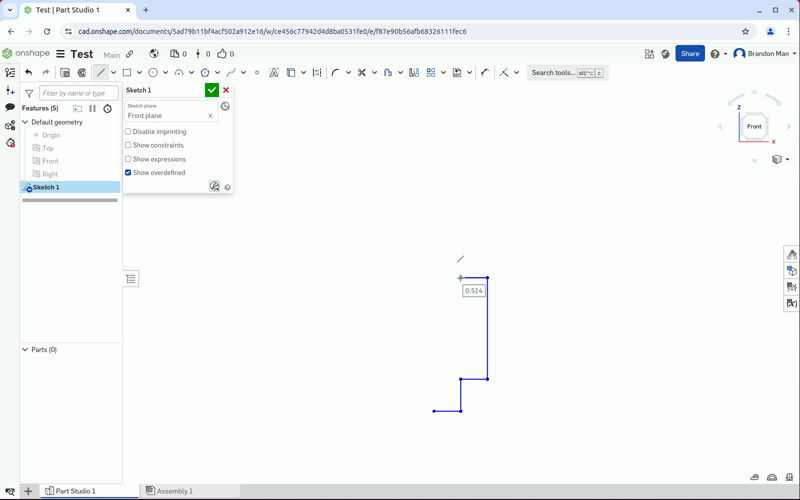
scroll(-6)
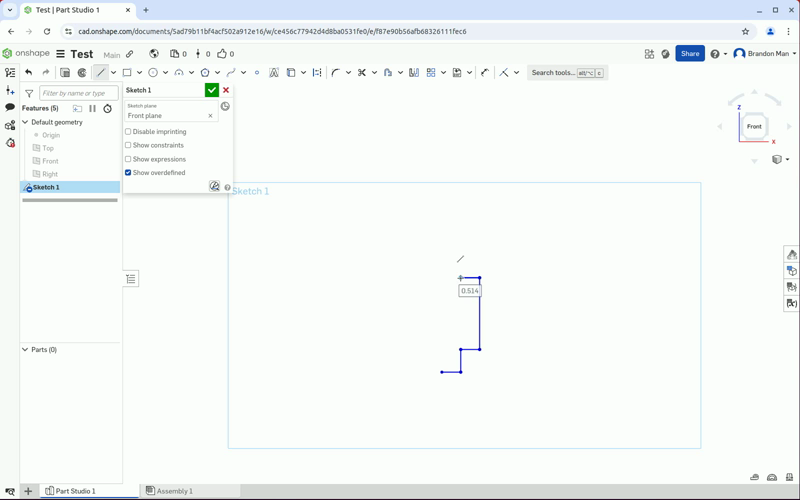
scroll(-6)
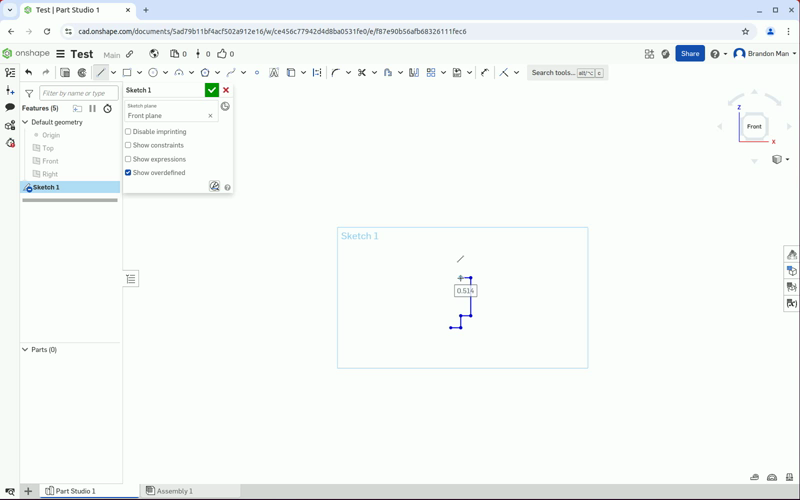
scroll(-6)
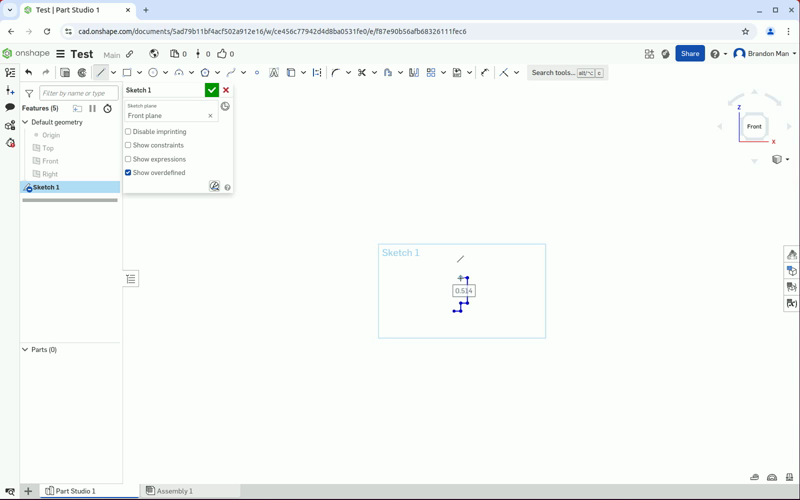
scroll(-6)
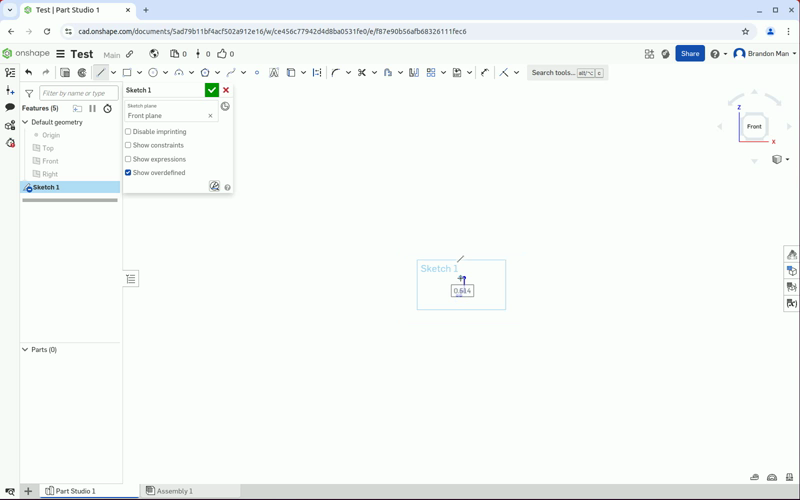
scroll(-6)
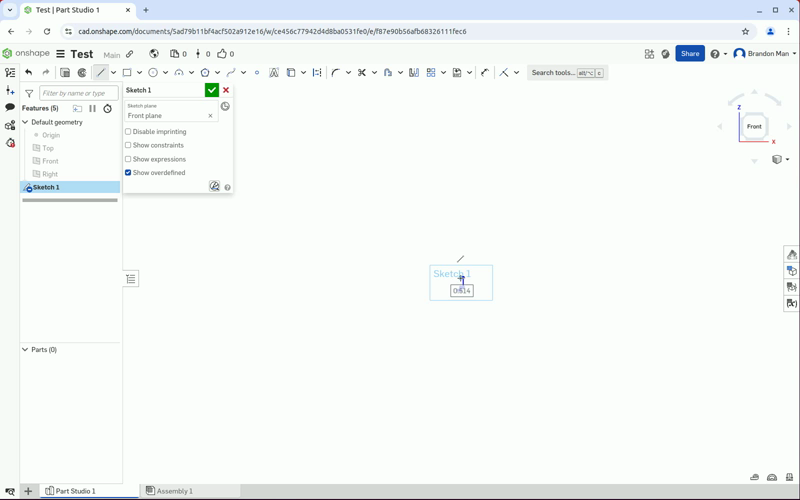
key_up(shift)
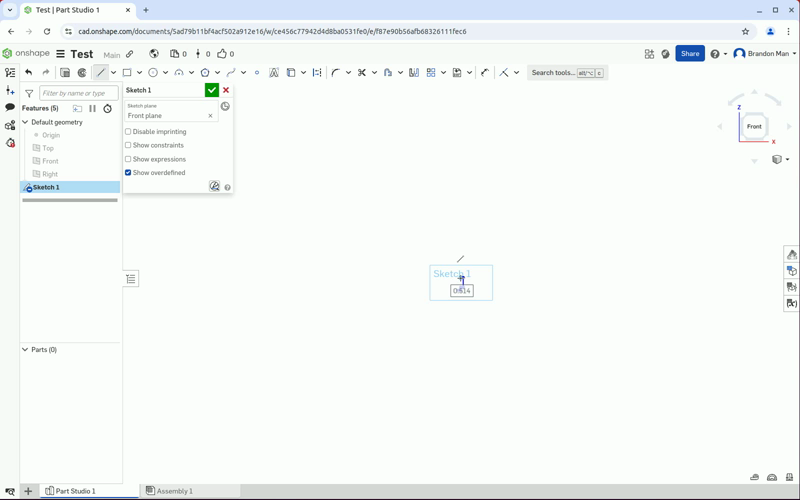
key_down(shift)
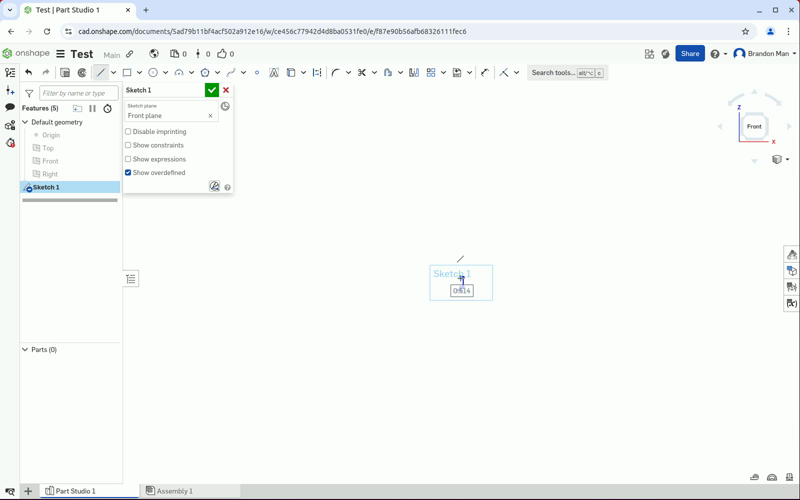
mouse_move(490, 277)
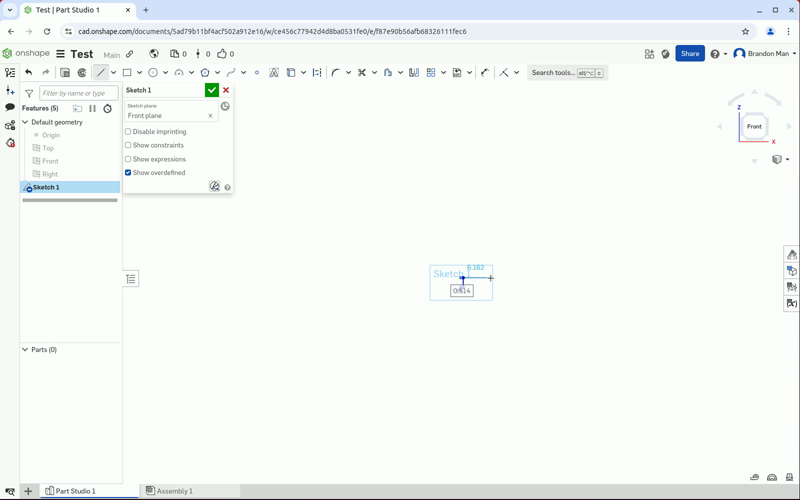
mouse_move(460, 274)
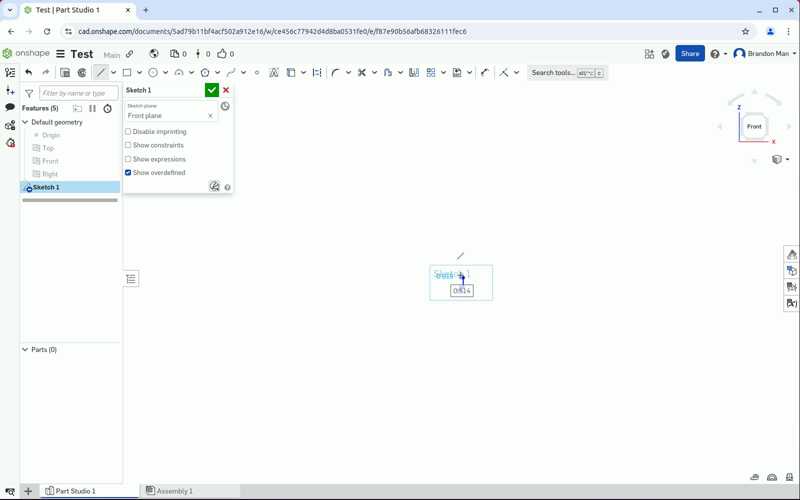
scroll(6)
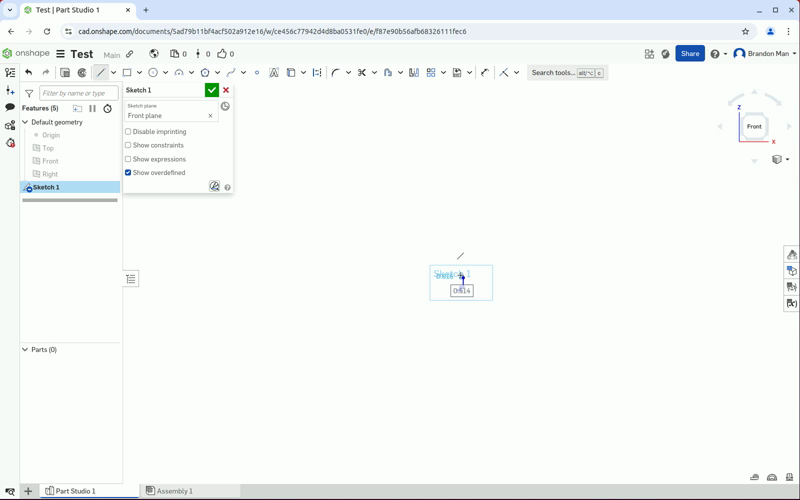
scroll(6)
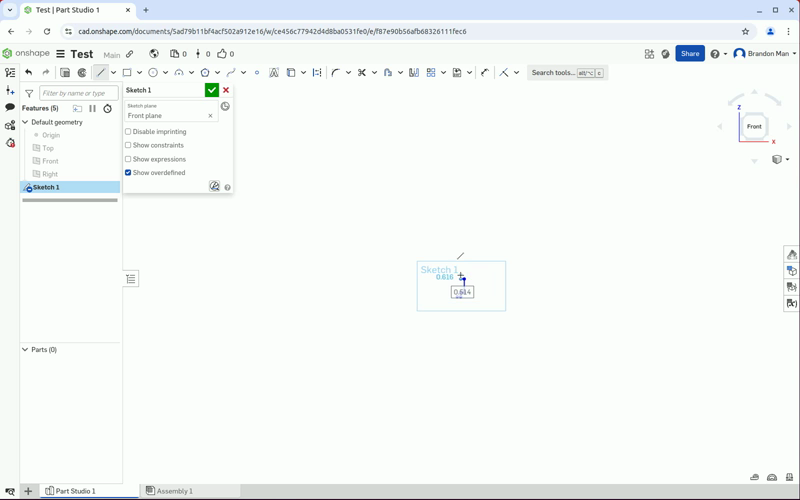
scroll(6)
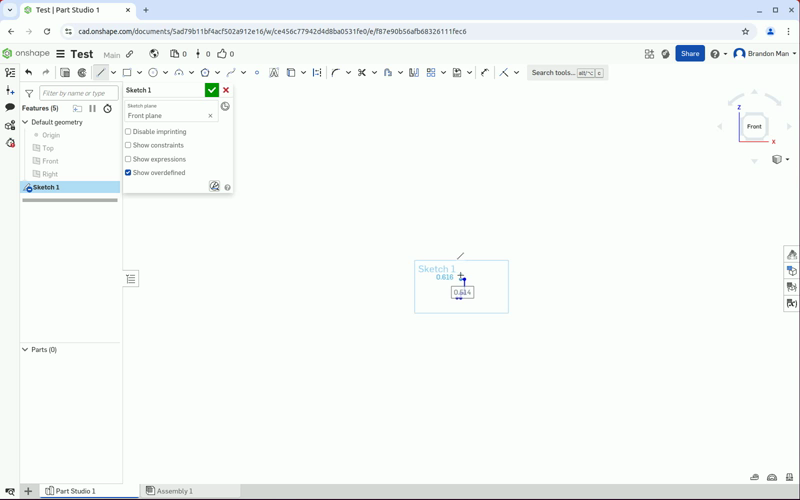
scroll(6)
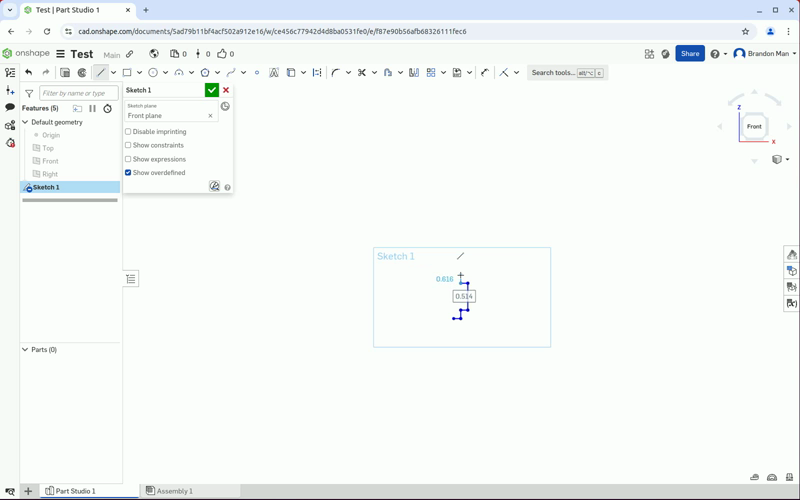
scroll(6)
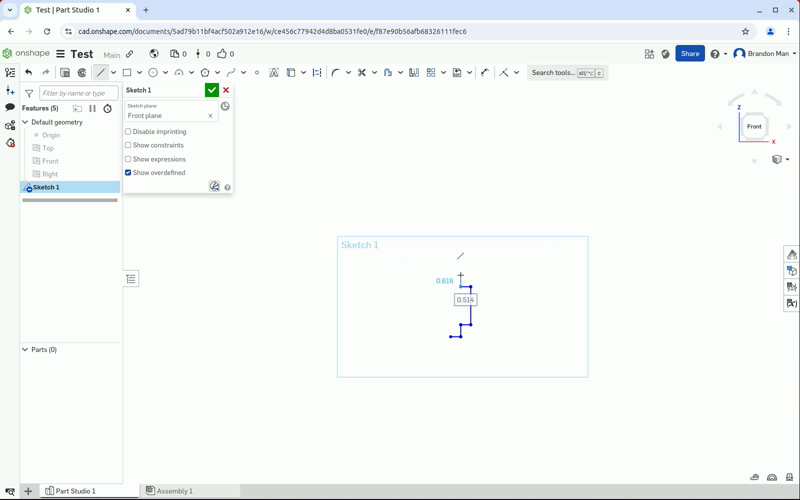
scroll(6)
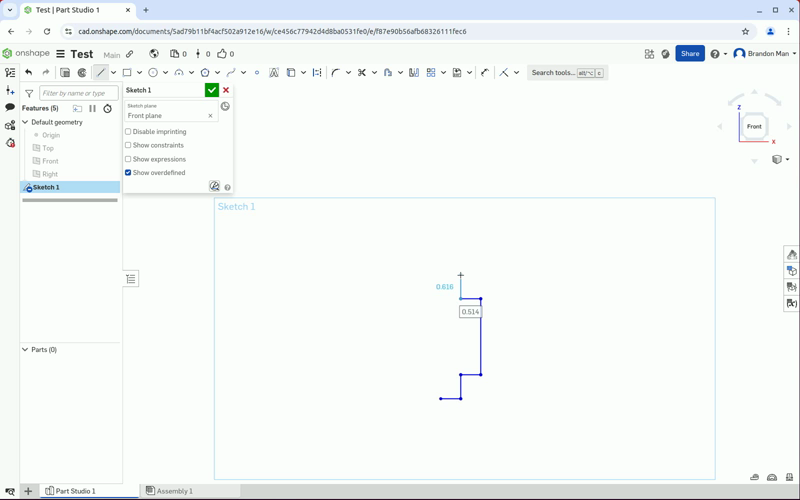
scroll(6)
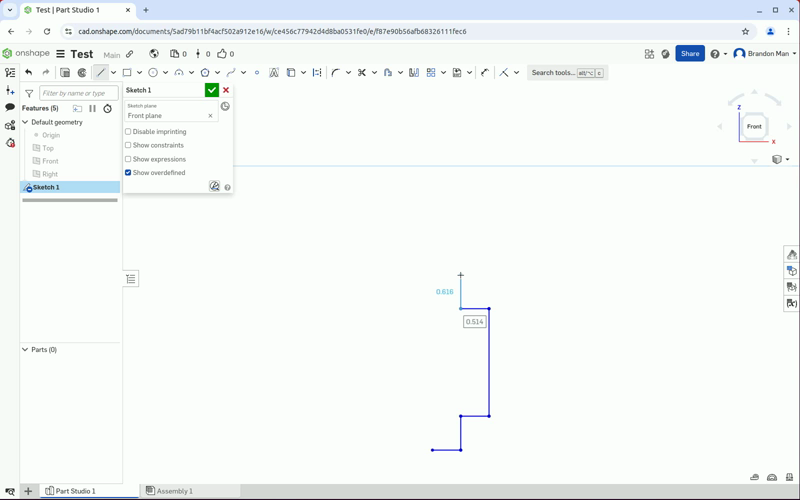
click(460, 274)
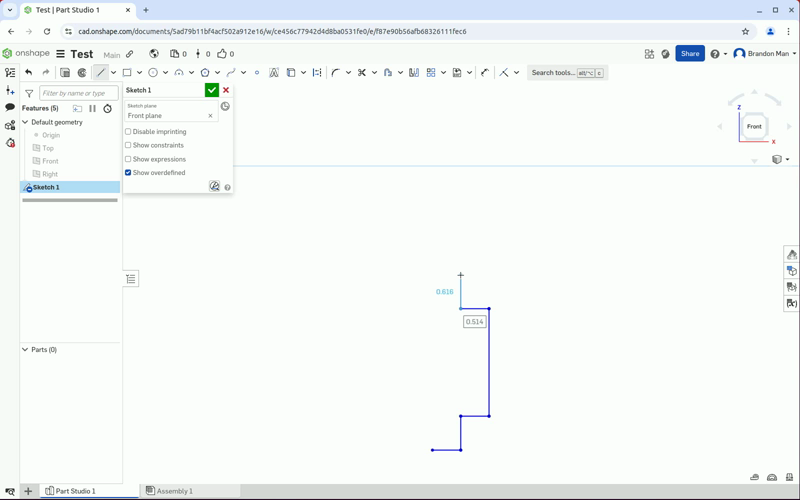
scroll(-6)
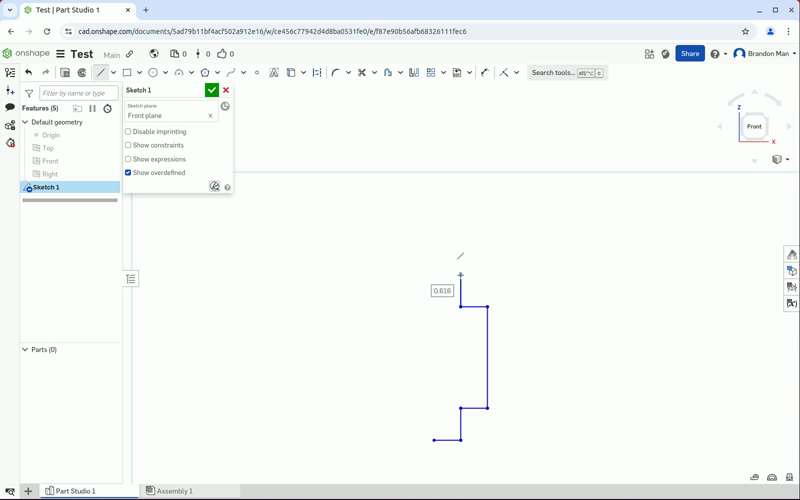
scroll(-6)
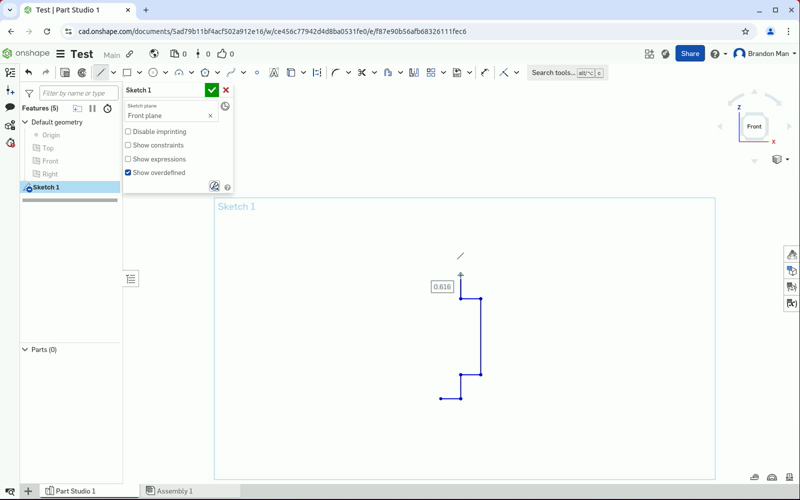
scroll(-6)
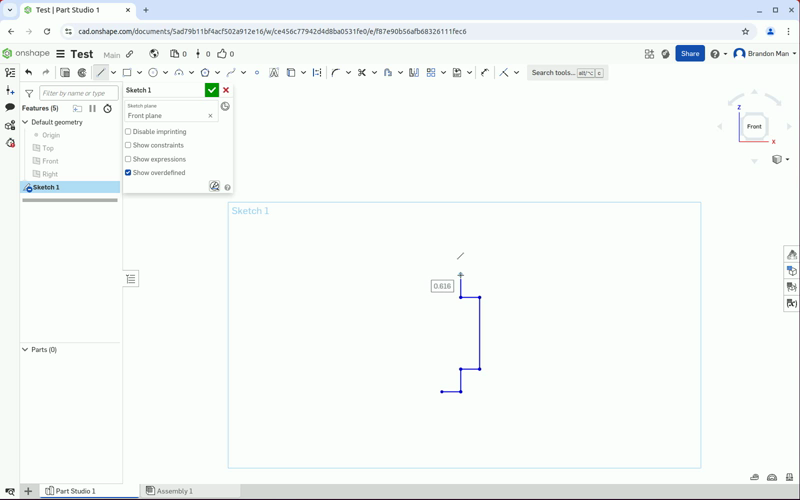
scroll(-6)
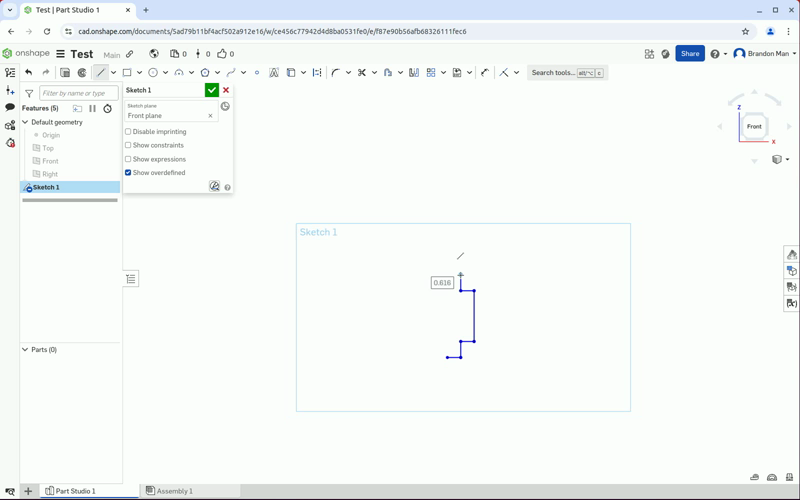
scroll(-6)
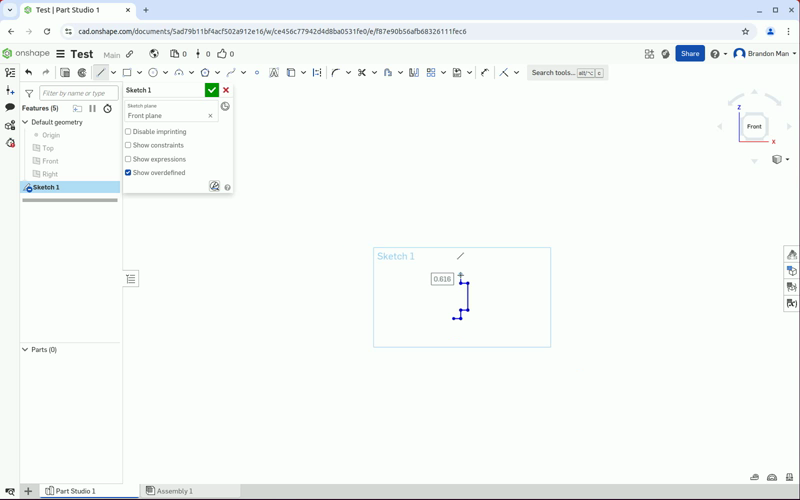
scroll(-6)
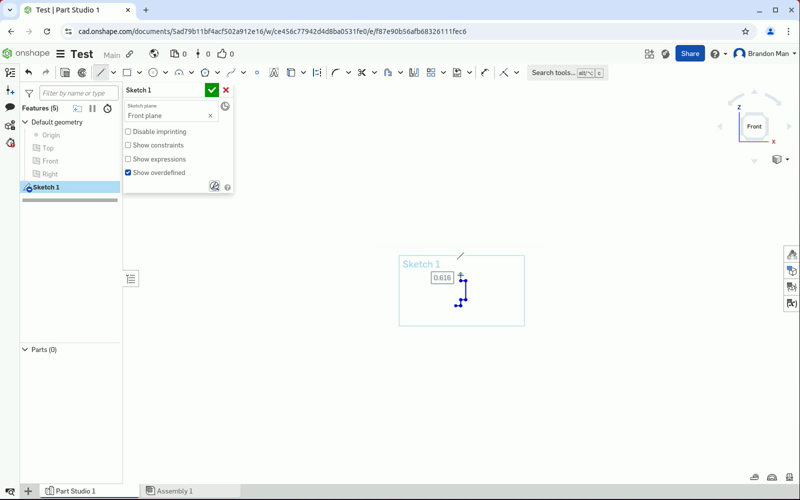
scroll(-6)
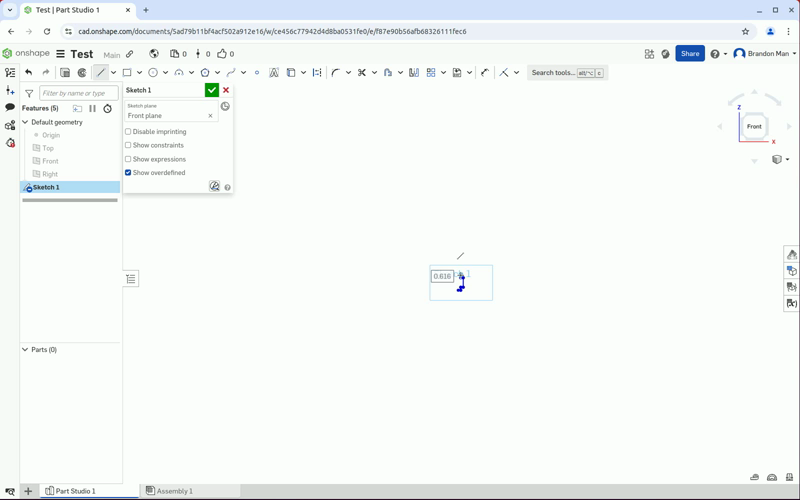
key_up(shift)
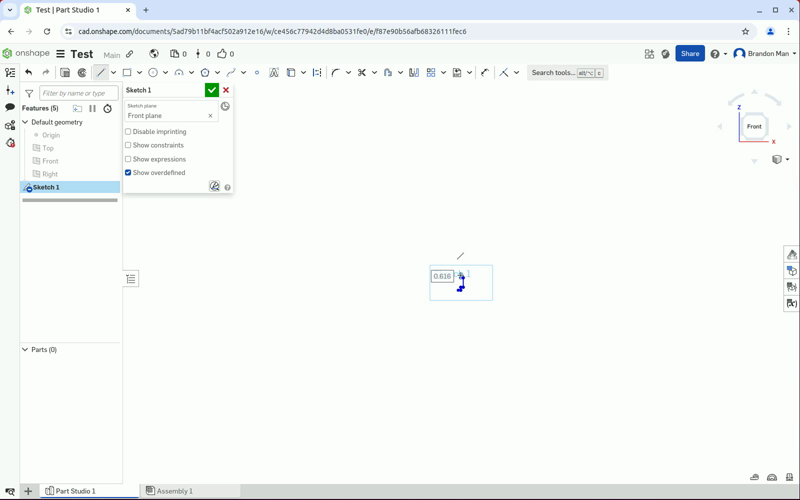
key_down(shift)
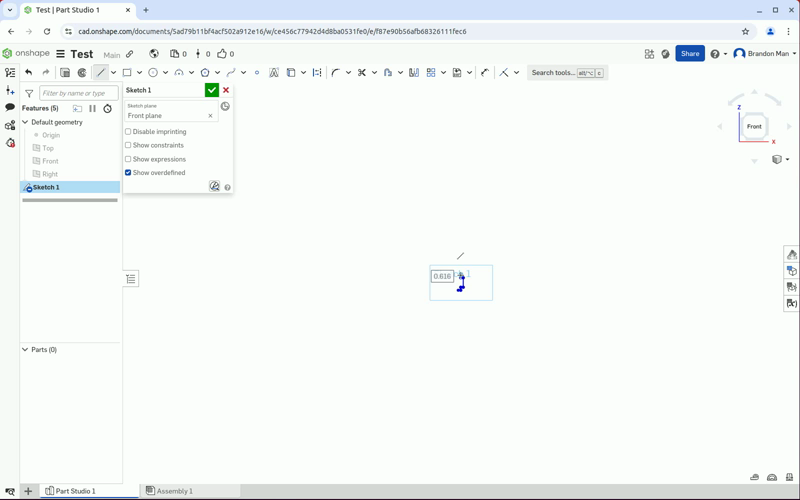
mouse_move(490, 274)
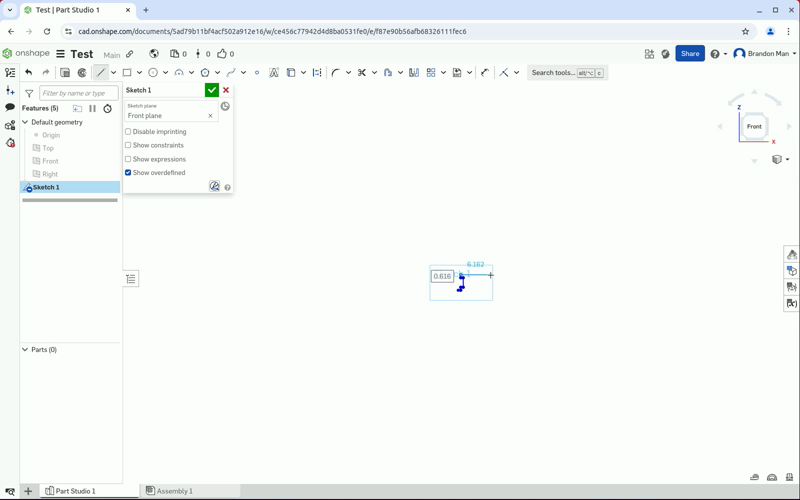
mouse_move(458, 274)
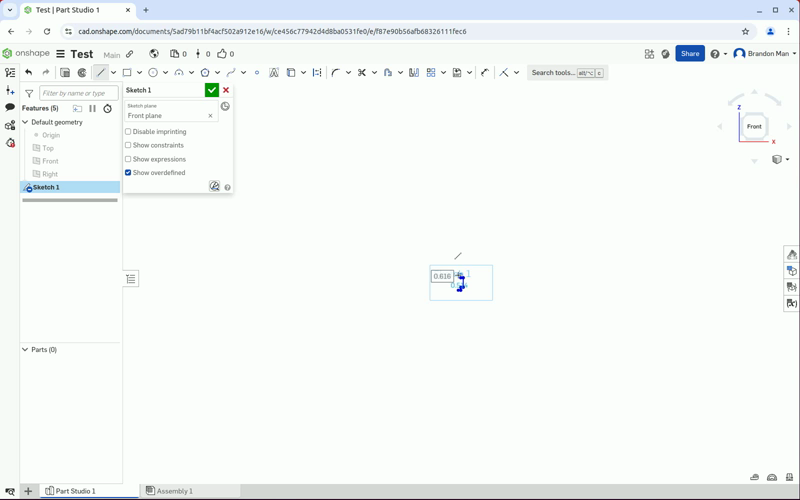
scroll(6)
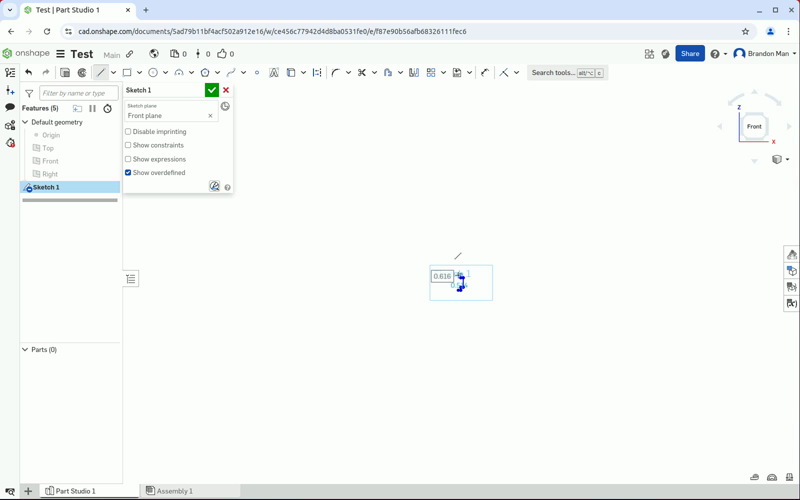
scroll(6)
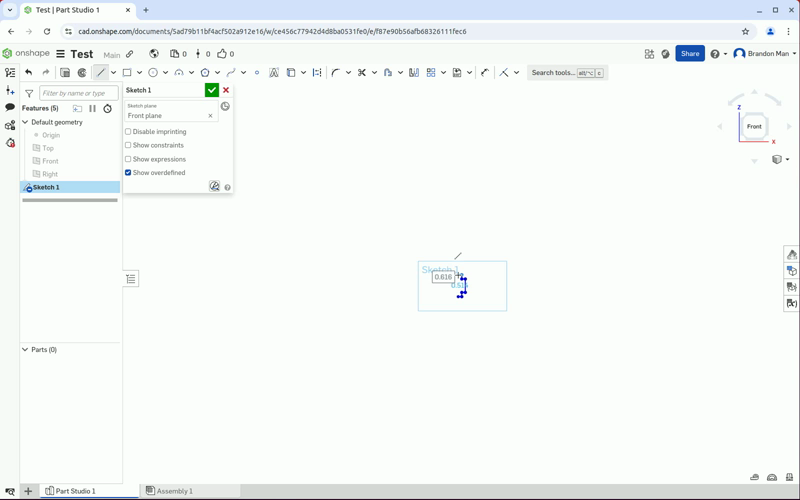
scroll(6)
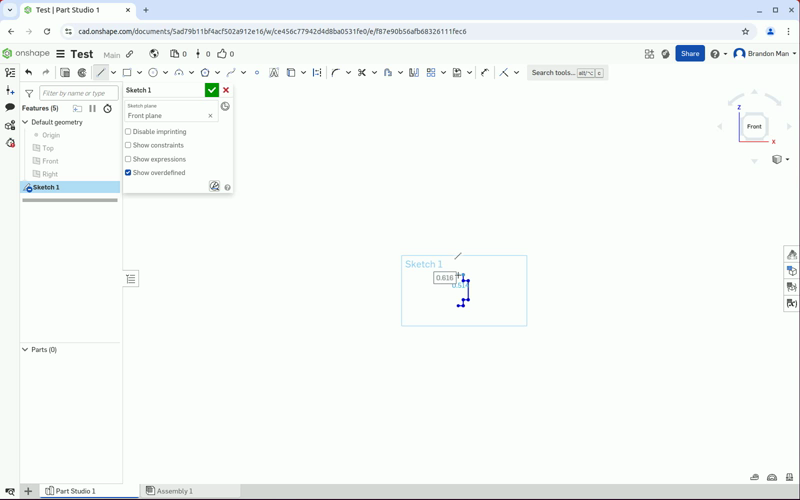
scroll(6)
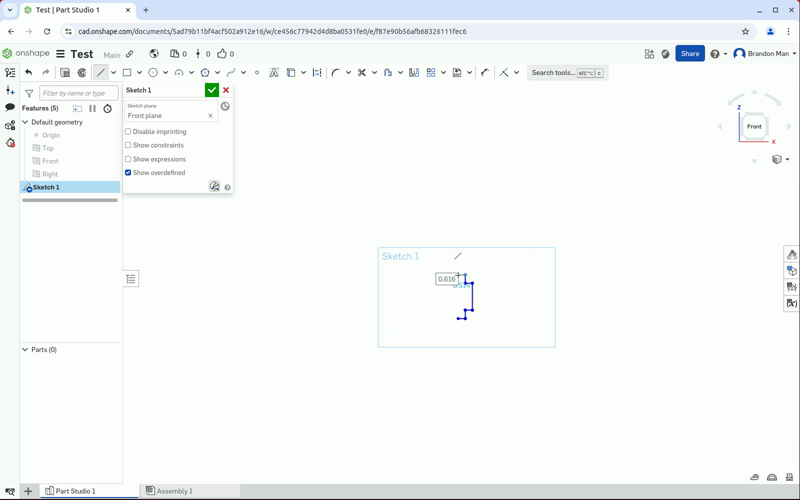
scroll(6)
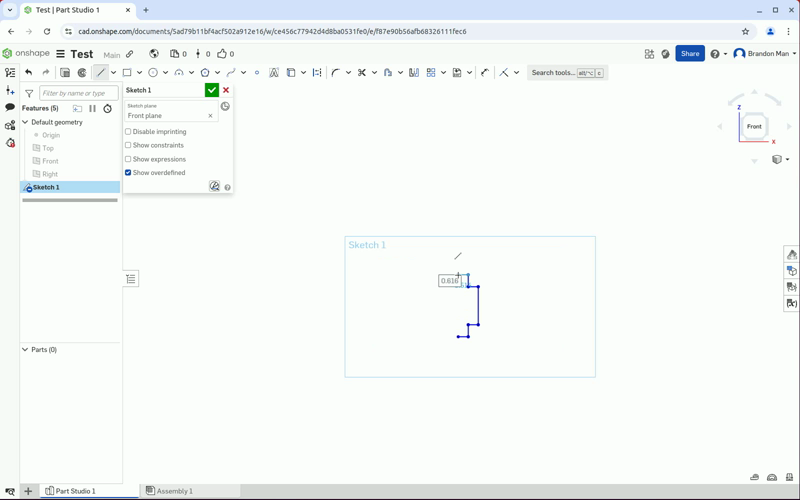
scroll(6)
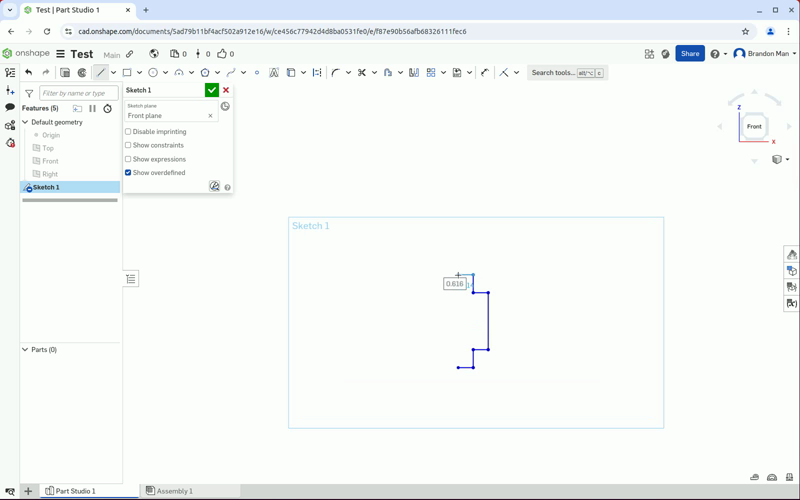
scroll(6)
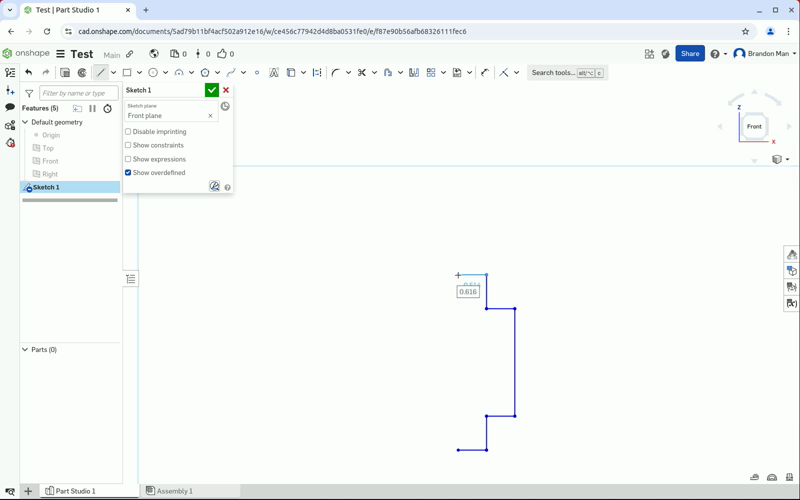
click(458, 274)
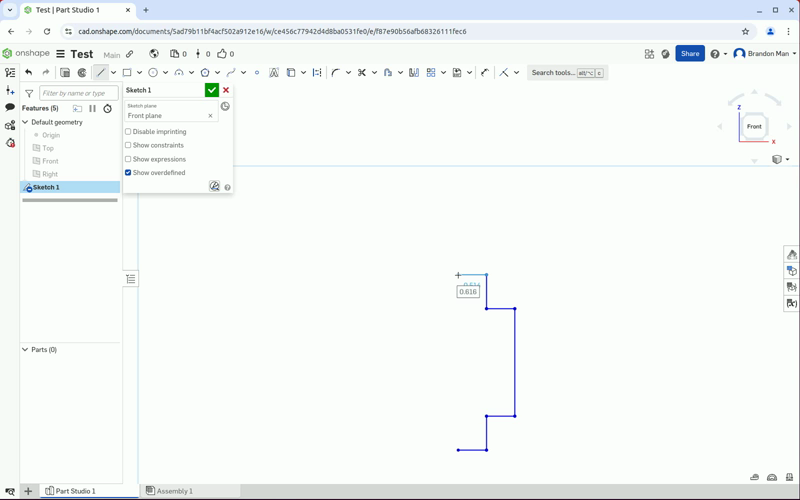
scroll(-6)
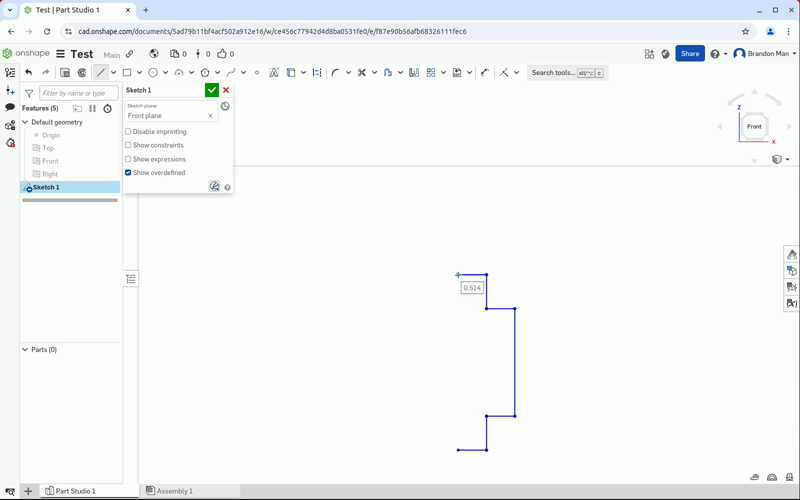
scroll(-6)
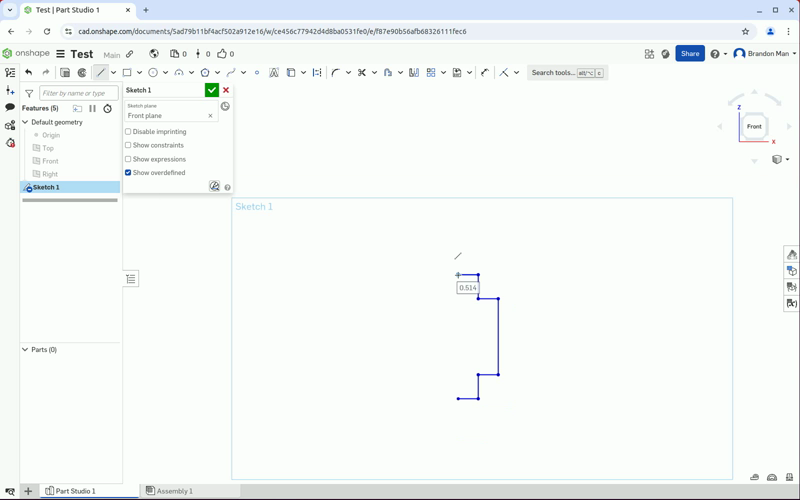
scroll(-6)
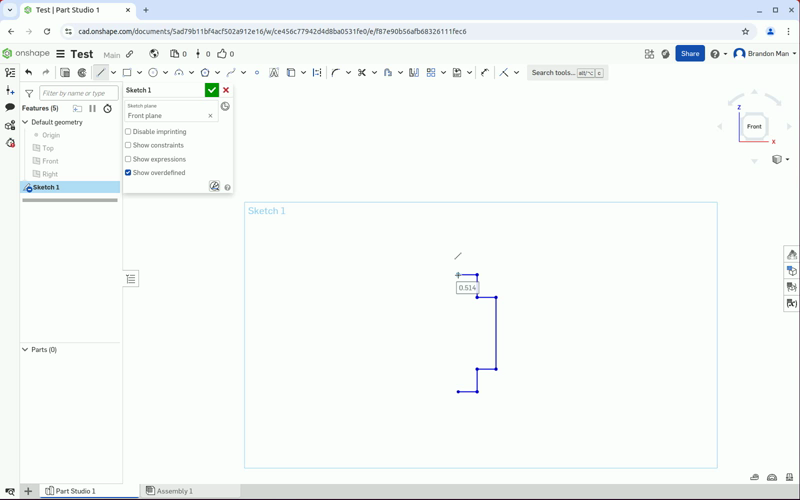
scroll(-6)
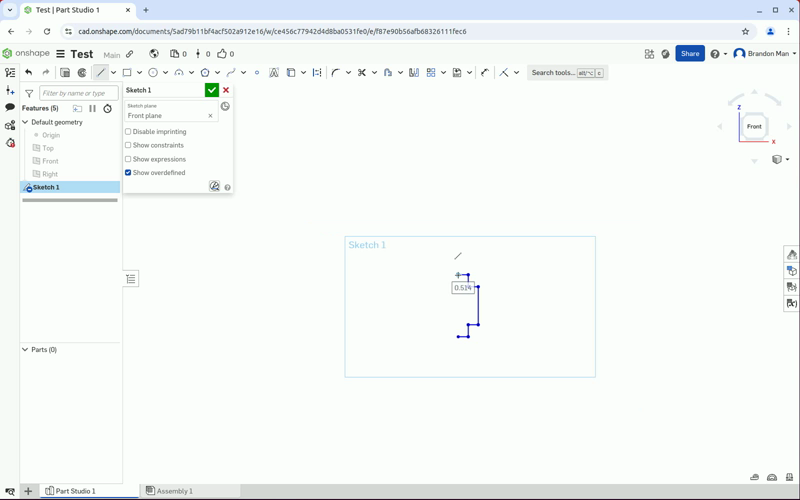
scroll(-6)
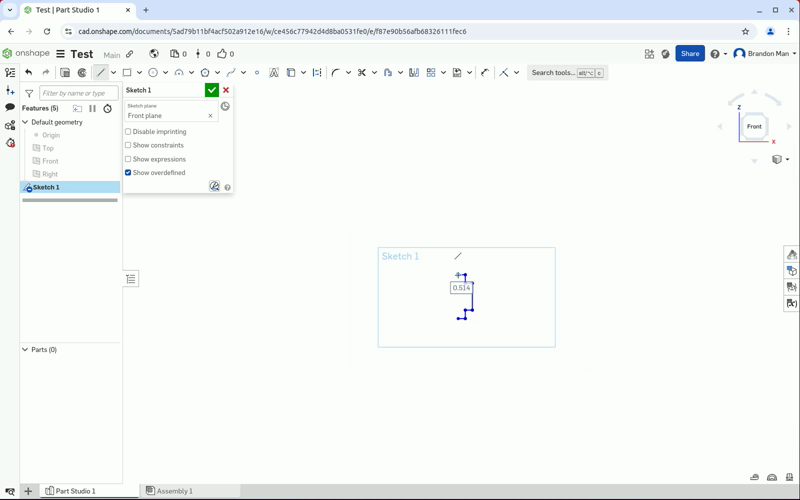
scroll(-6)
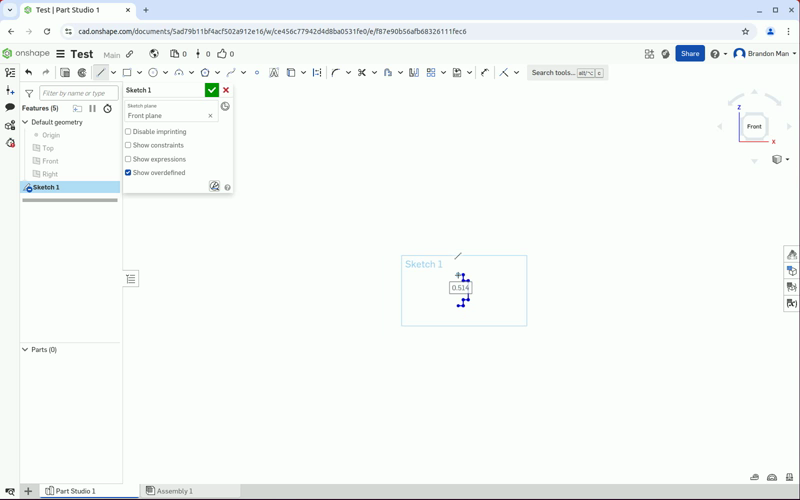
scroll(-6)
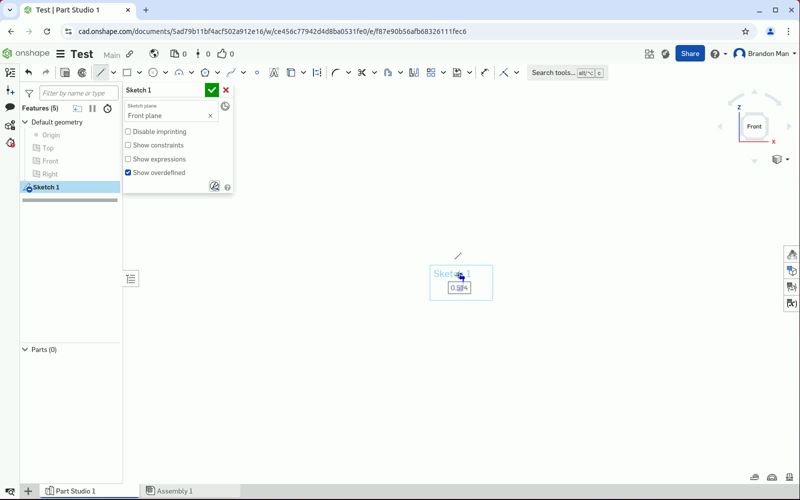
key_up(shift)
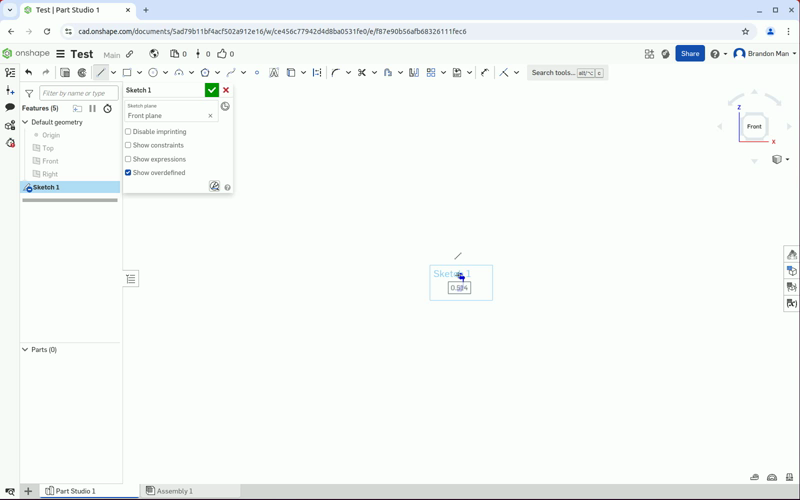
mouse_move(488, 274)
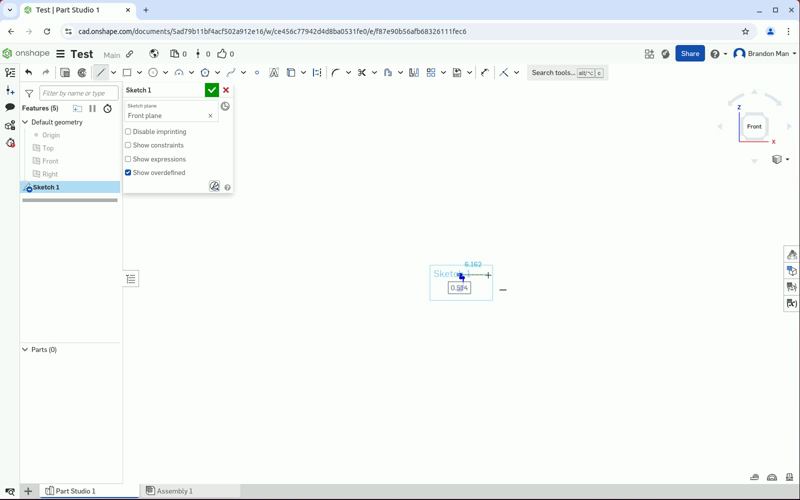
key_down(shift)
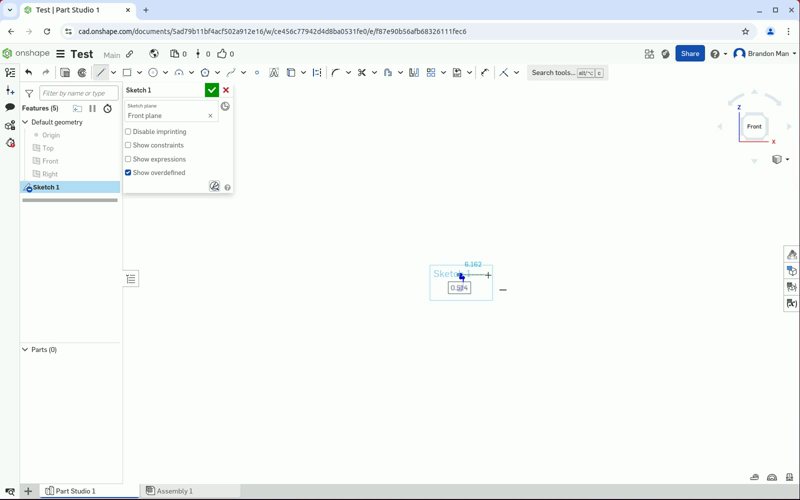
mouse_move(458, 290)
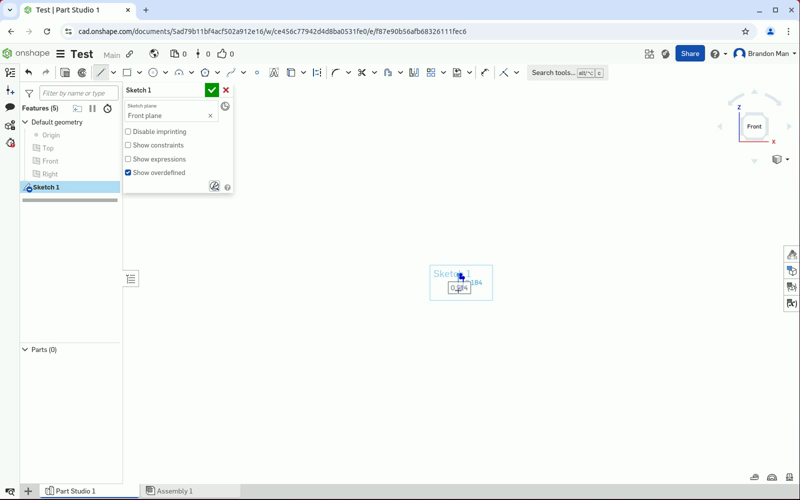
scroll(6)
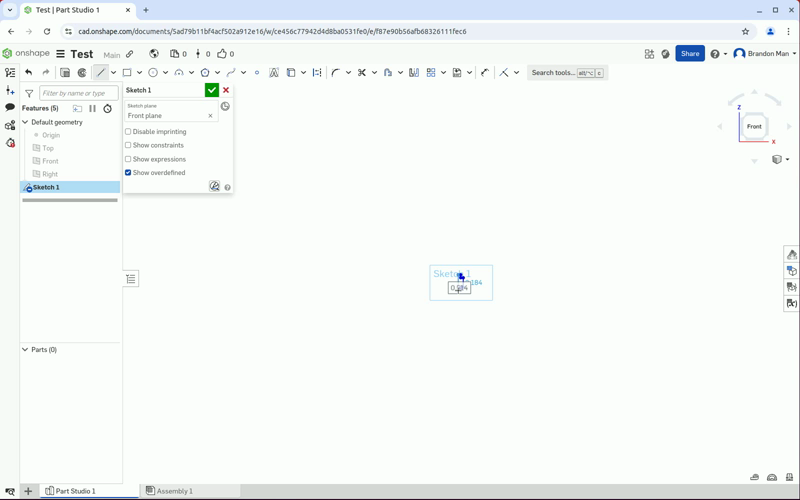
scroll(6)
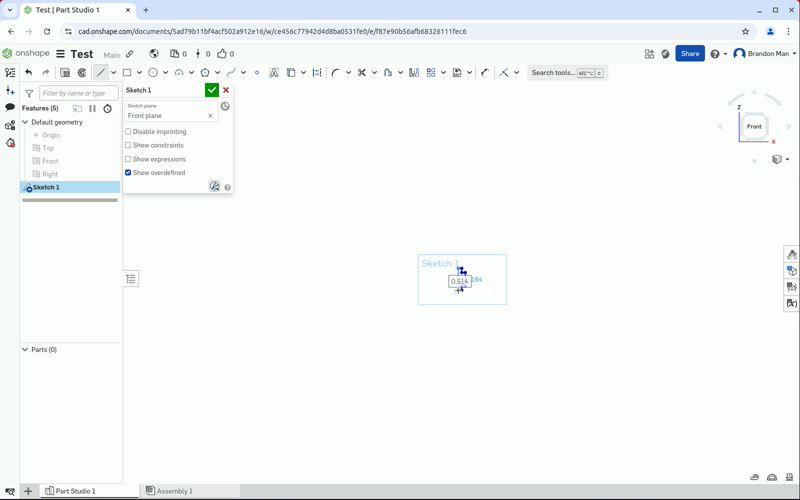
scroll(6)
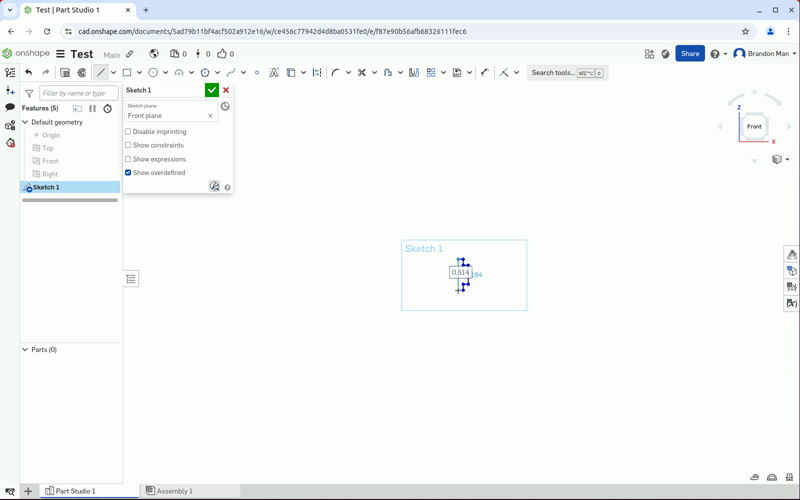
scroll(6)
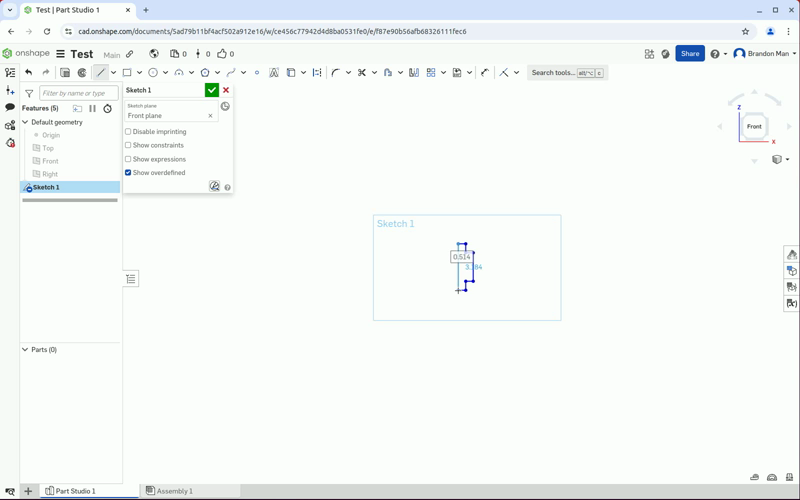
scroll(6)
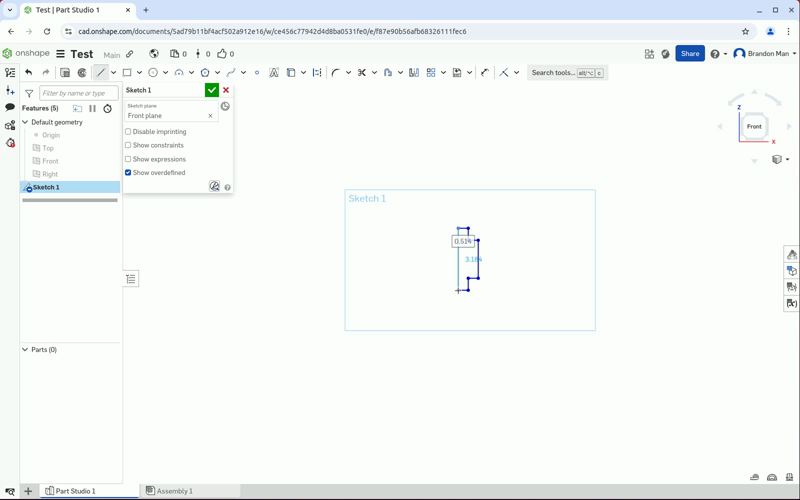
scroll(6)
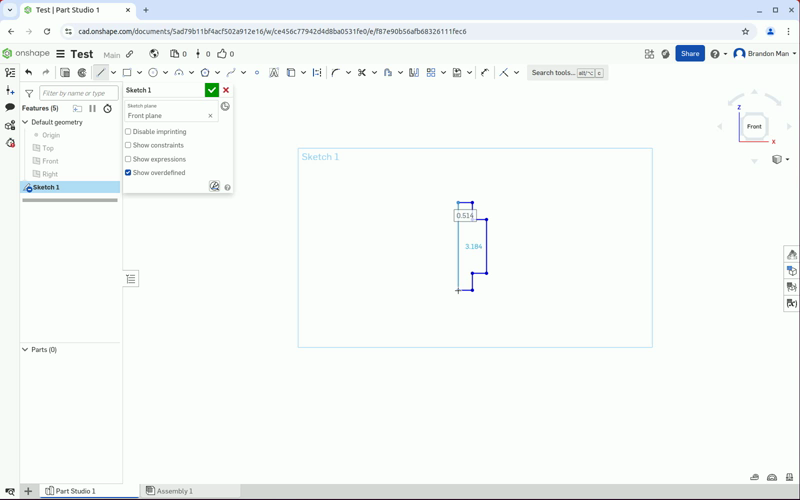
scroll(6)
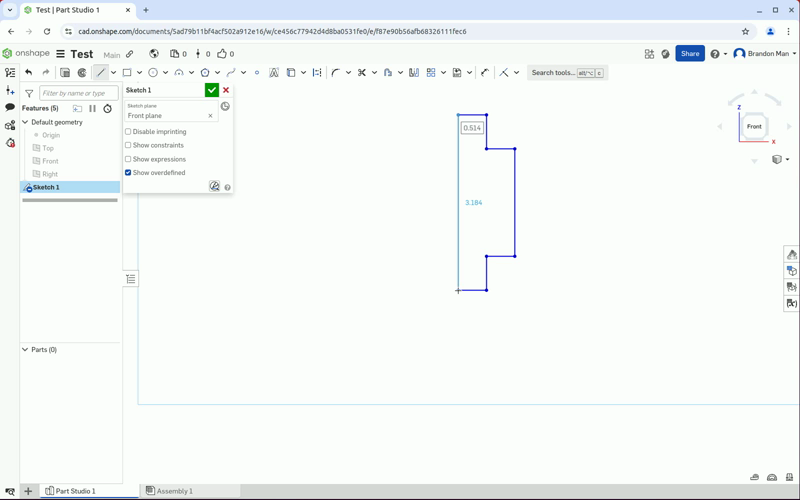
key_up(shift)
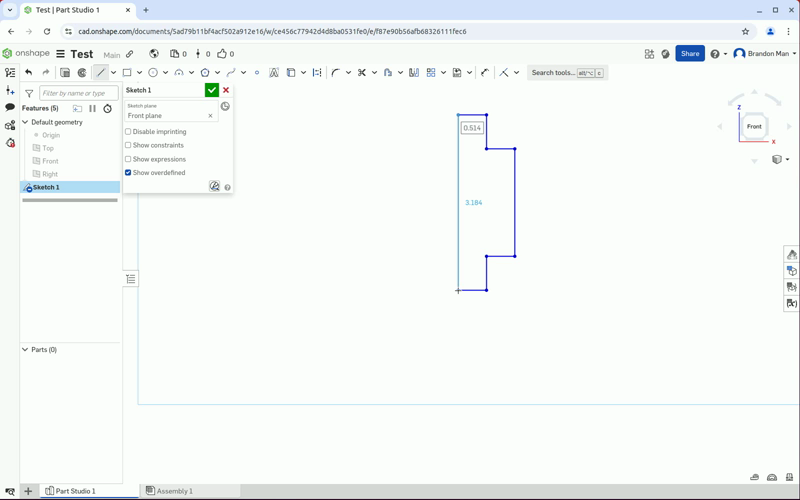
click(458, 290)
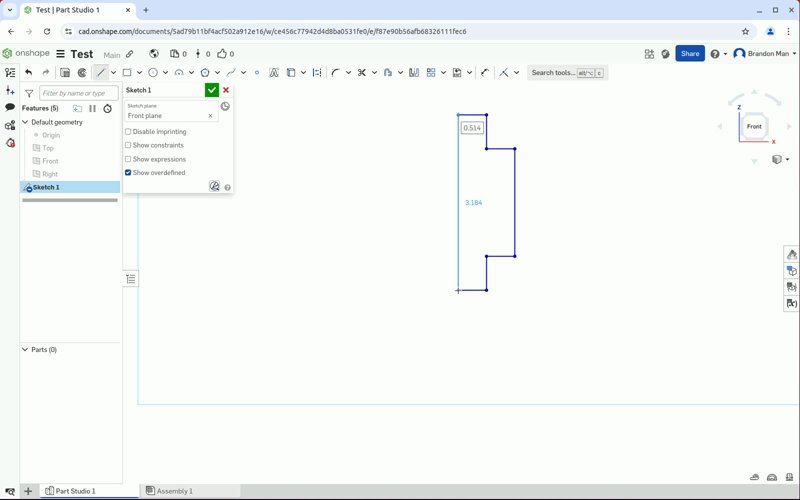
scroll(-6)
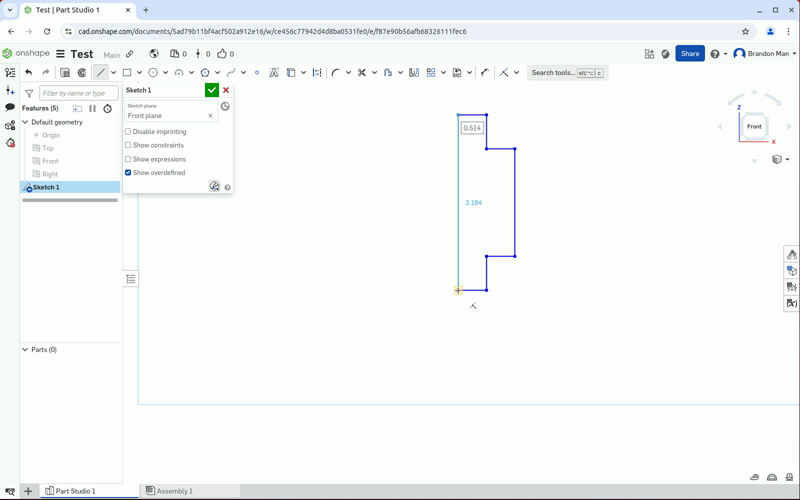
scroll(-6)
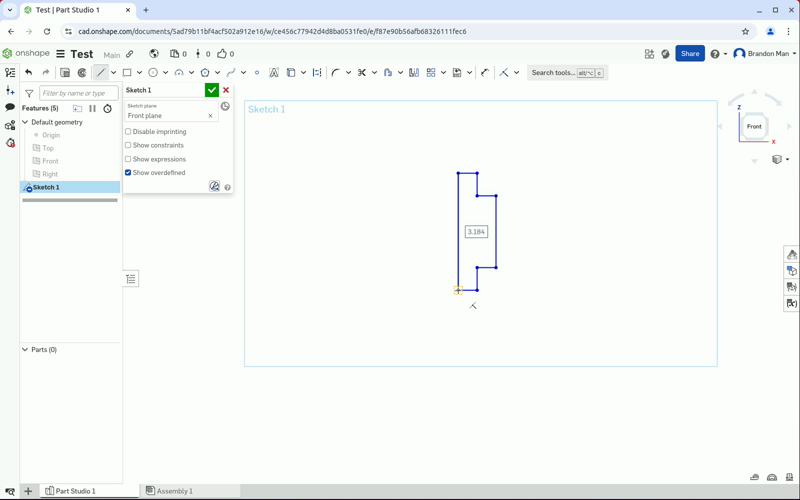
scroll(-6)
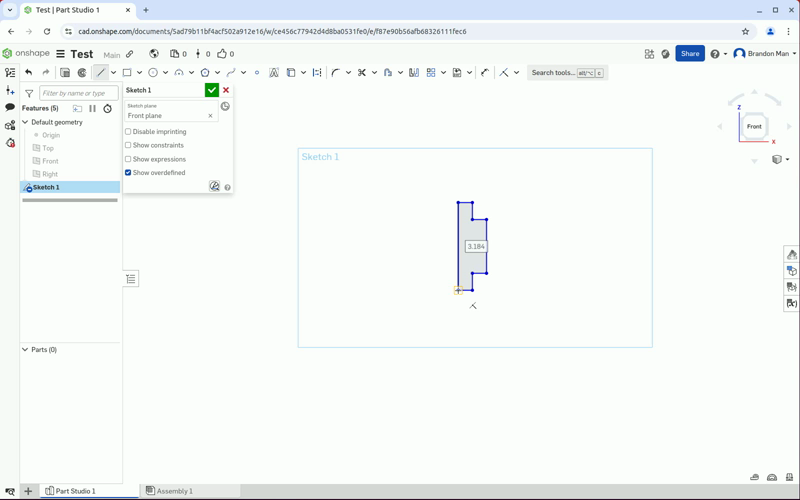
scroll(-6)
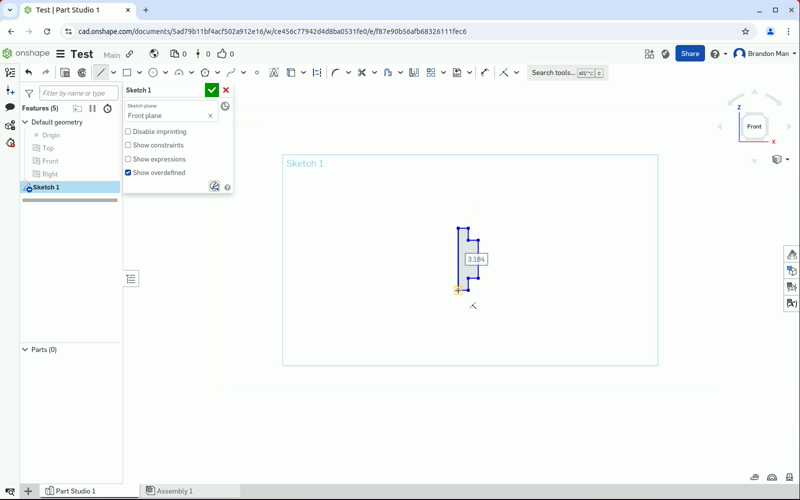
scroll(-6)
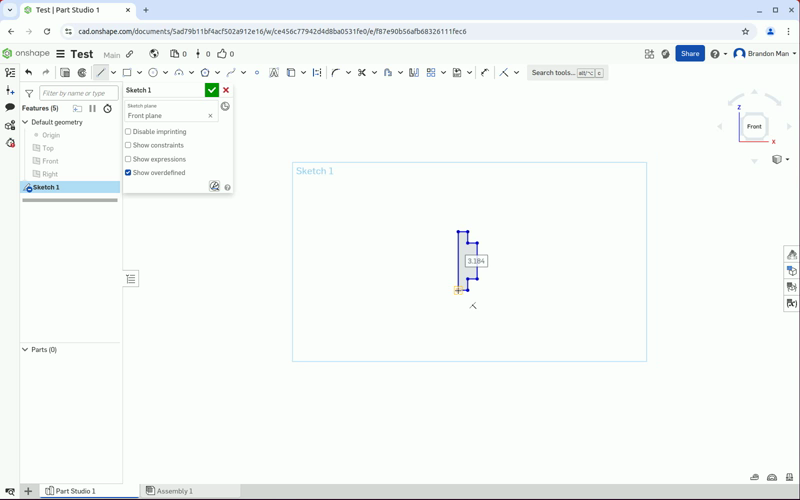
scroll(-6)
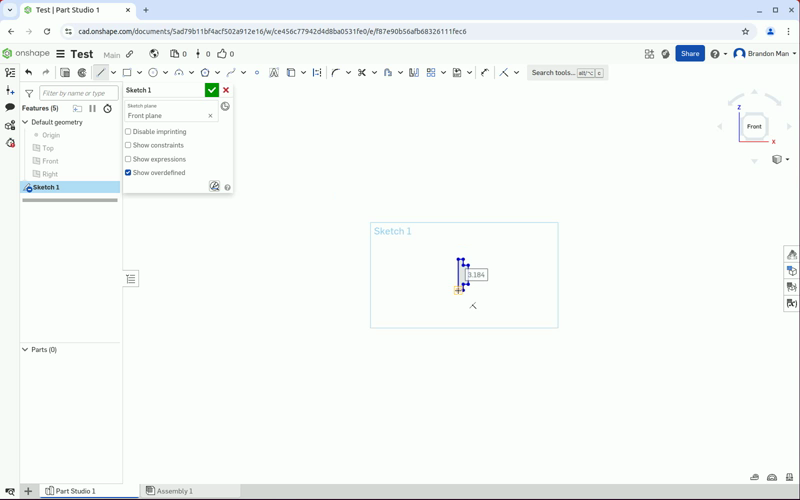
scroll(-6)
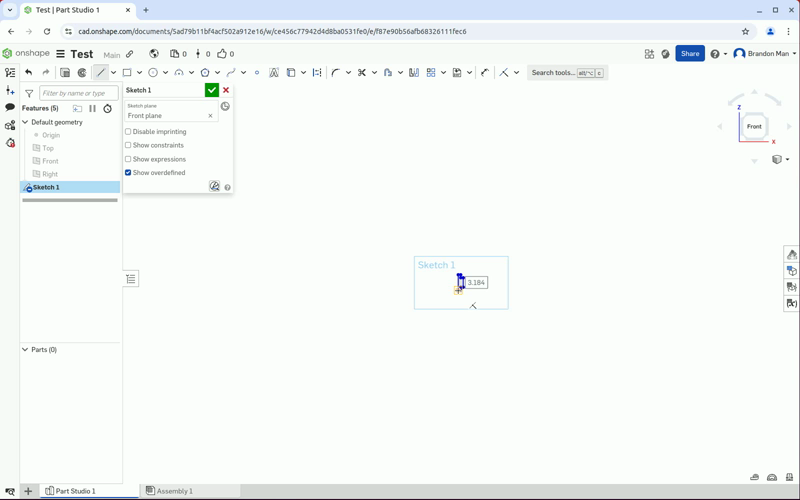
key(esc)
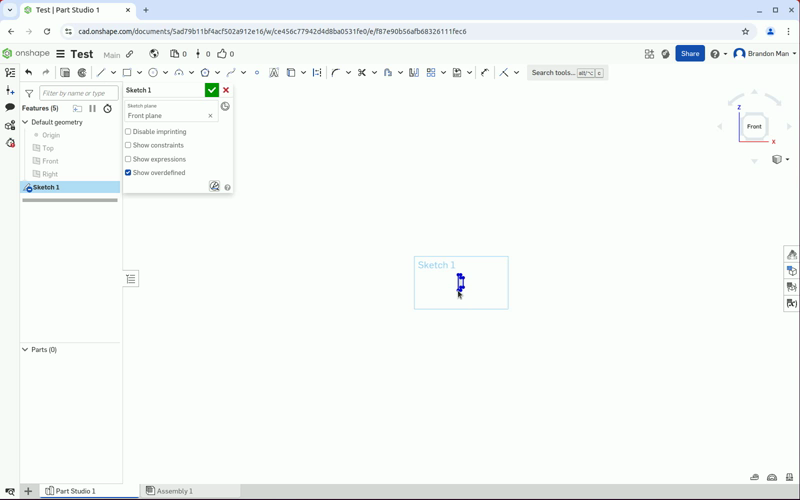
mouse_move(460, 284)
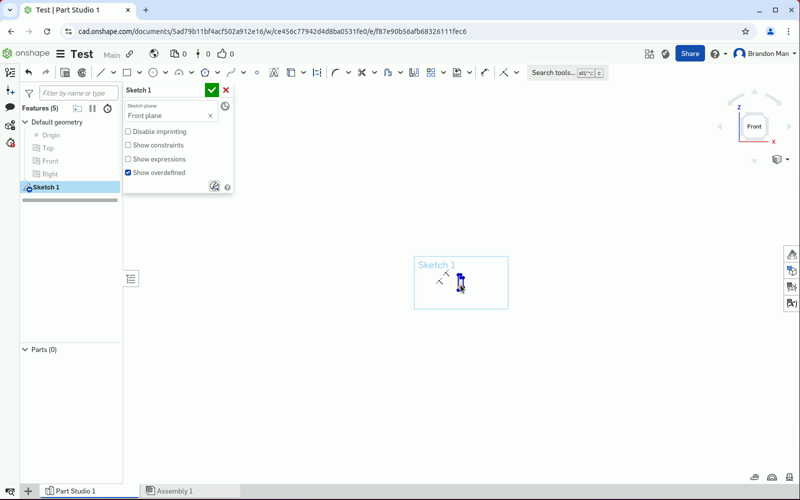
scroll(6)
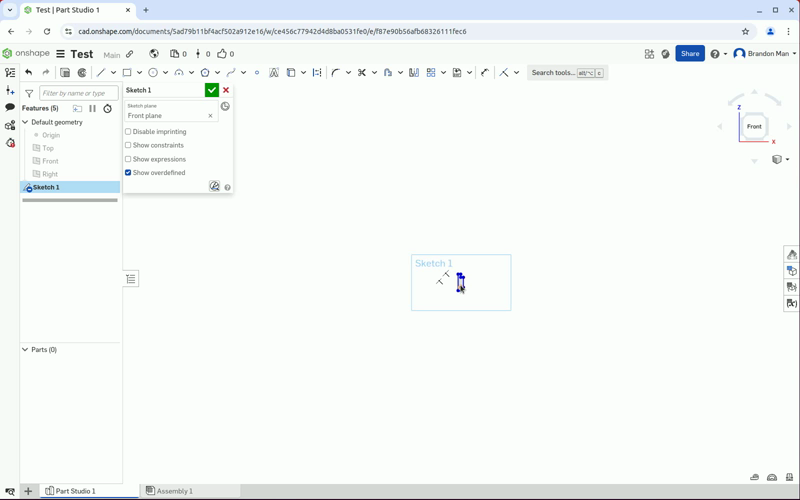
scroll(6)
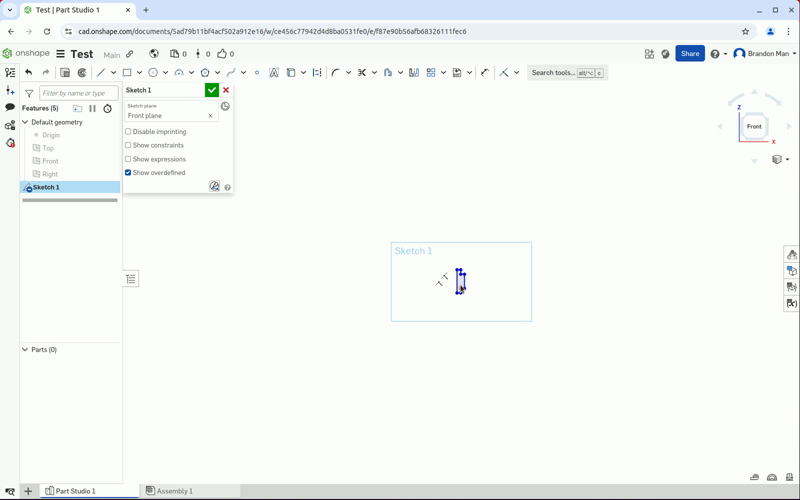
scroll(6)
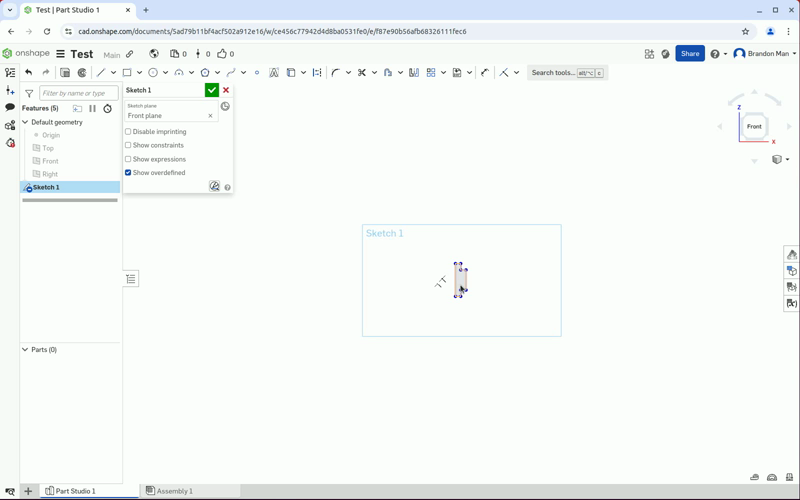
scroll(6)
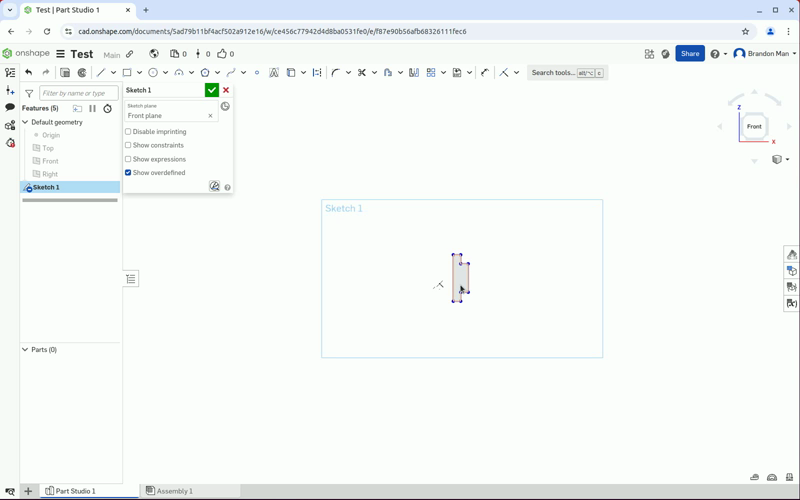
scroll(6)
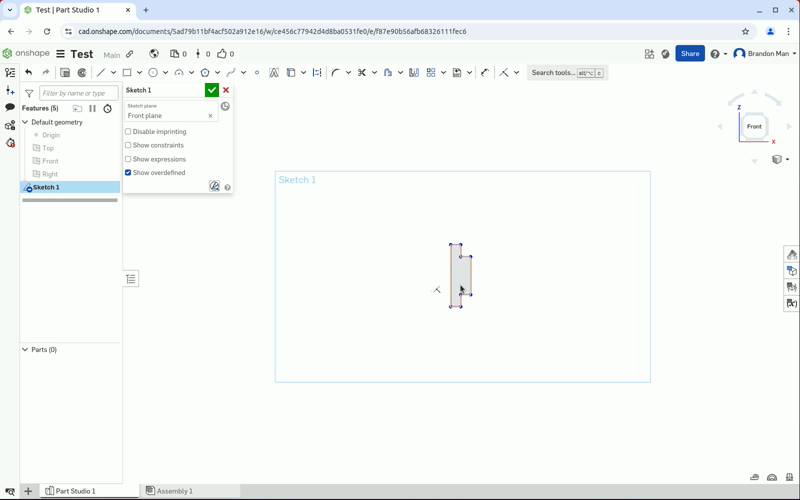
scroll(6)
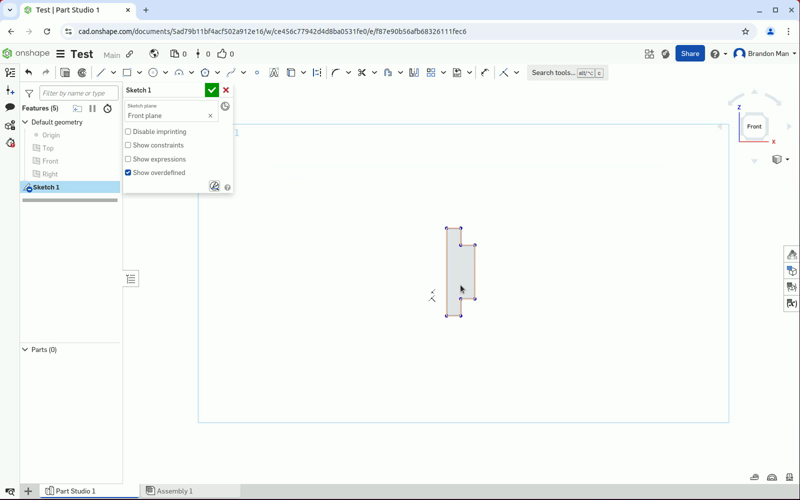
scroll(6)
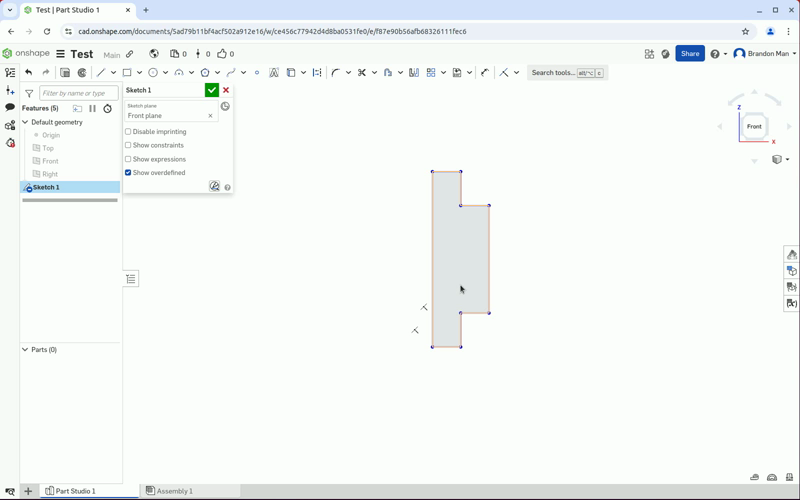
click(460, 284)
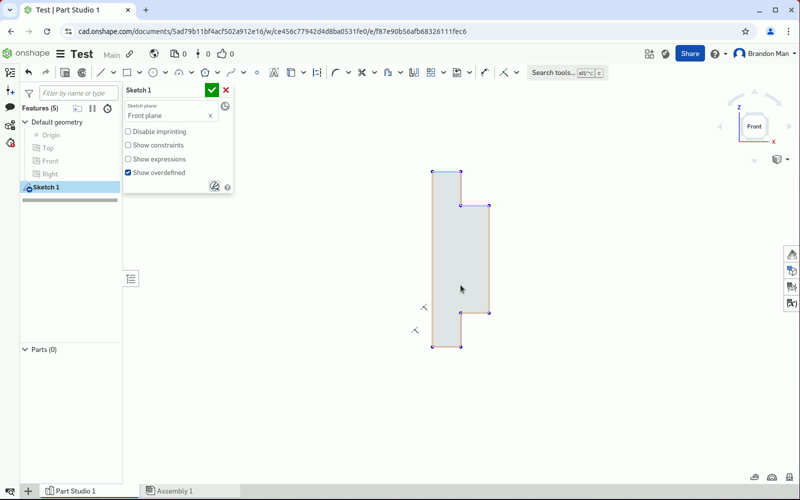
scroll(-6)
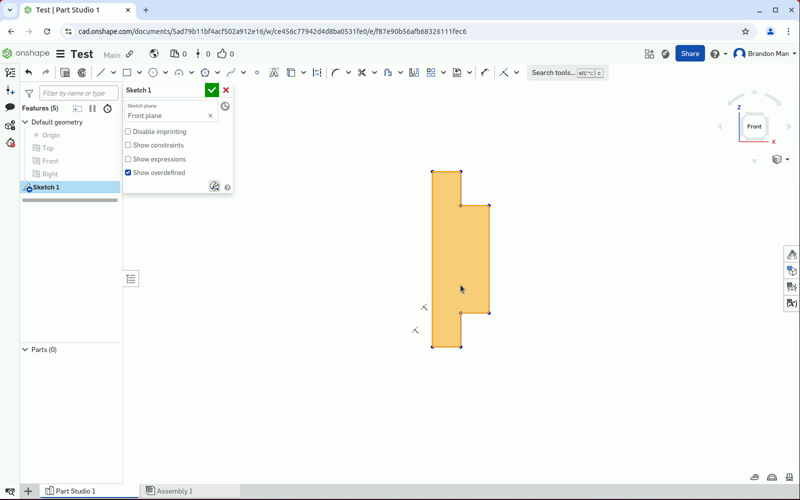
scroll(-6)
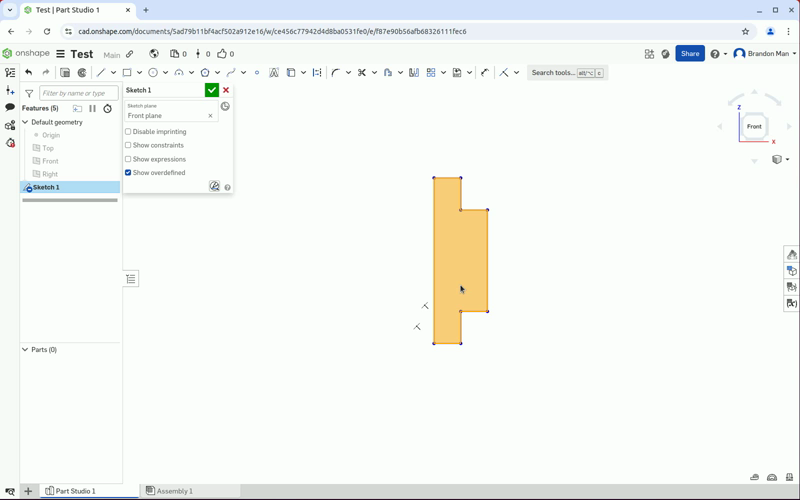
scroll(-6)
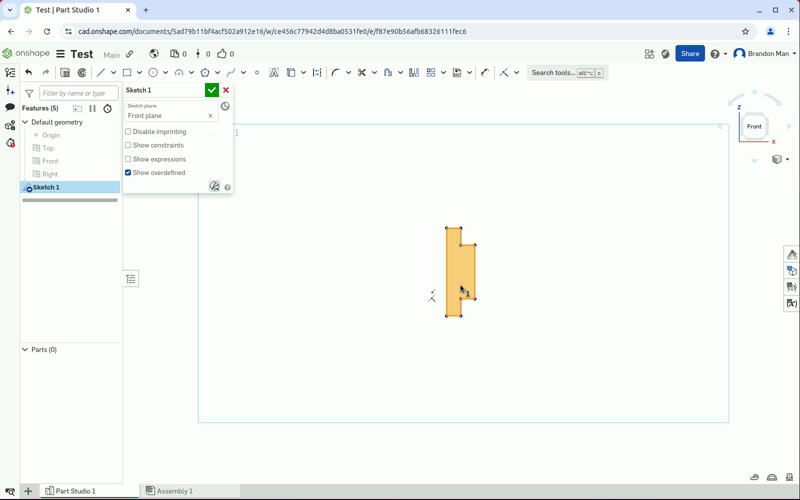
scroll(-6)
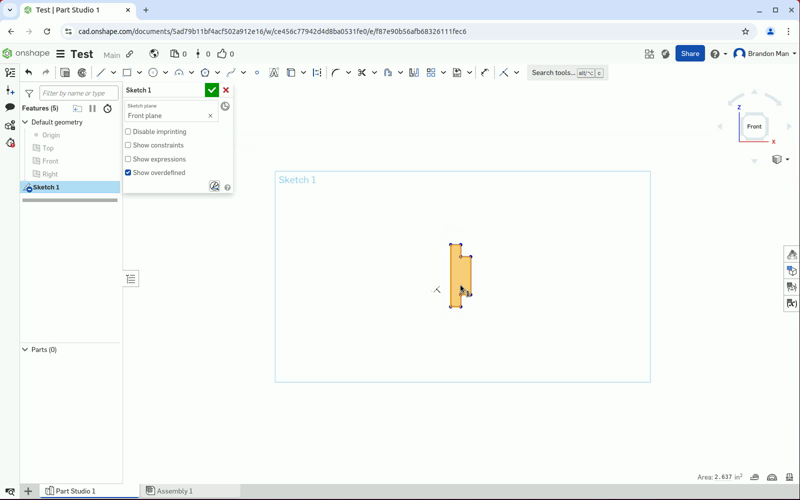
scroll(-6)
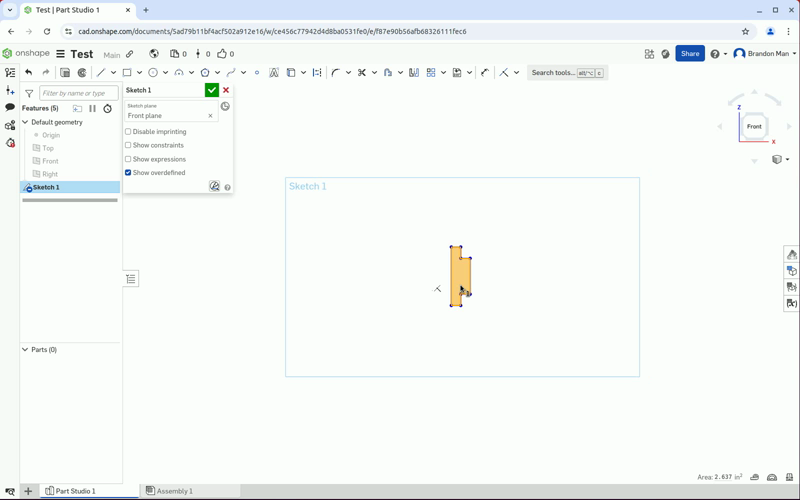
scroll(-6)
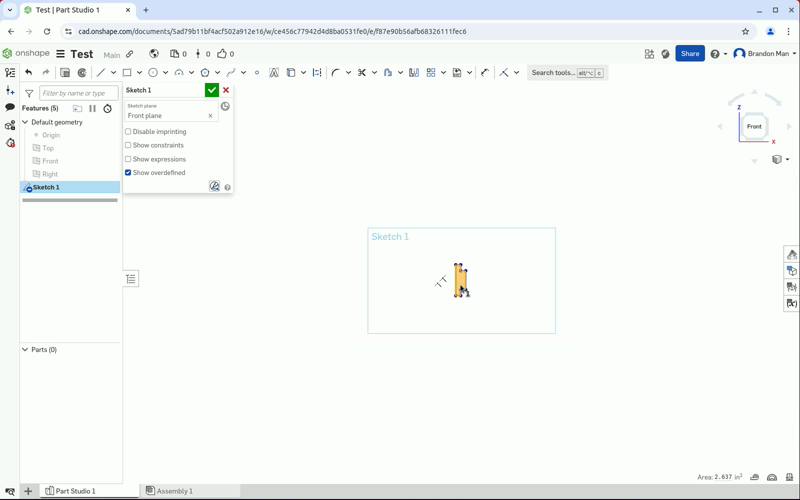
scroll(-6)
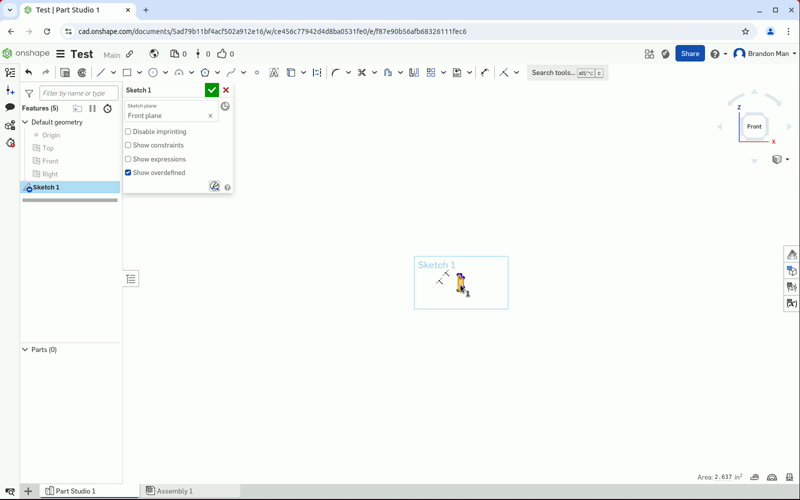
mouse_move(73, 352)
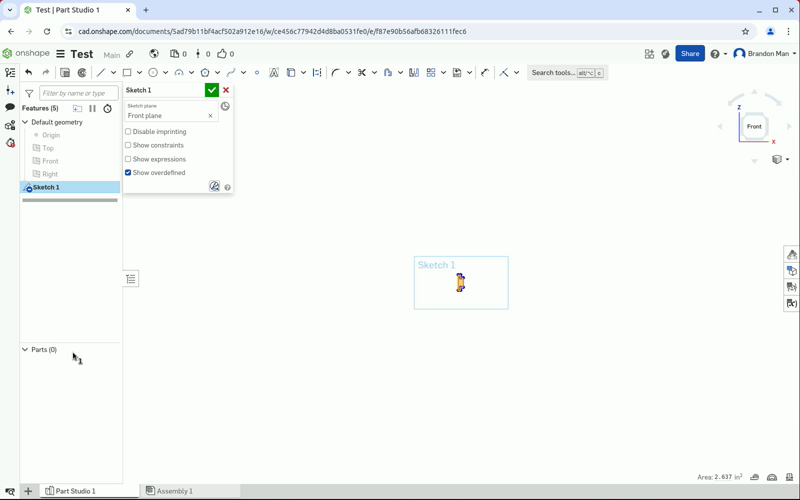
key(shift+y)
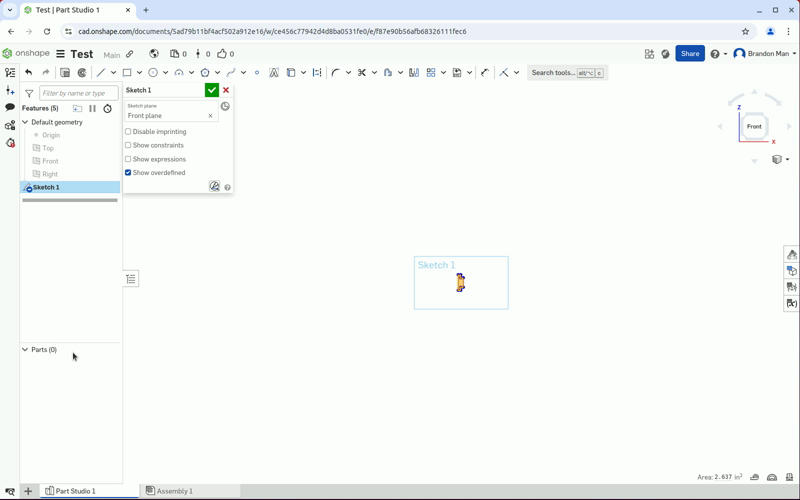
key(shift+e)
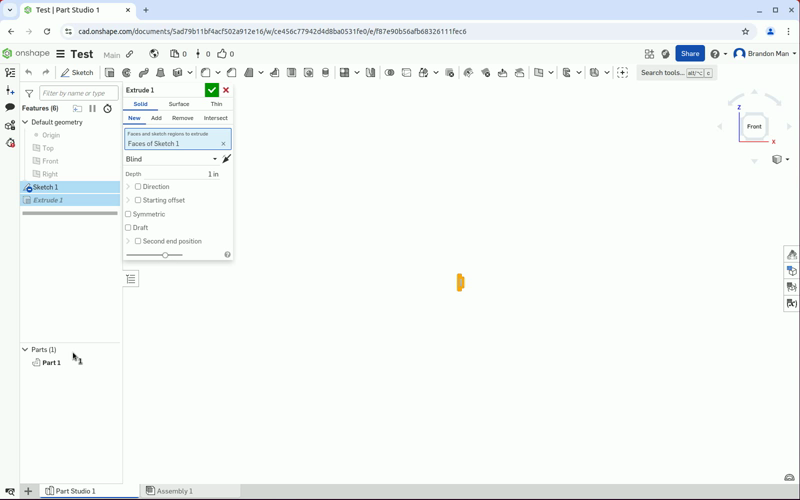
mouse_move(143, 106)
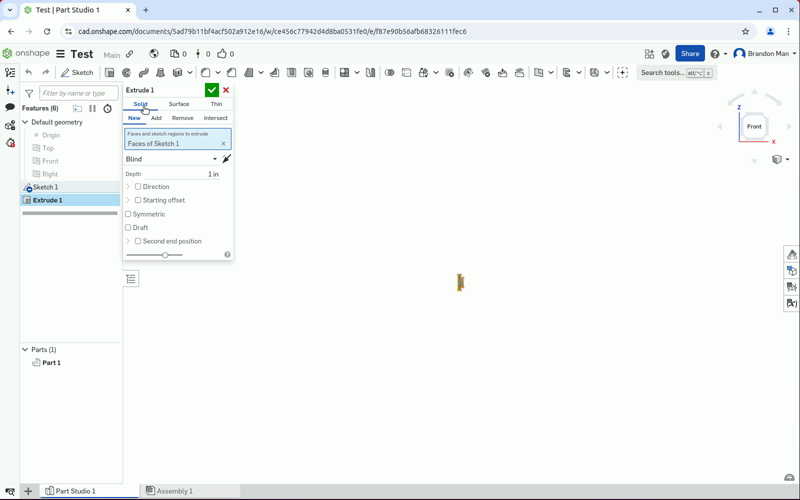
click(143, 106)
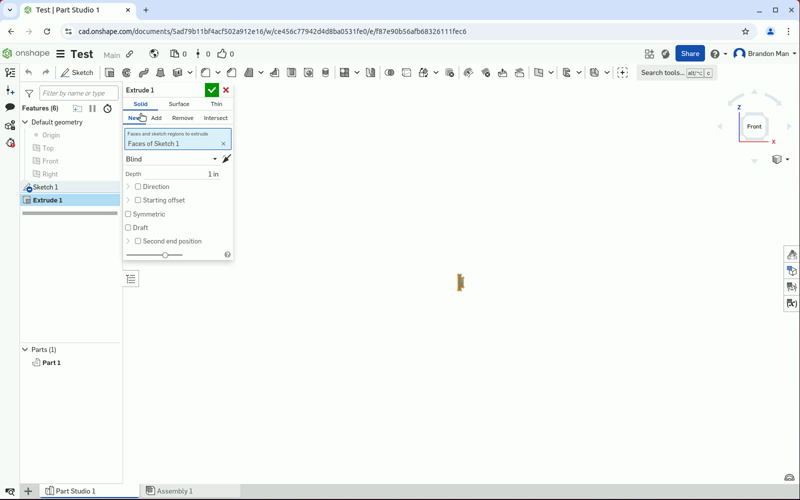
mouse_move(137, 120)
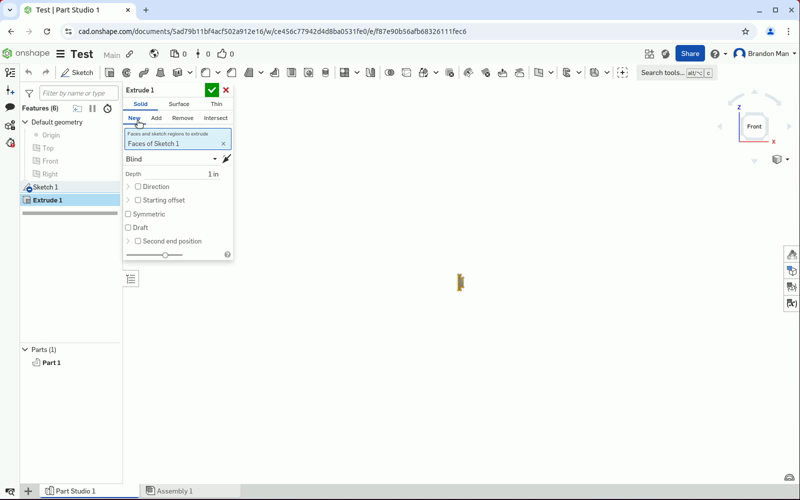
click(137, 120)
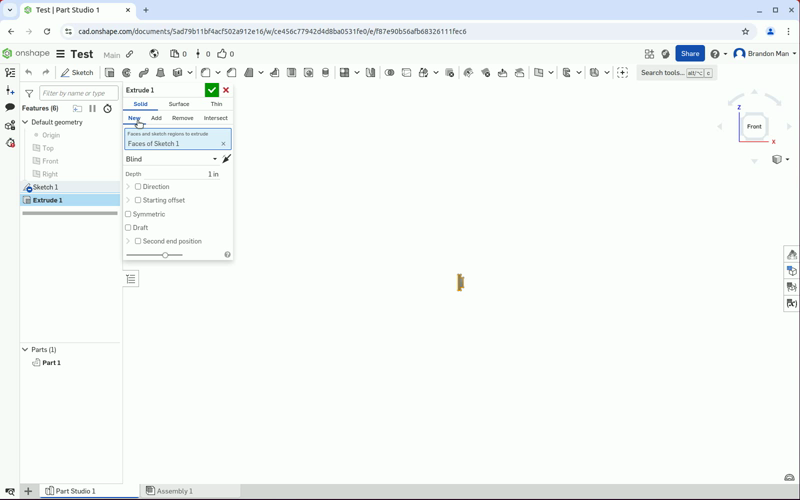
key(tab, 4)
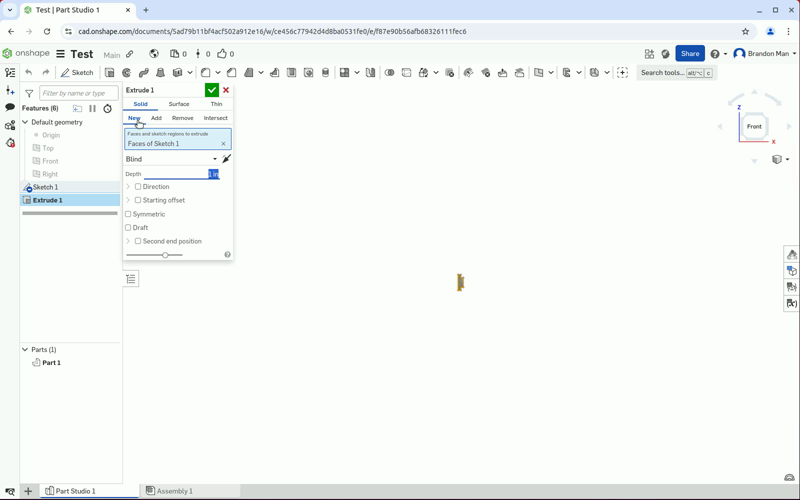
text(4.092)
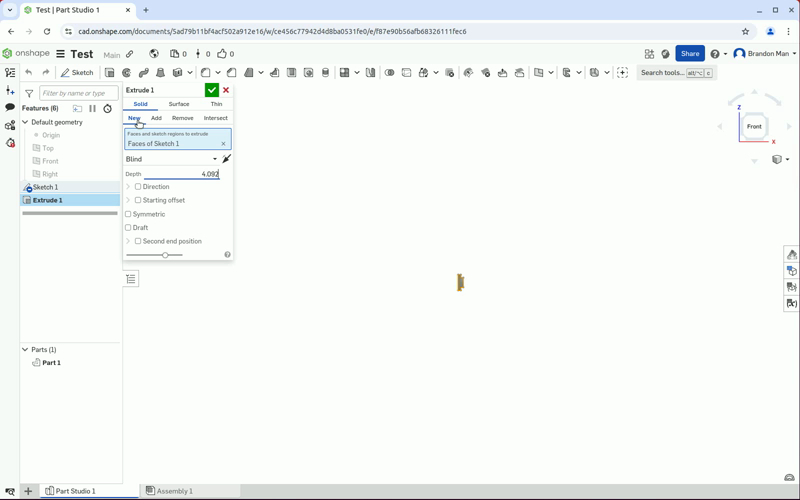
key(enter)
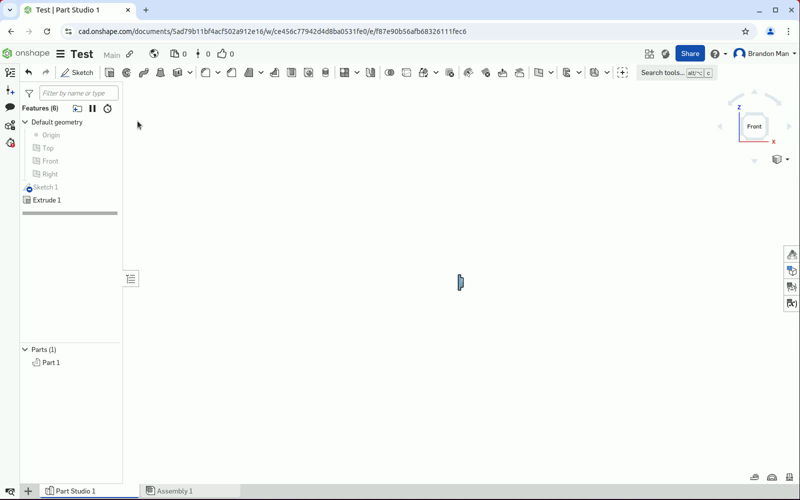
key(shift+h)
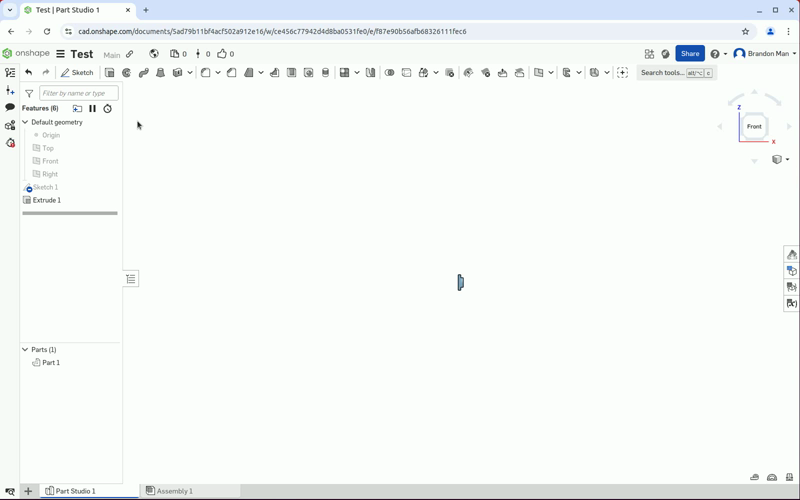
key(shift+h)
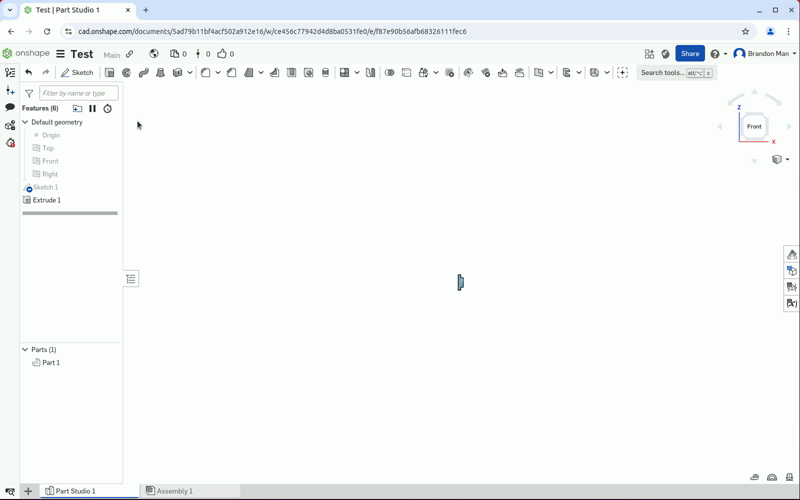
mouse_move(73, 189)
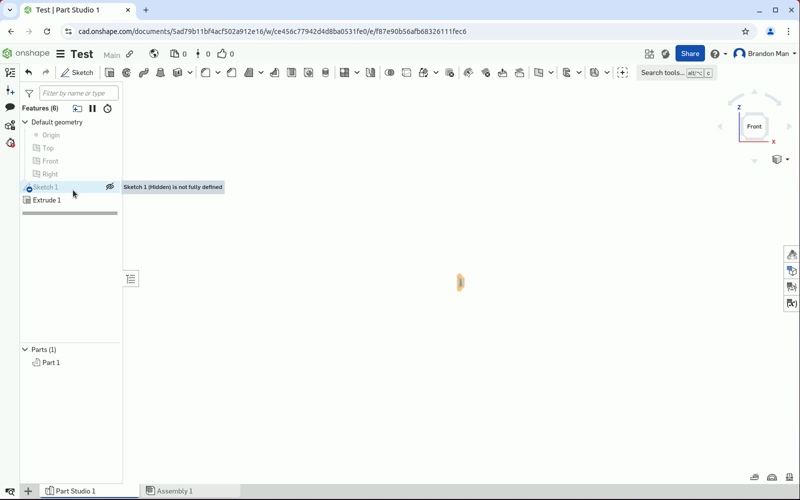
click(73, 189)
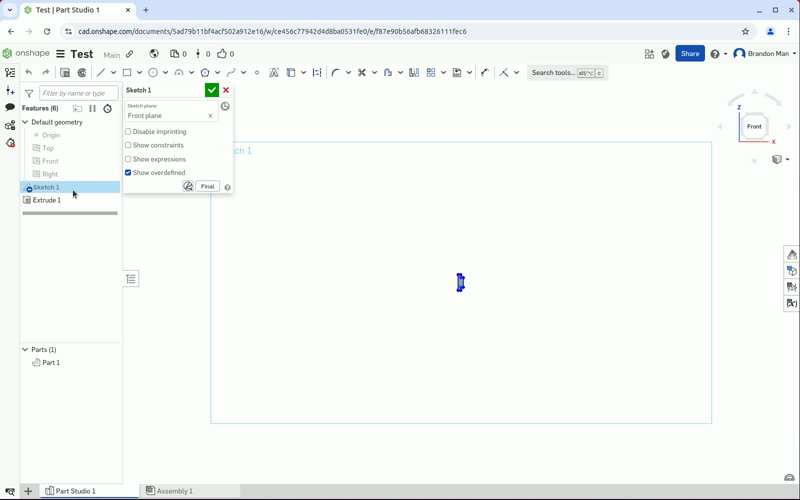
mouse_move(229, 92)
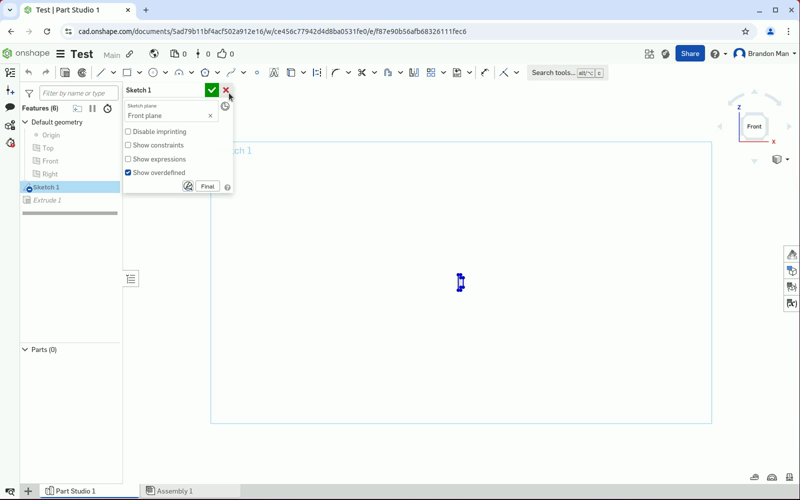
click(229, 92)
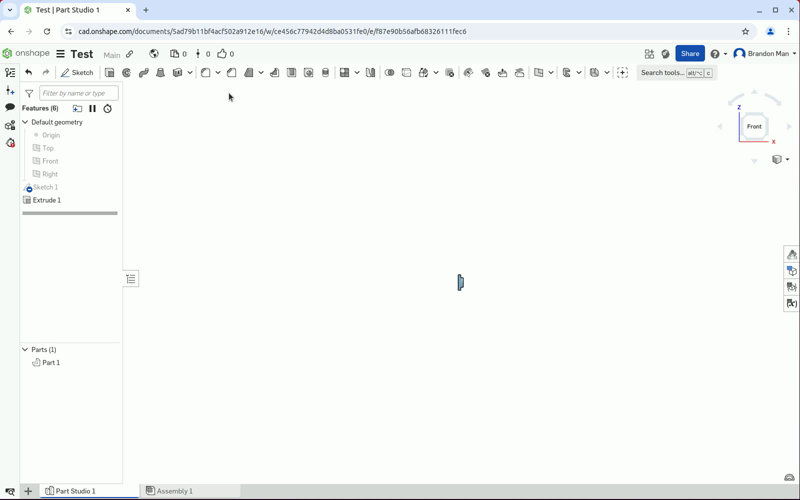
mouse_move(73, 352)
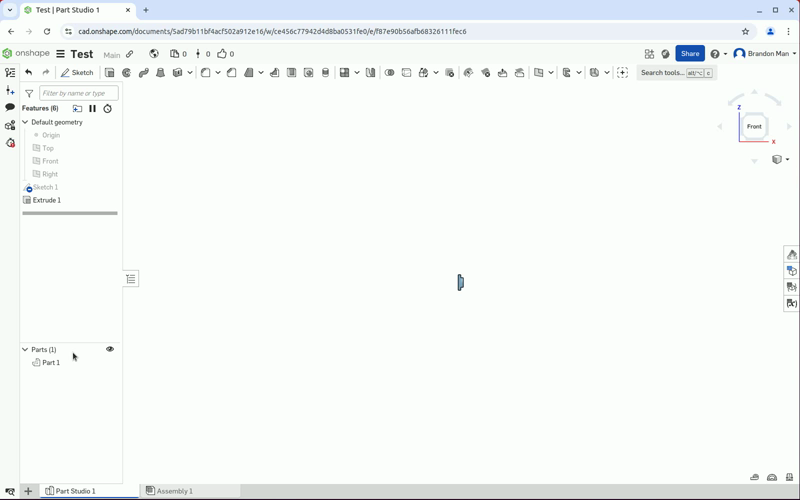
key(y)
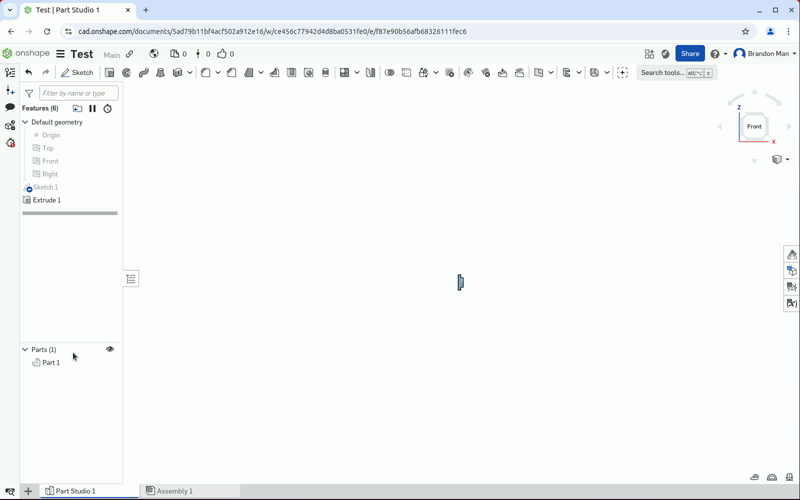
key(shift+p)
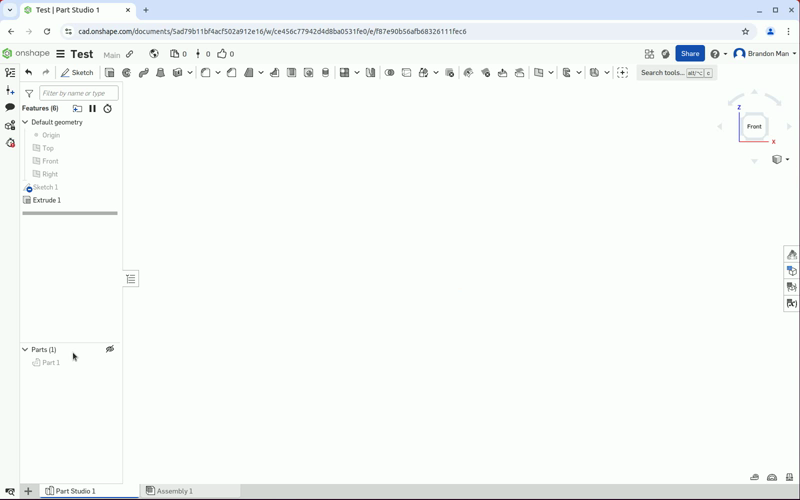
key(space)
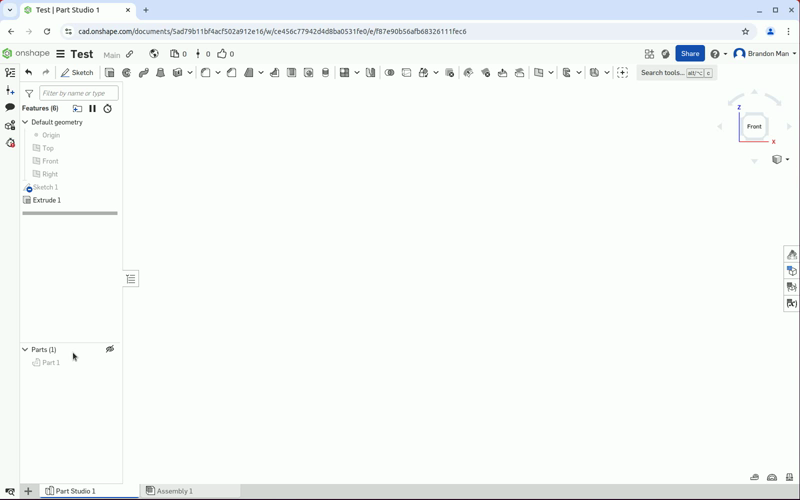
key_down(shift)
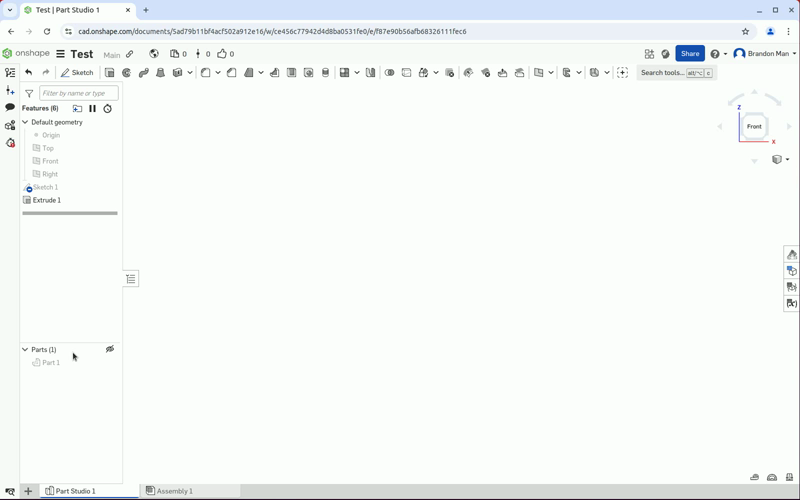
key(left)
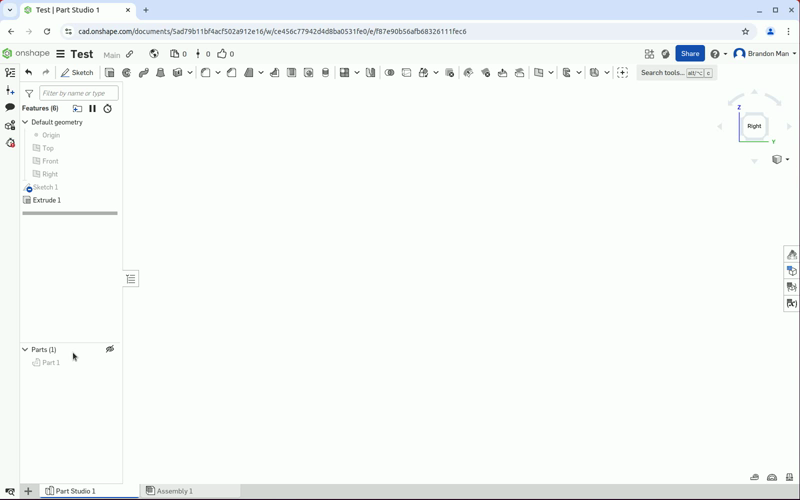
key_up(shift)
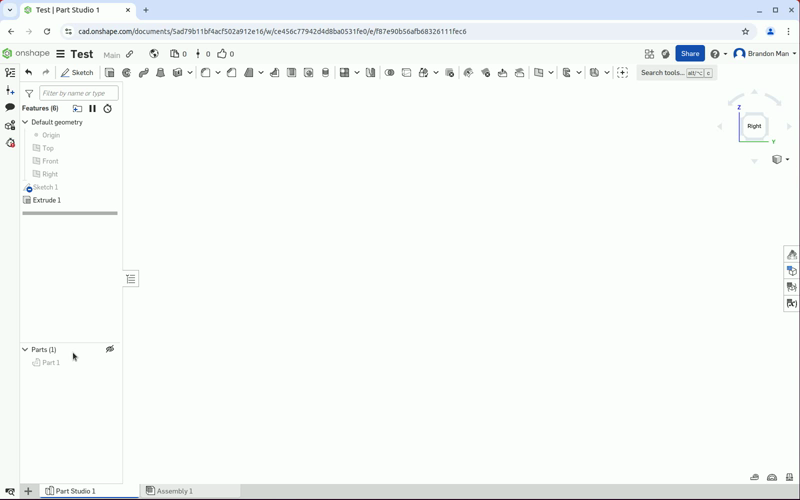
mouse_move(73, 352)
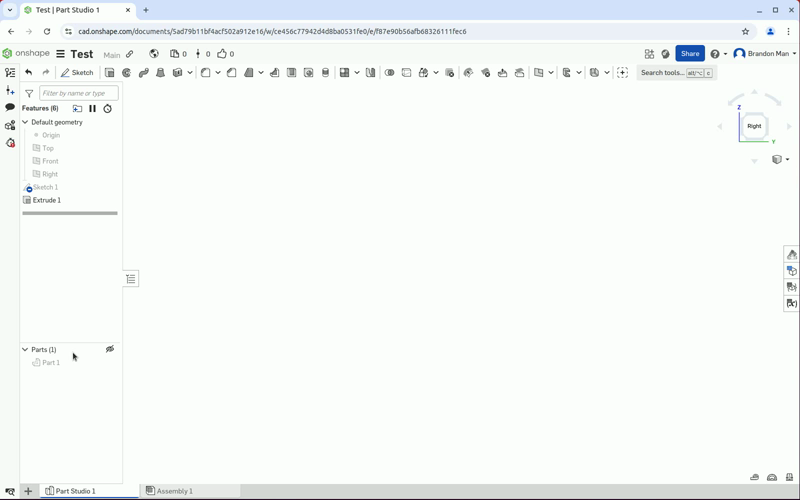
key(shift+y)
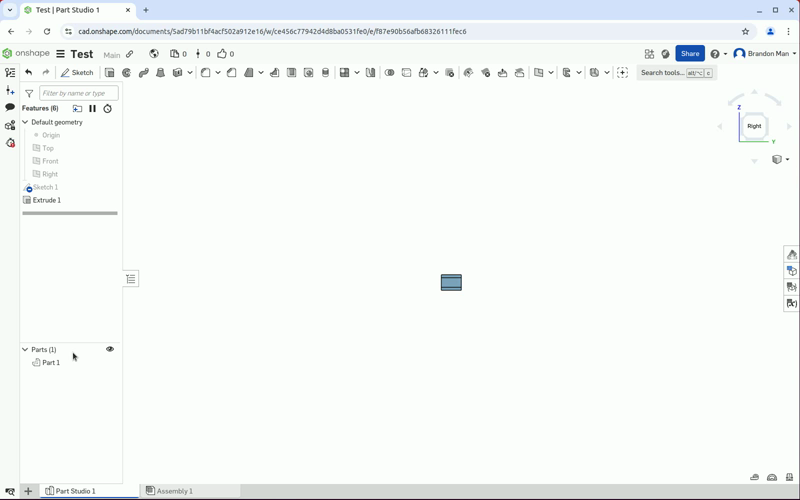
mouse_move(541, 75)
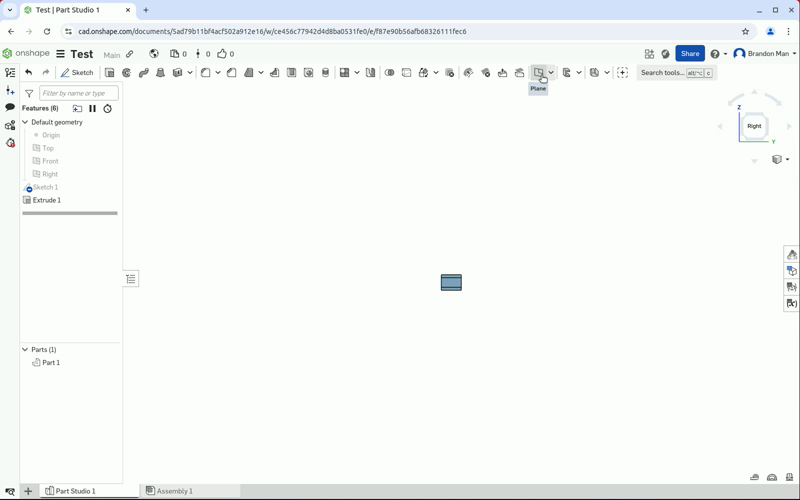
click(541, 75)
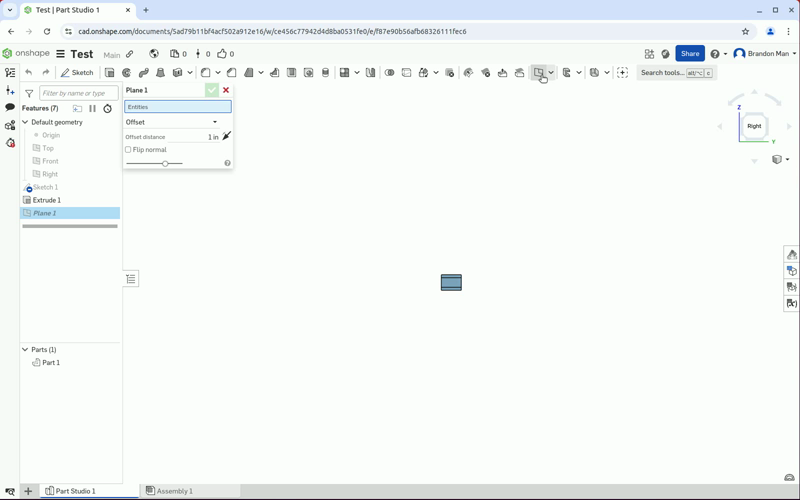
mouse_move(73, 176)
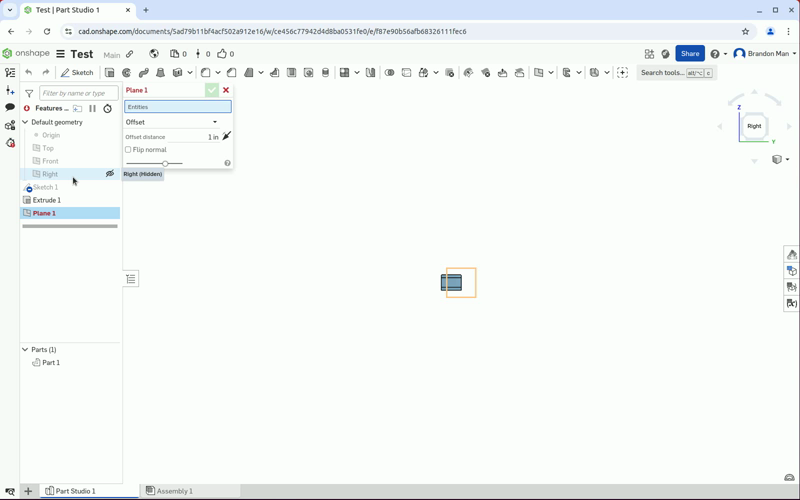
click(73, 176)
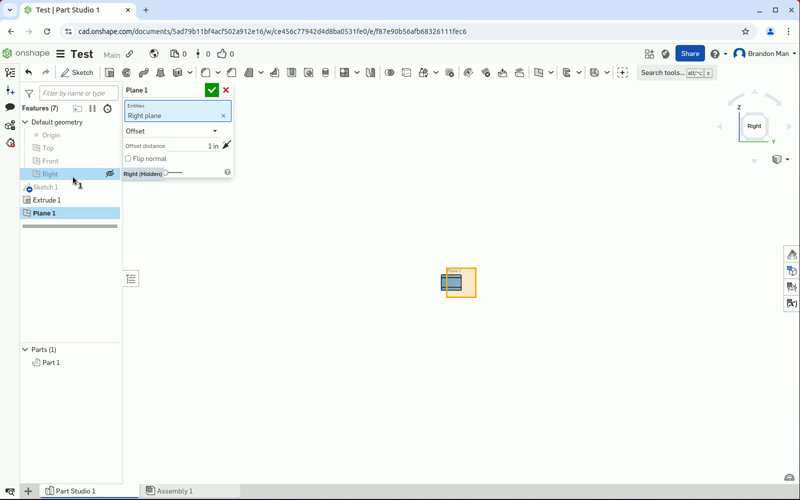
key(tab, 2)
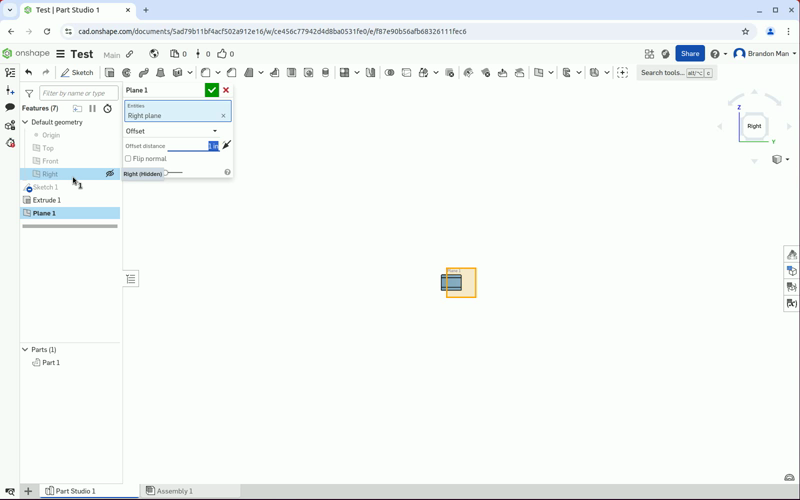
text(0.493)
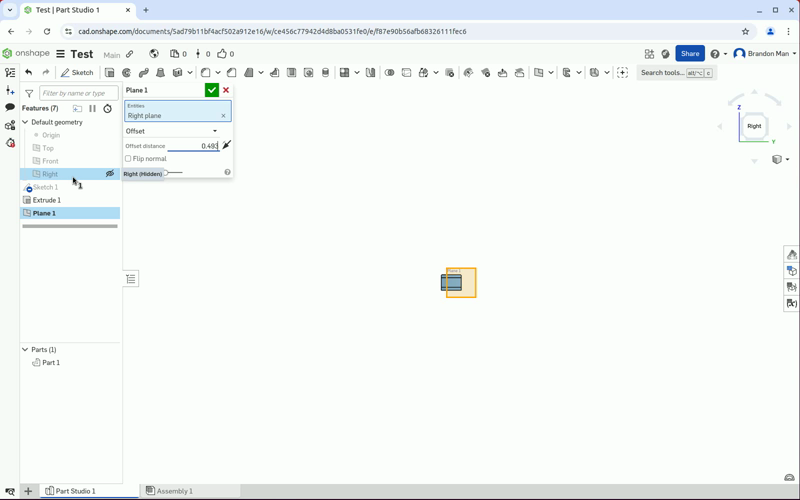
key(enter, 2)
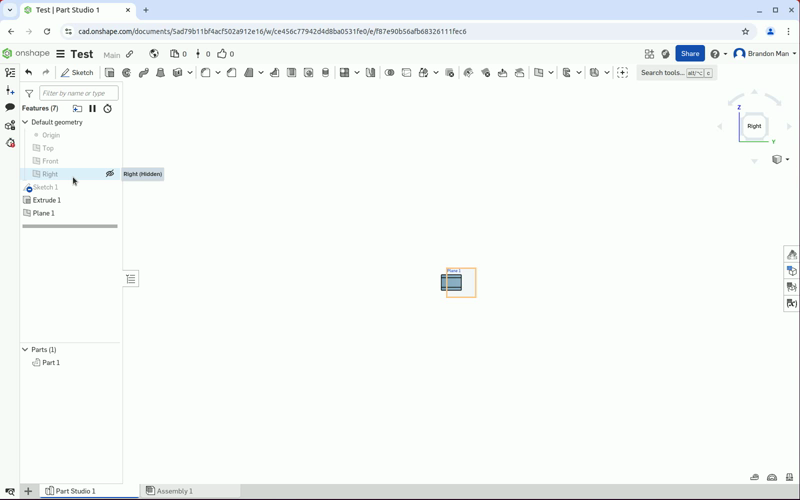
key(shift+s)
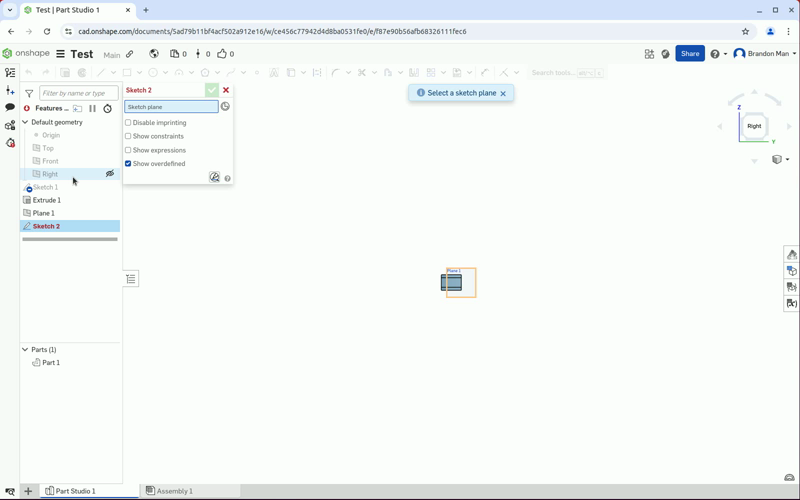
mouse_move(73, 215)
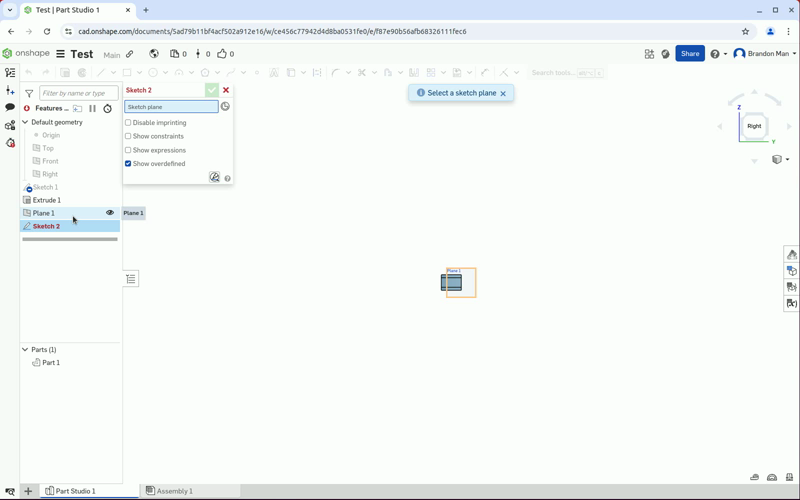
click(73, 215)
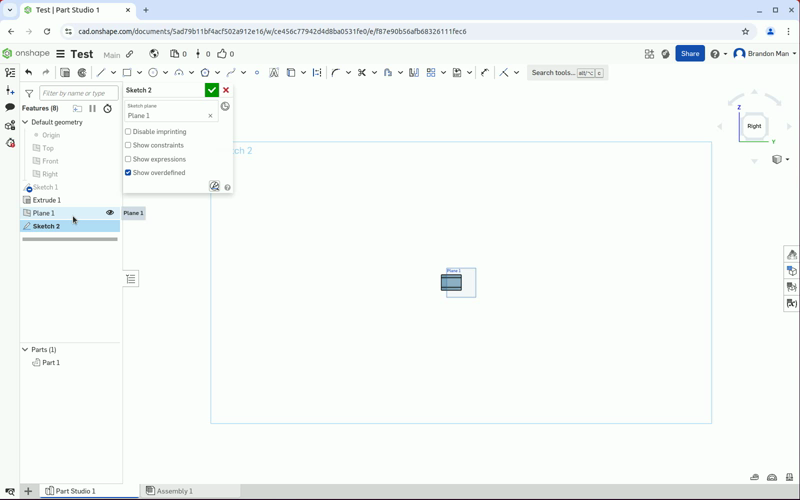
mouse_move(73, 352)
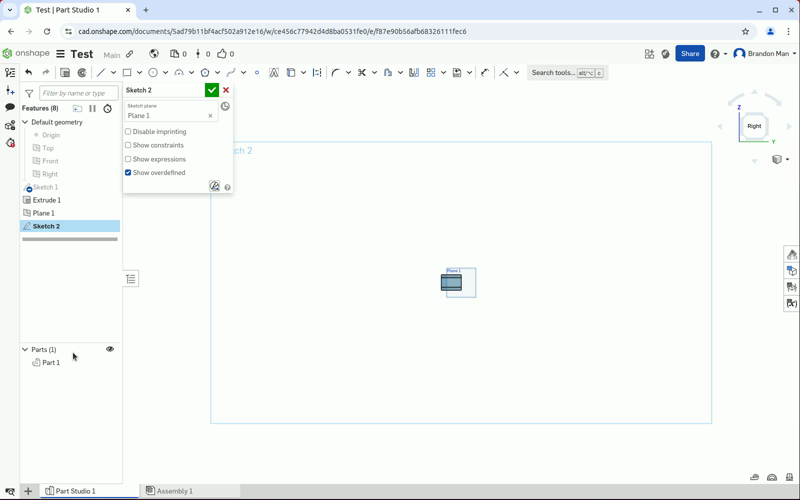
key(y)
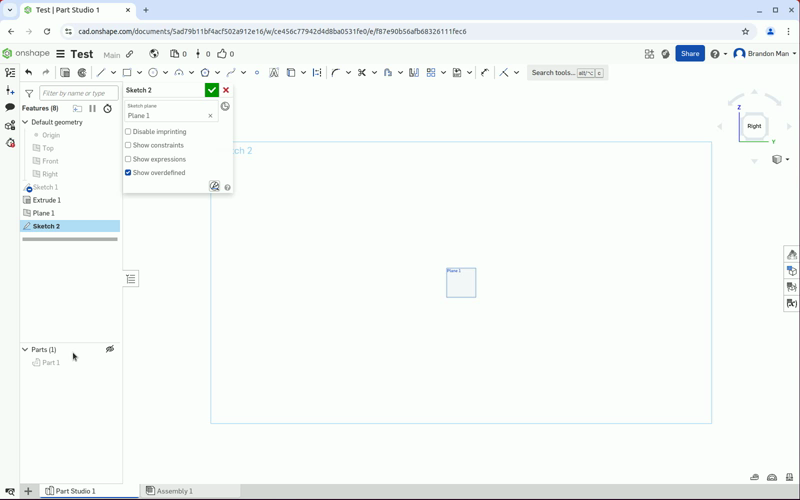
key(c)
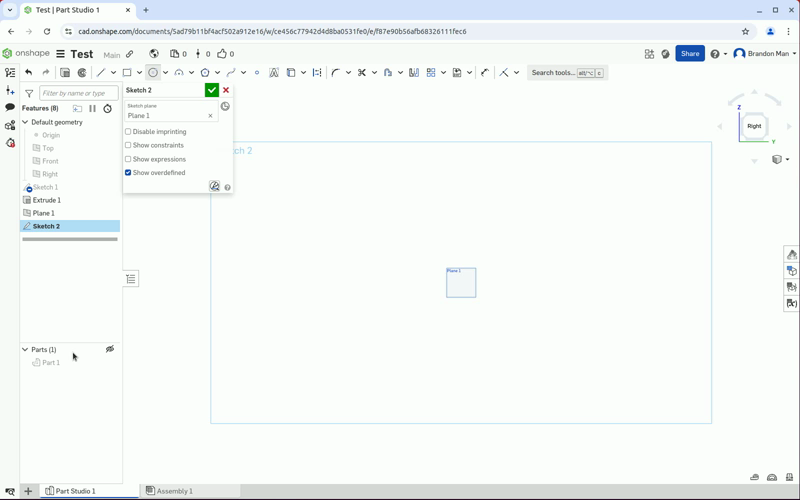
key_down(shift)
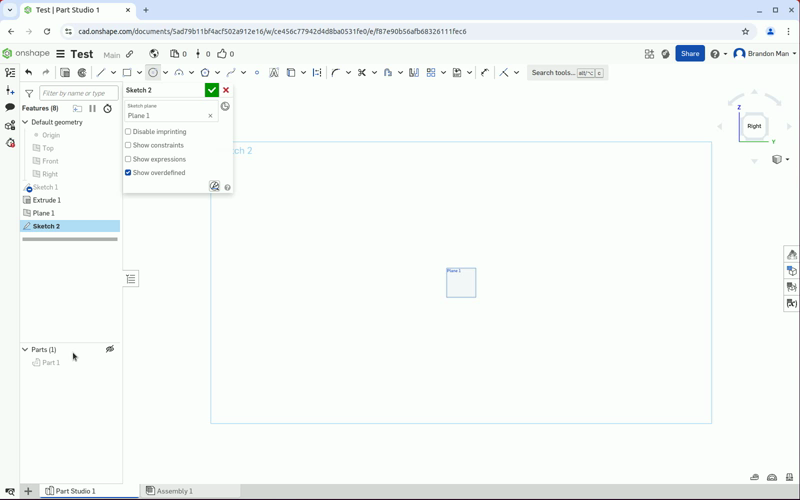
mouse_move(451, 282)
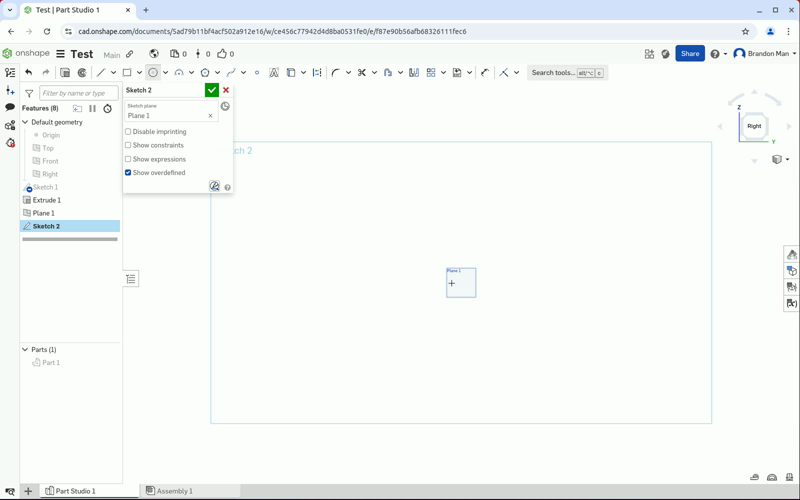
click(451, 282)
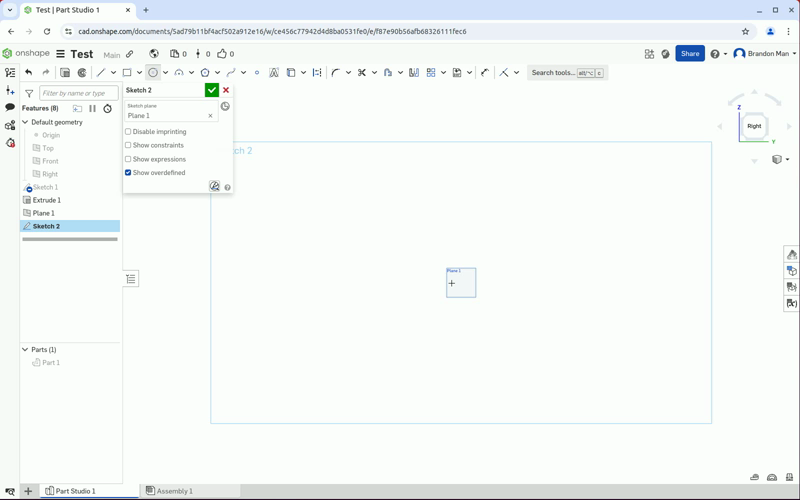
key_up(shift)
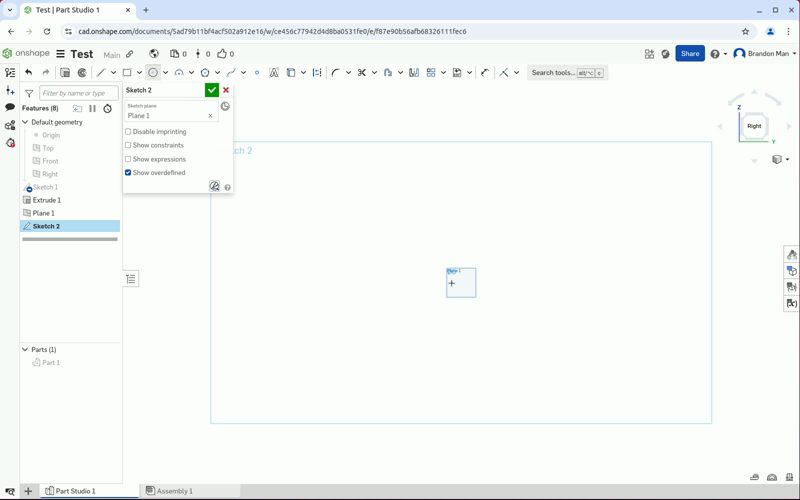
mouse_move(453, 282)
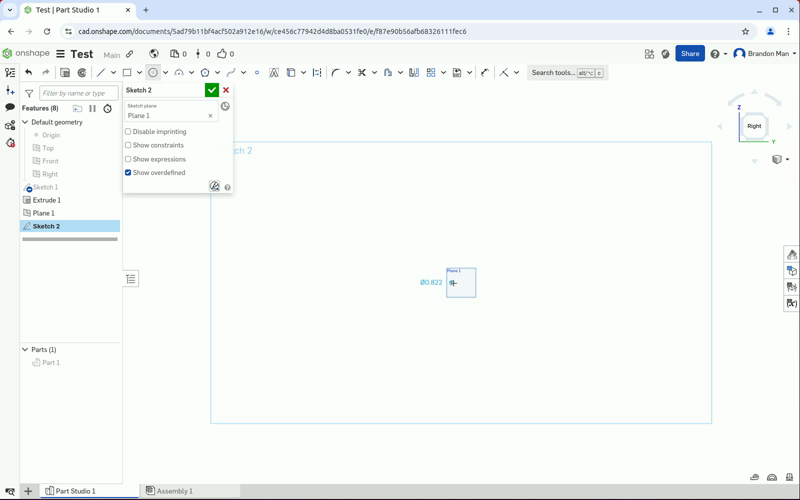
scroll(6)
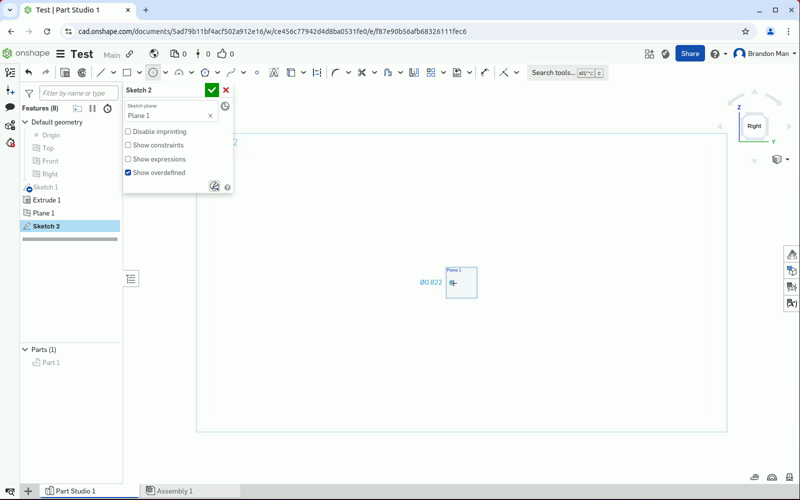
scroll(6)
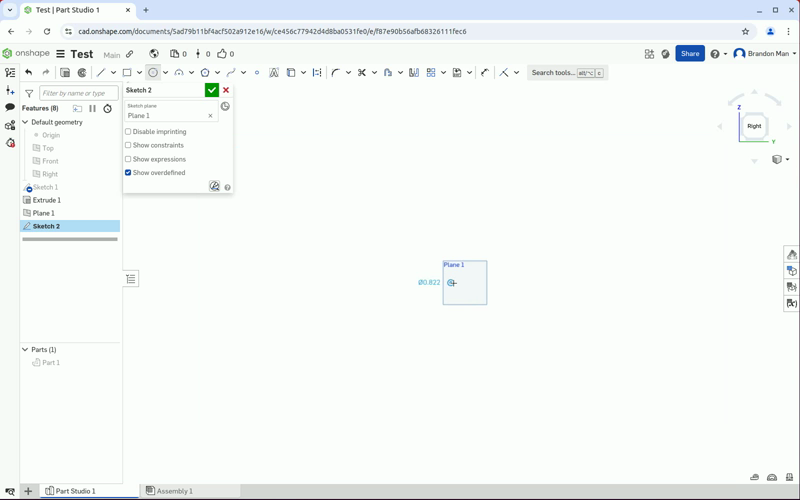
scroll(6)
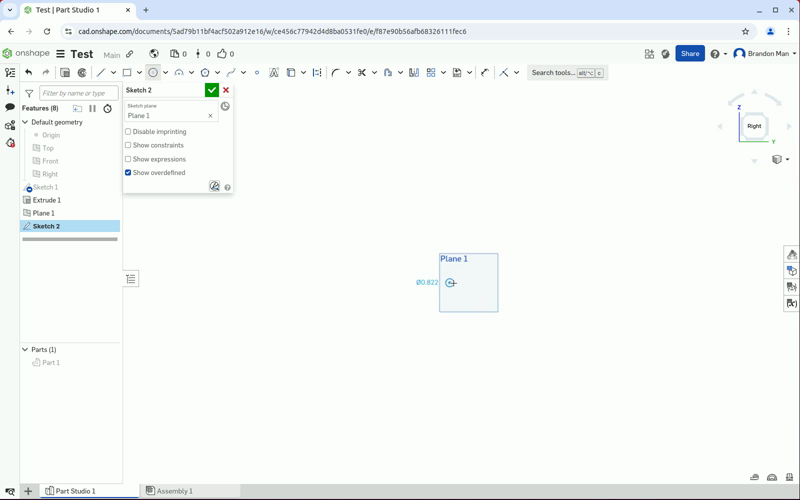
scroll(6)
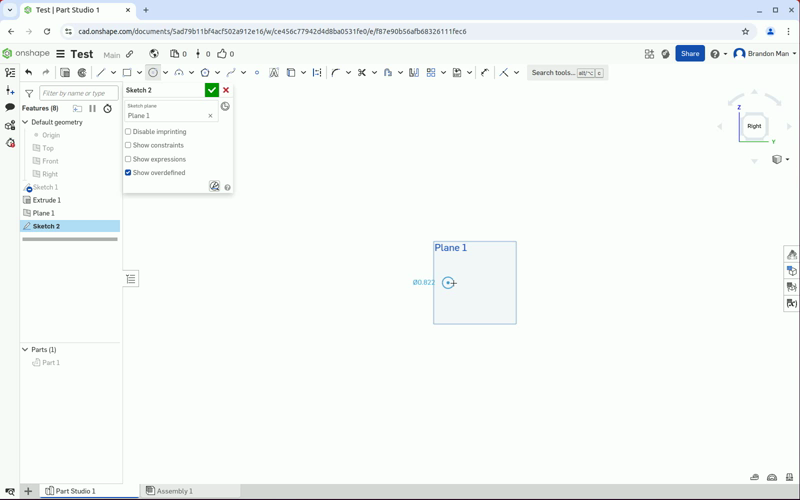
scroll(6)
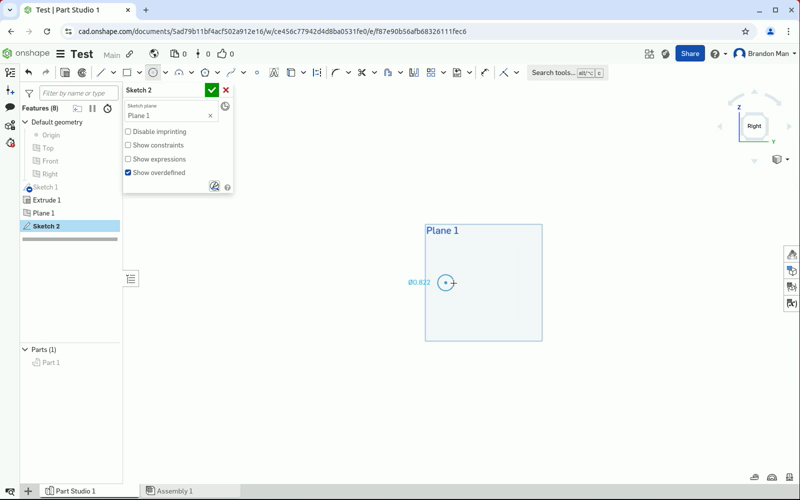
scroll(6)
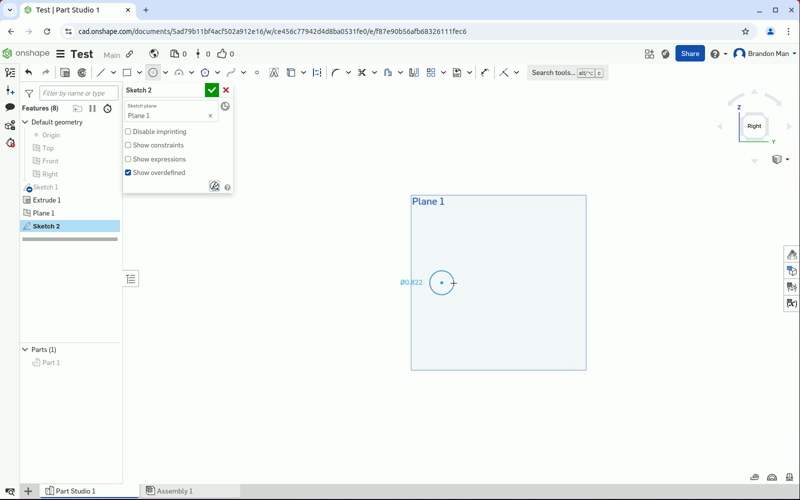
scroll(6)
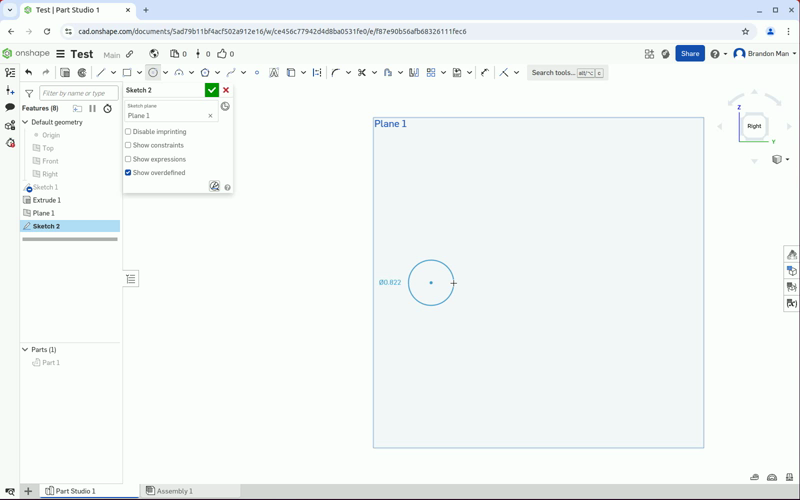
click(453, 282)
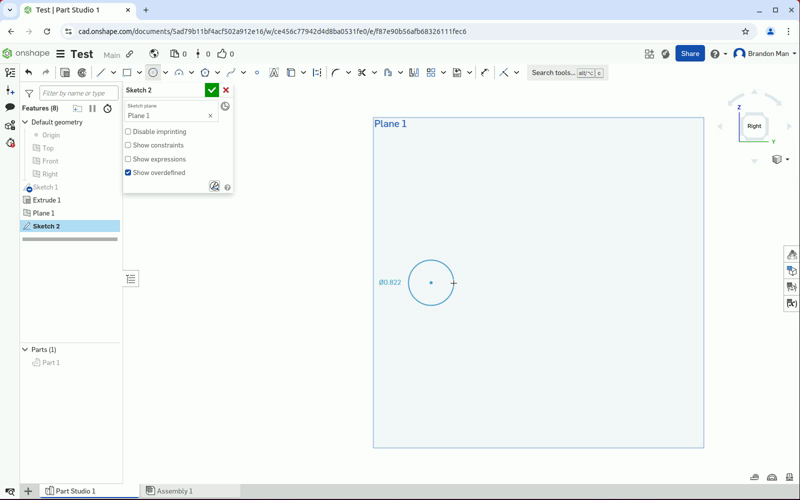
scroll(-6)
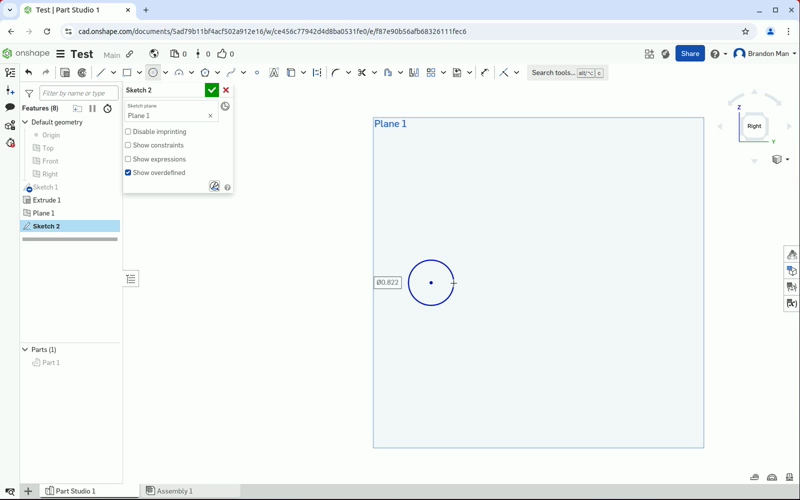
scroll(-6)
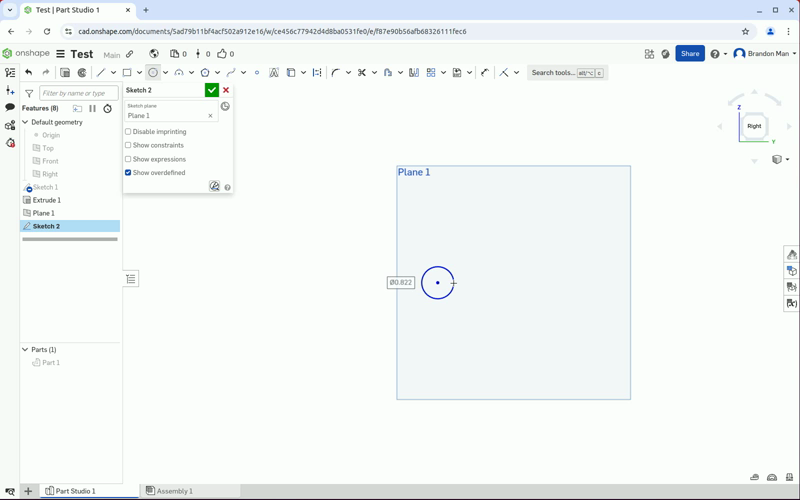
scroll(-6)
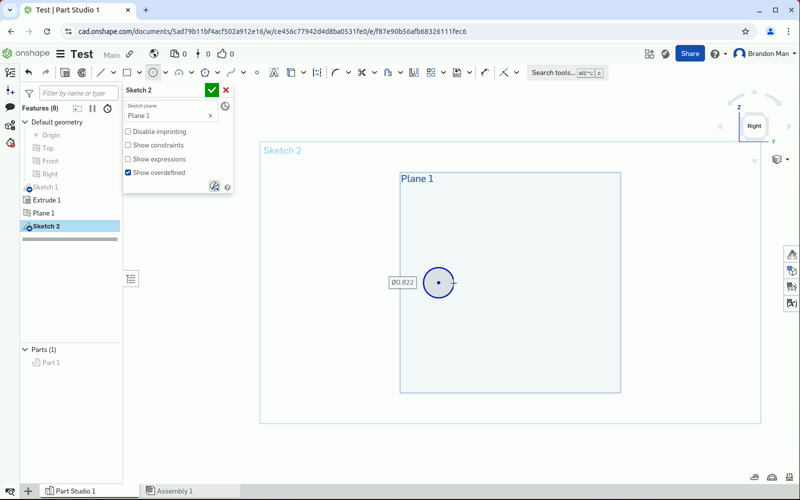
scroll(-6)
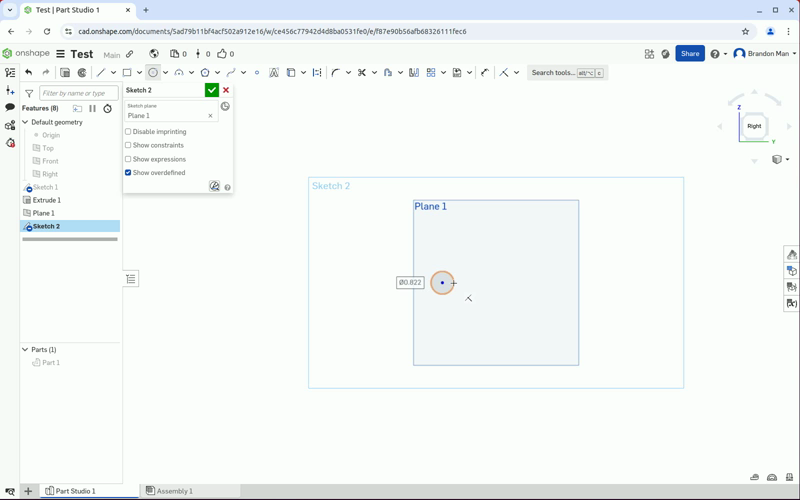
scroll(-6)
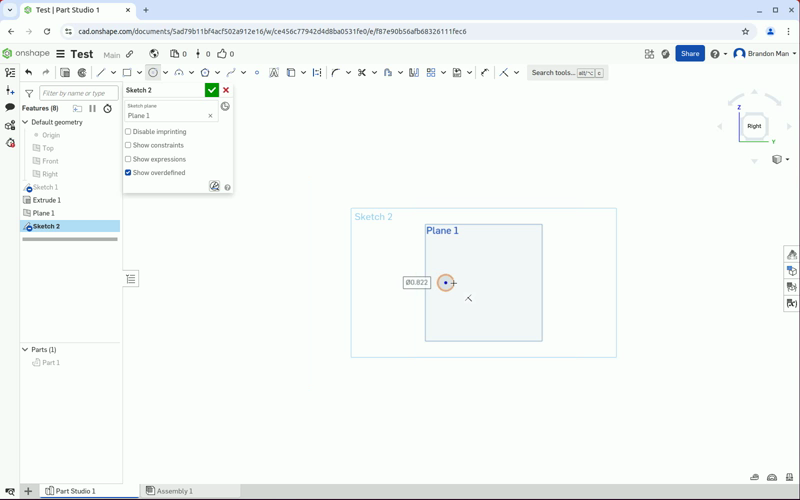
scroll(-6)
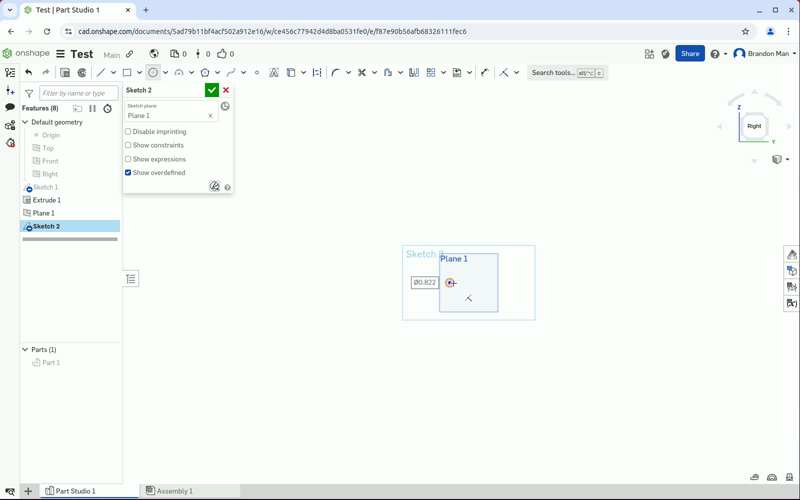
scroll(-6)
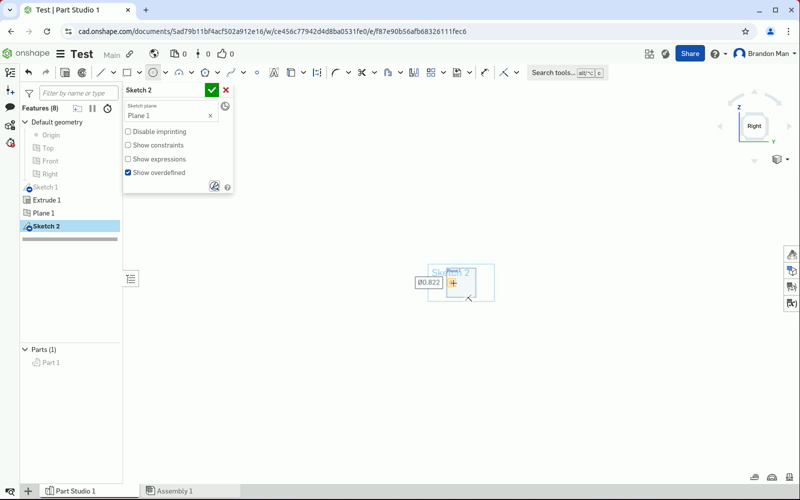
key(esc)
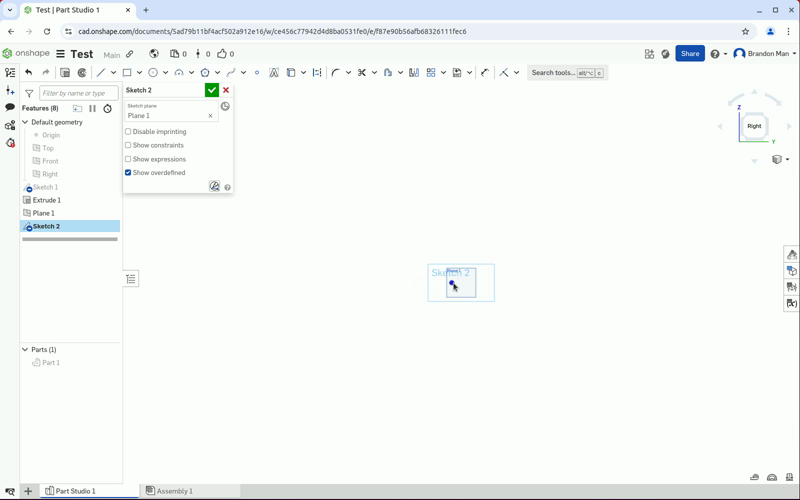
mouse_move(451, 280)
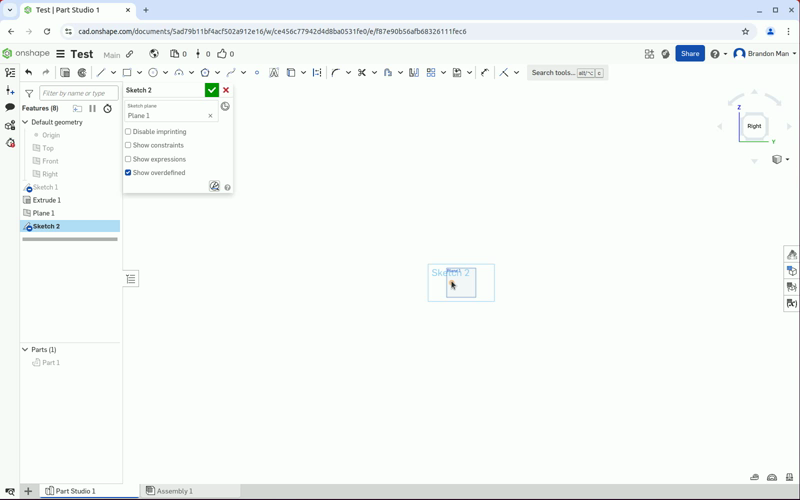
scroll(6)
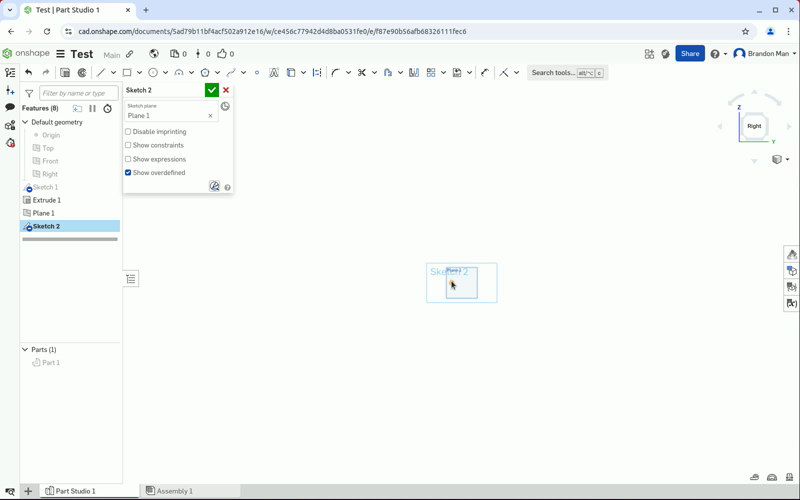
scroll(6)
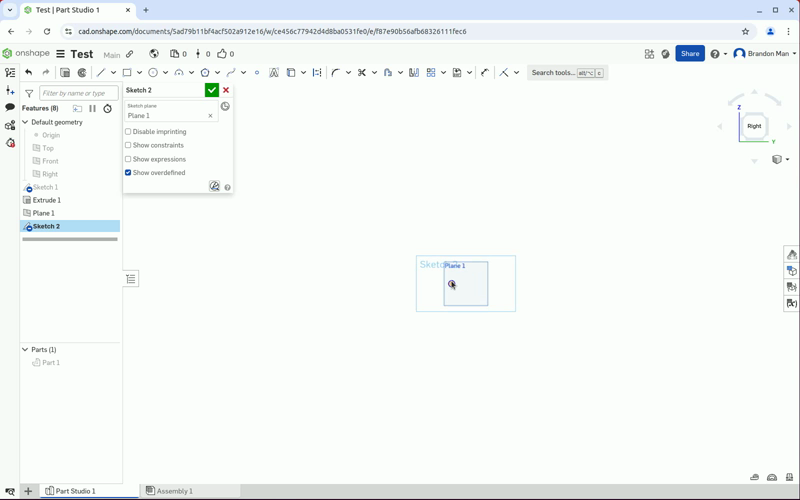
scroll(6)
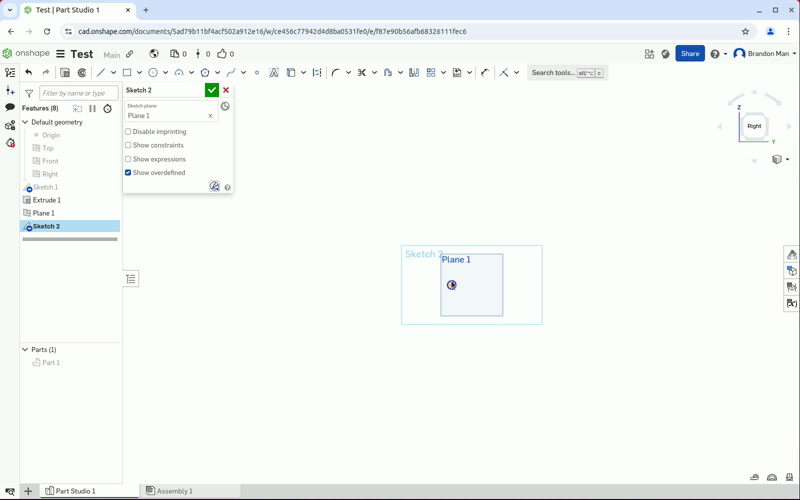
scroll(6)
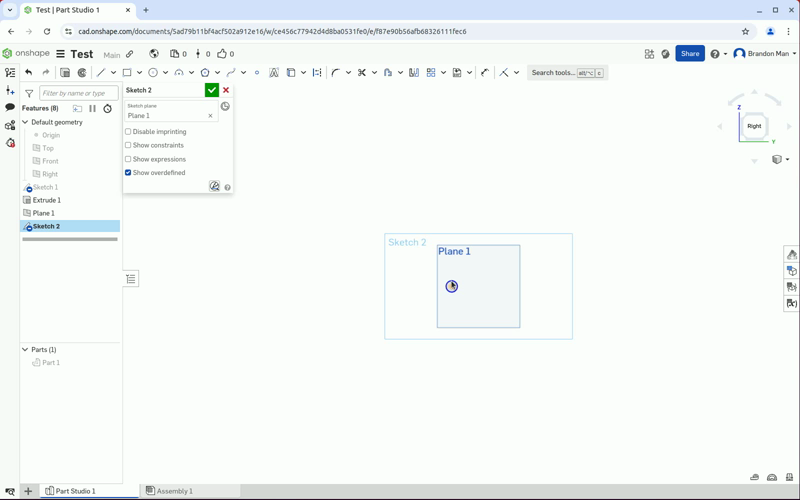
scroll(6)
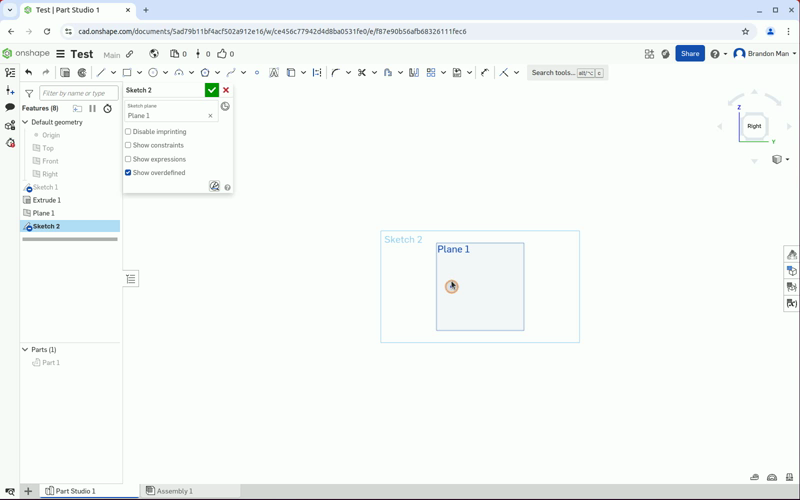
scroll(6)
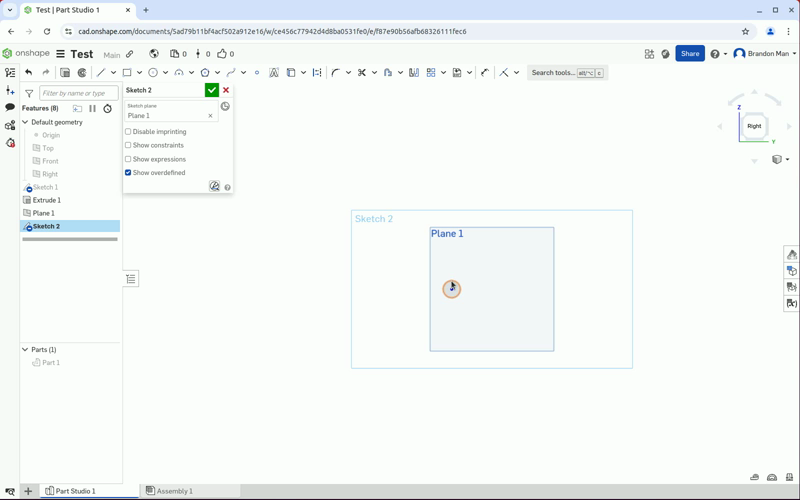
scroll(6)
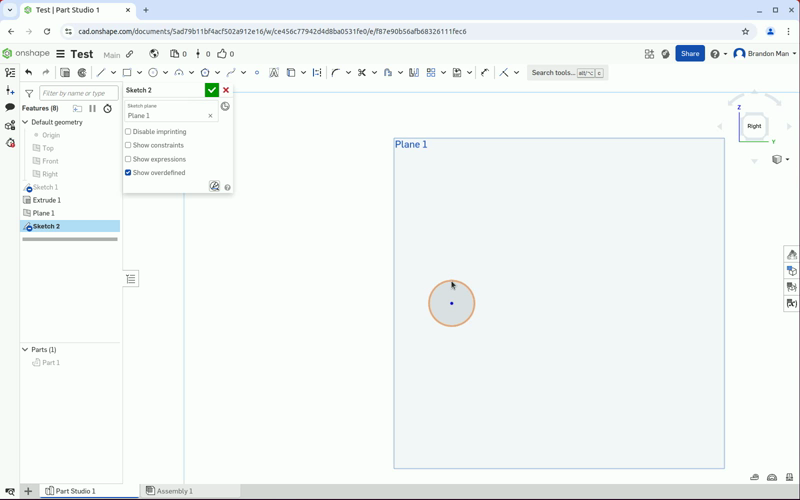
click(451, 280)
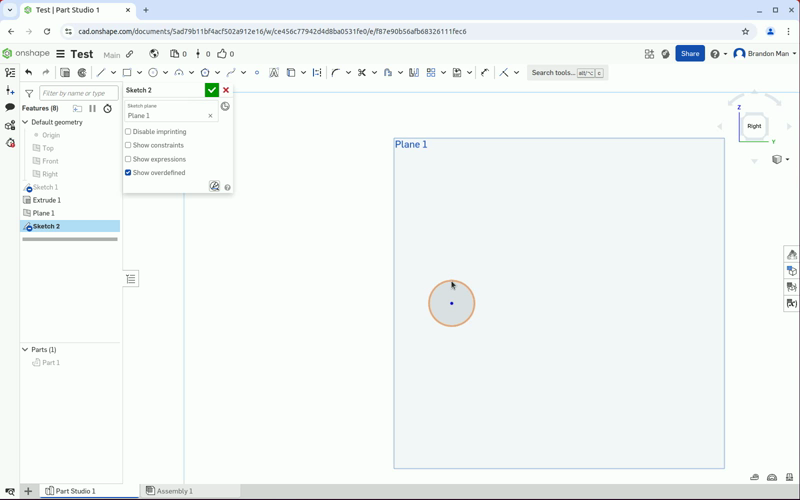
scroll(-6)
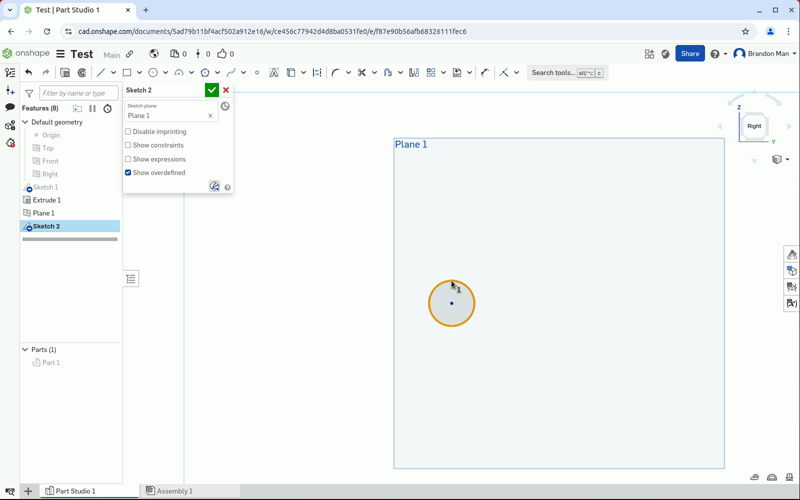
scroll(-6)
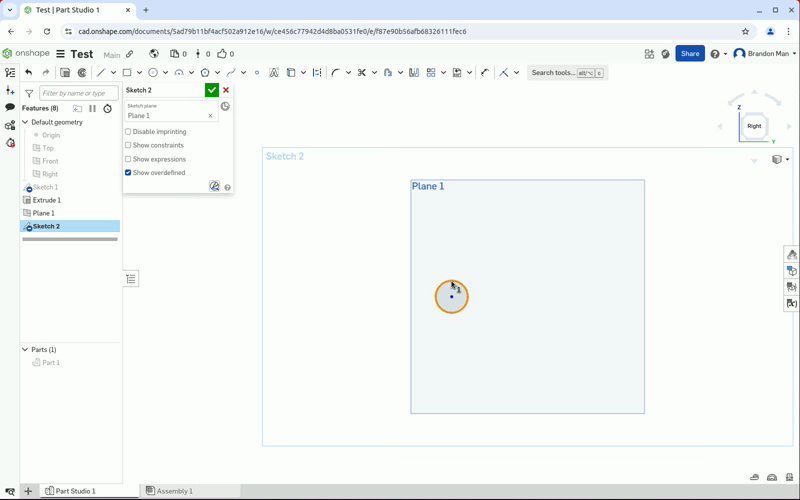
scroll(-6)
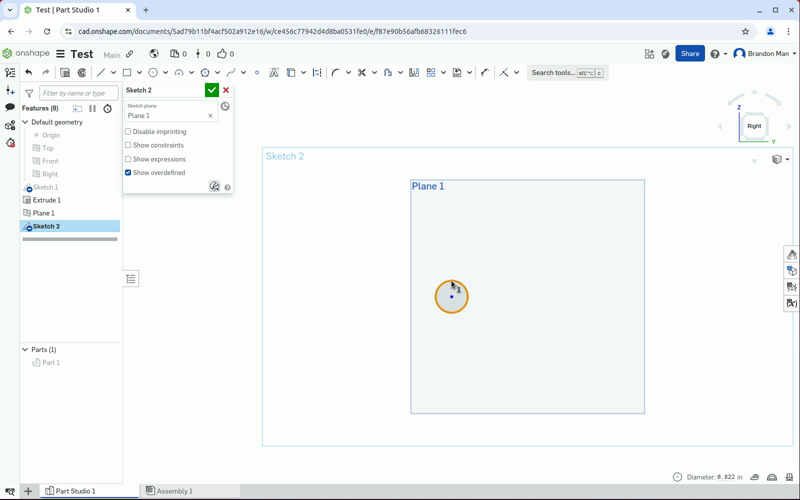
scroll(-6)
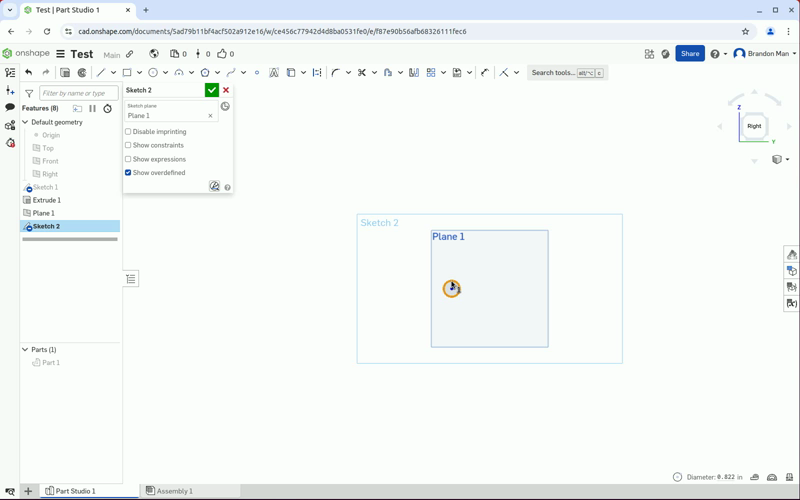
scroll(-6)
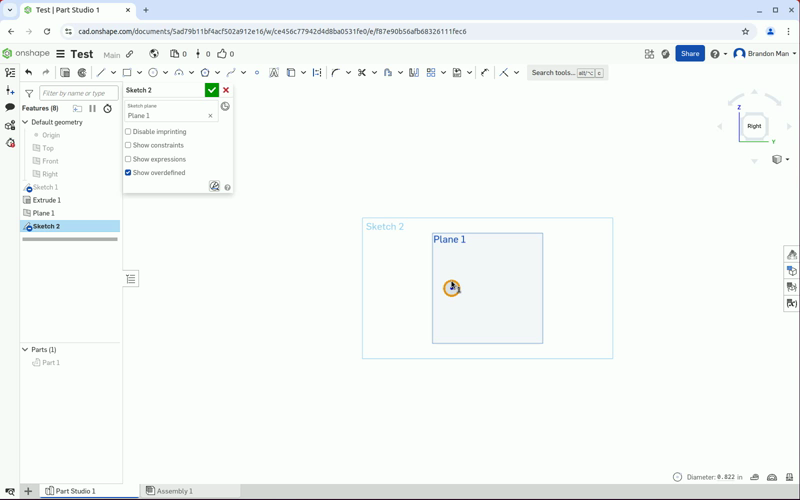
scroll(-6)
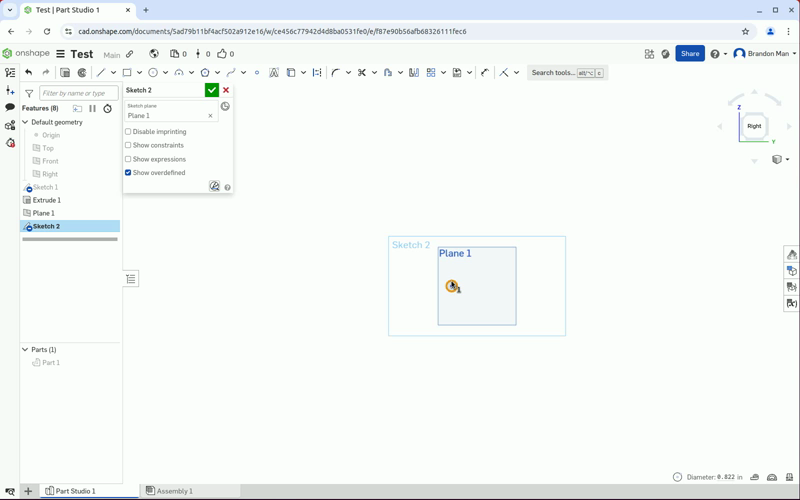
scroll(-6)
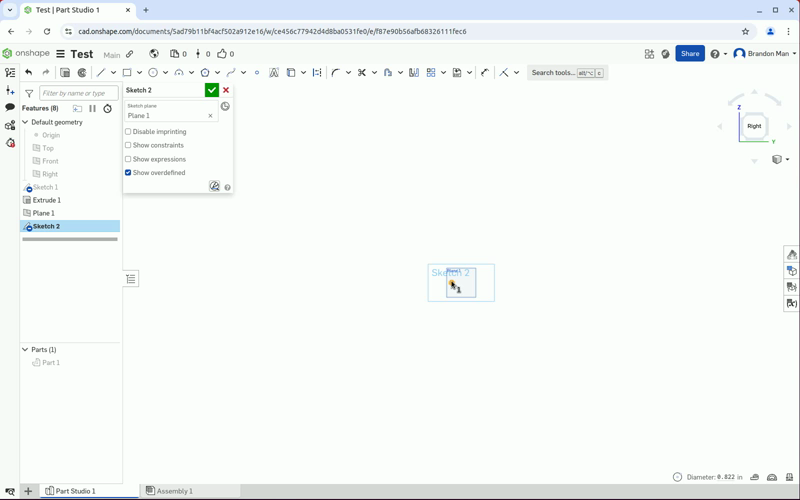
mouse_move(73, 352)
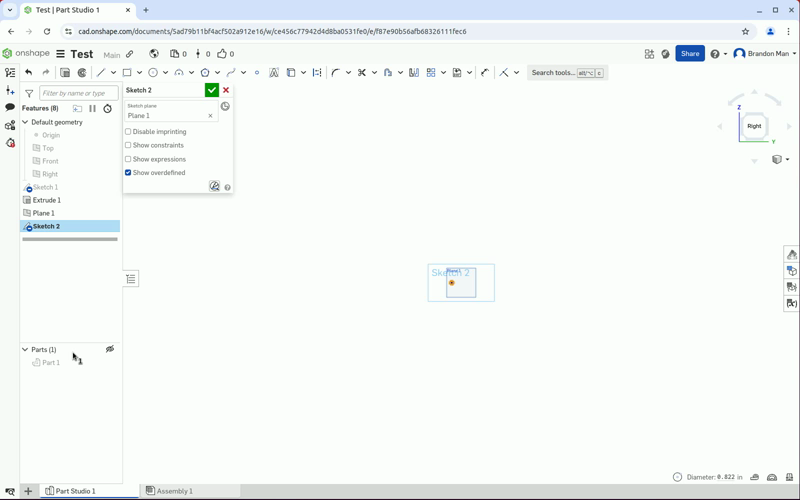
key(shift+y)
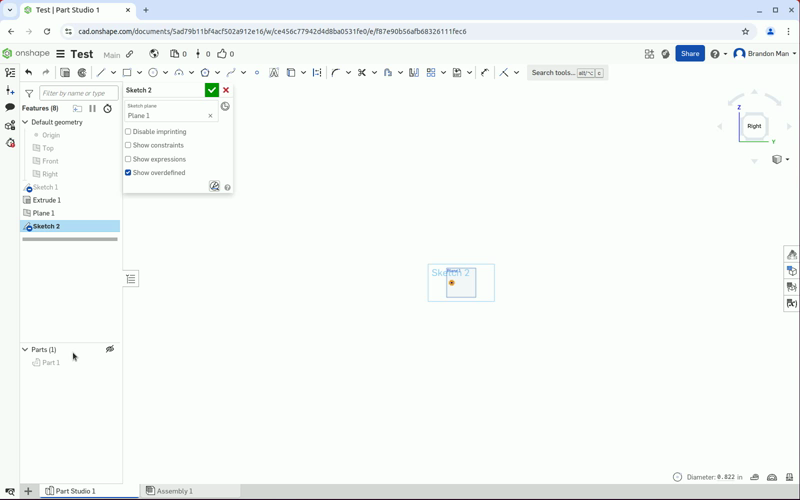
key(shift+e)
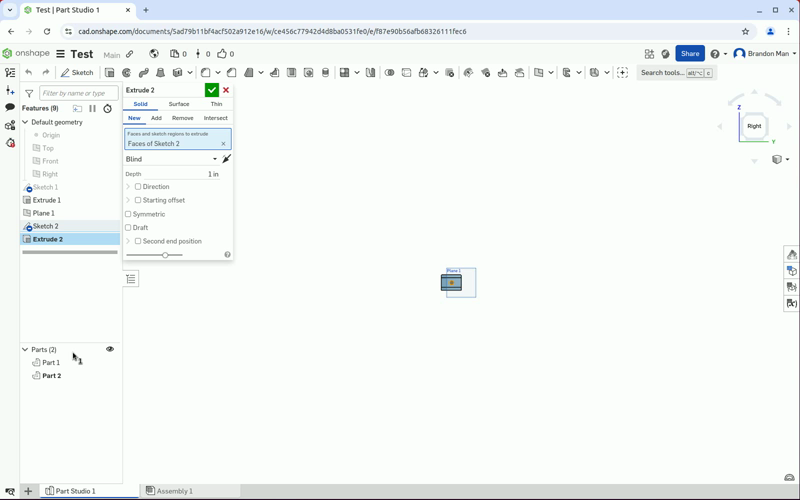
mouse_move(143, 106)
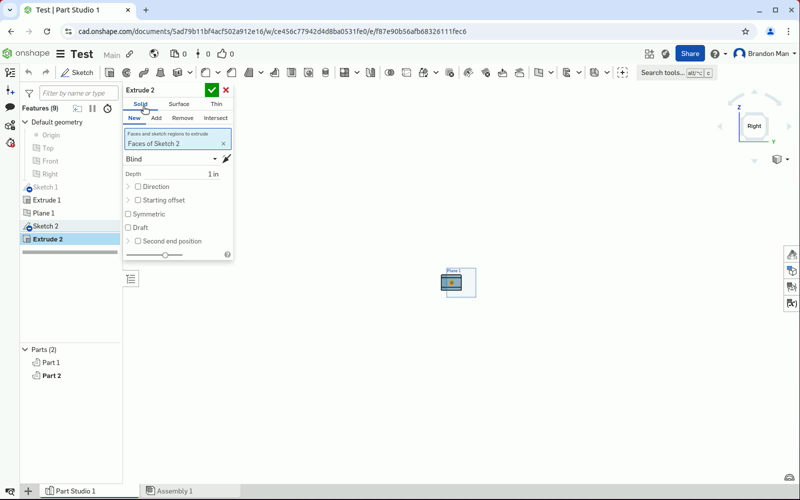
click(143, 106)
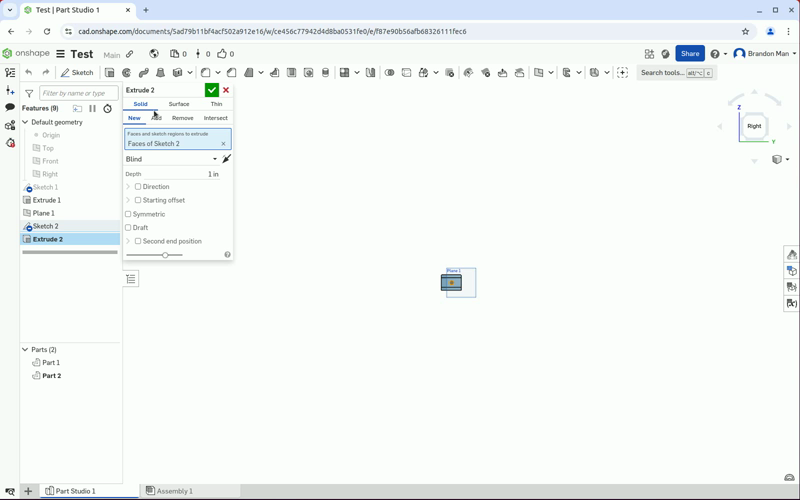
mouse_move(186, 120)
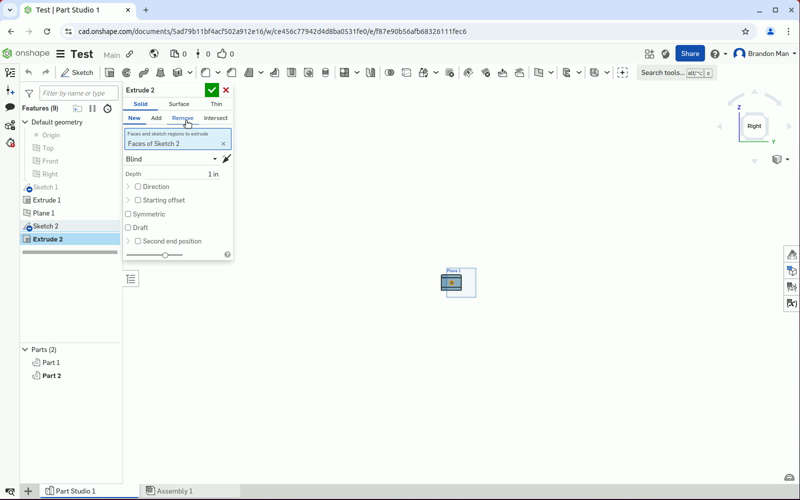
click(186, 120)
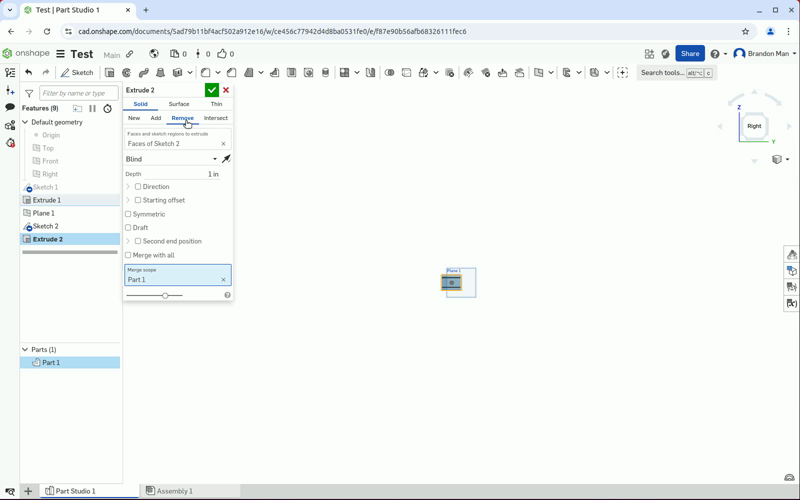
key(tab, 4)
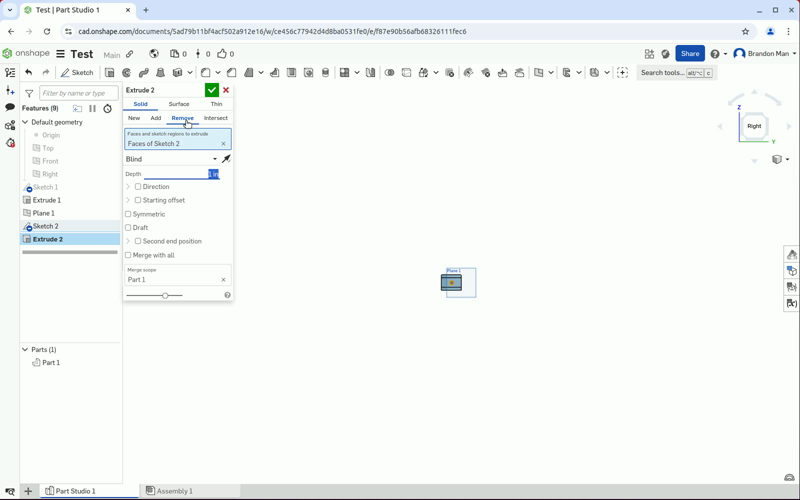
text(0.722)
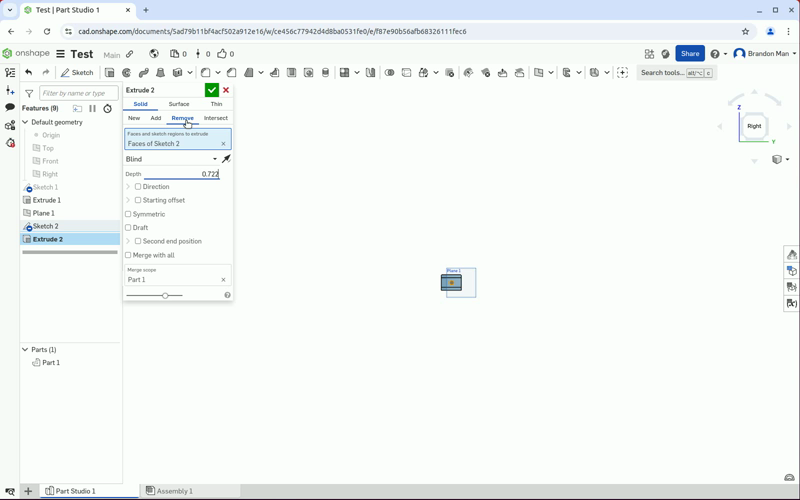
key(tab, 6)
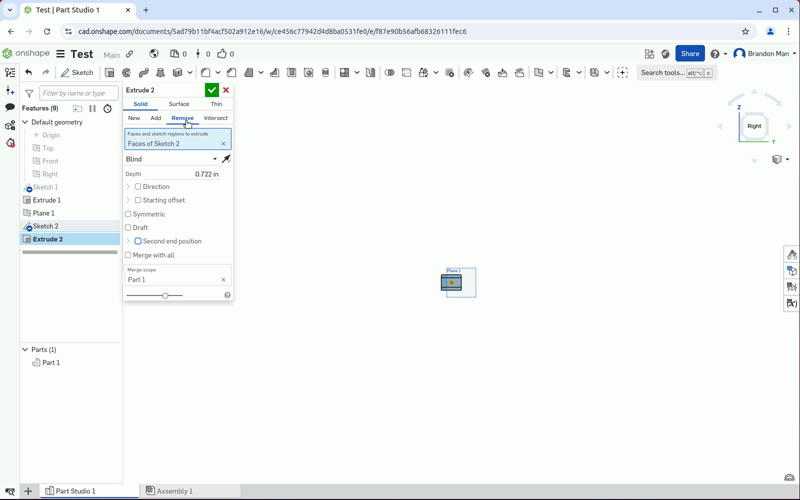
key(space)
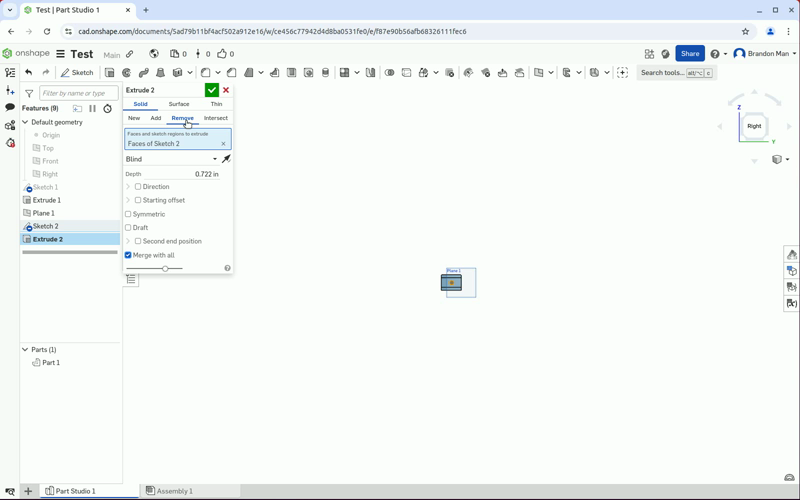
key(enter)
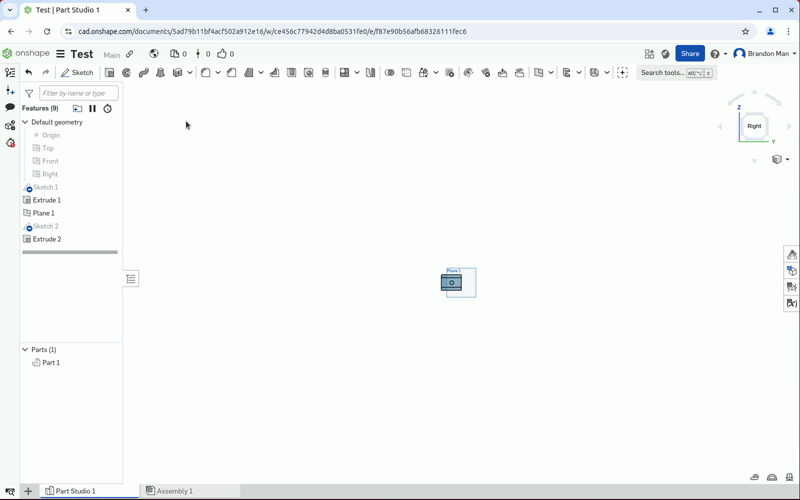
key(shift+h)
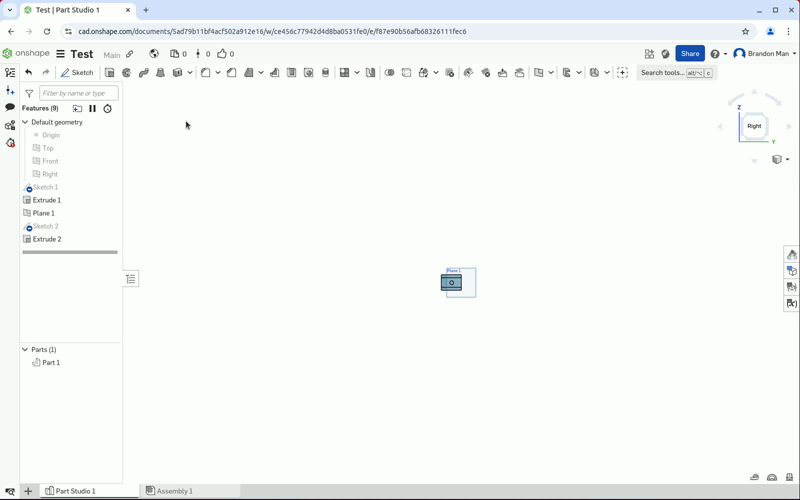
key(shift+h)
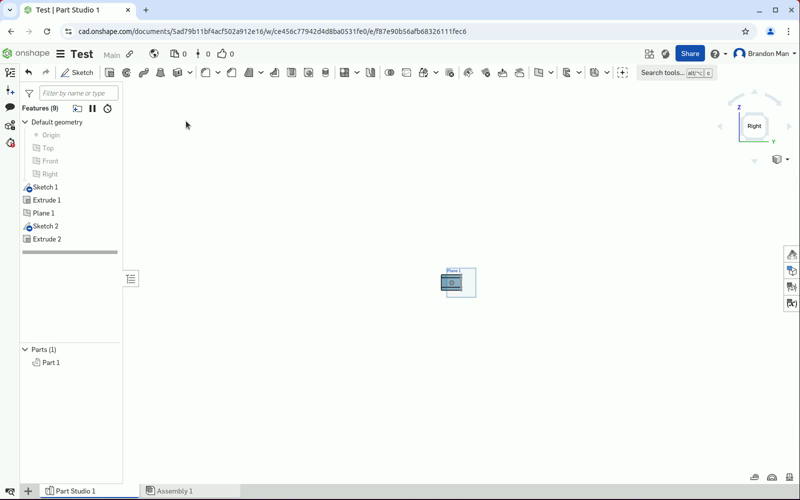
key(shift+7)
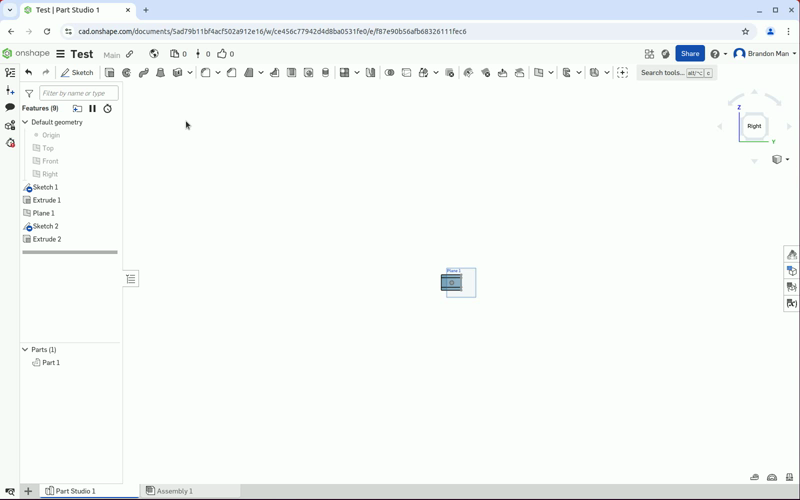
key(right, 2)
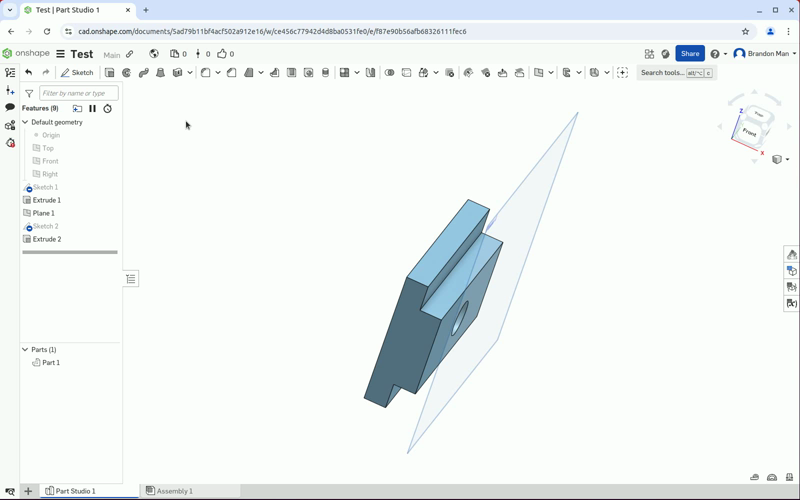
key(down, 2)
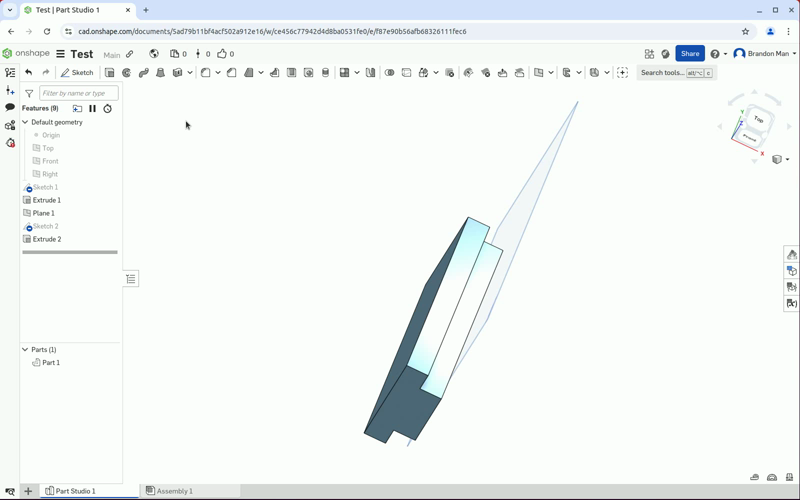
key(up, 2)
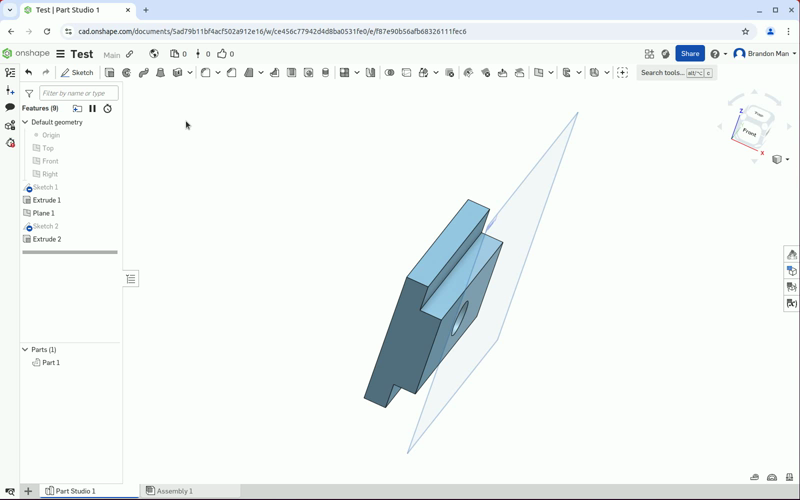
key(left, 2)
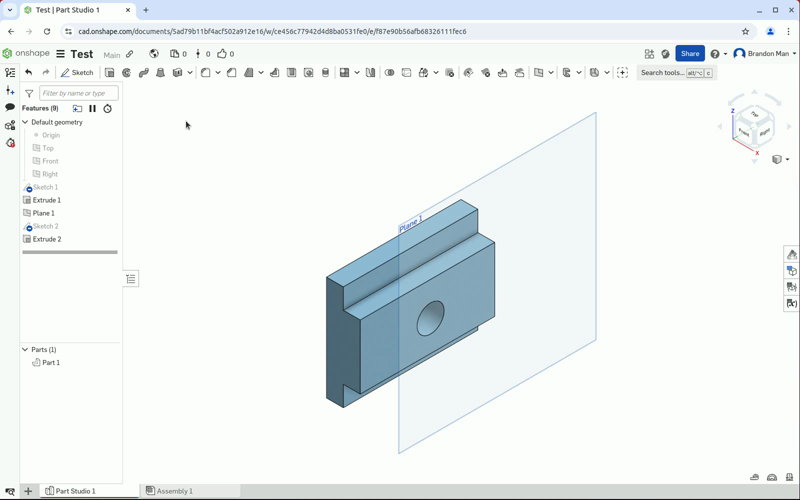
mouse_move(73, 189)
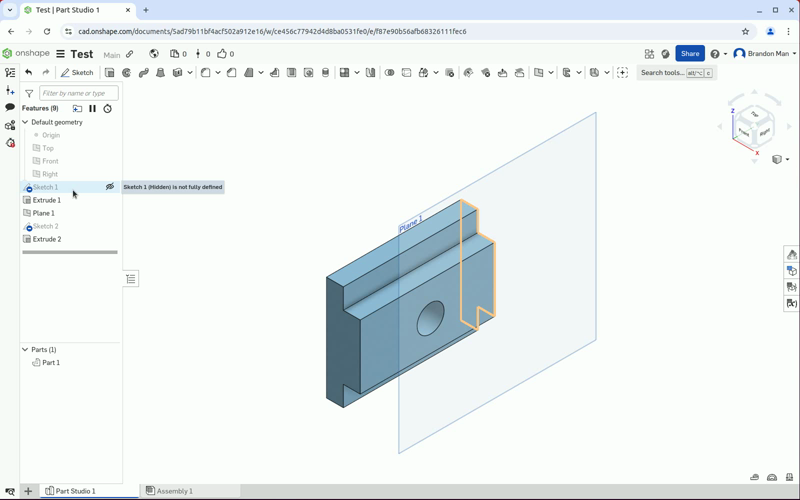
click(73, 189)